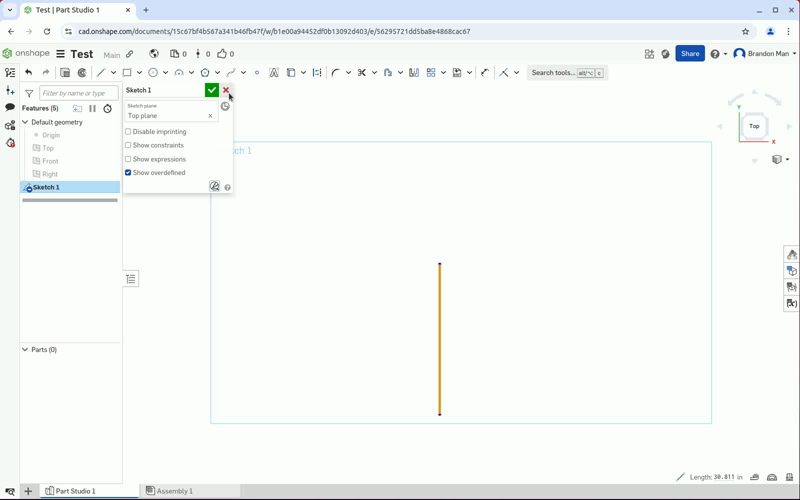
key(shift+h)
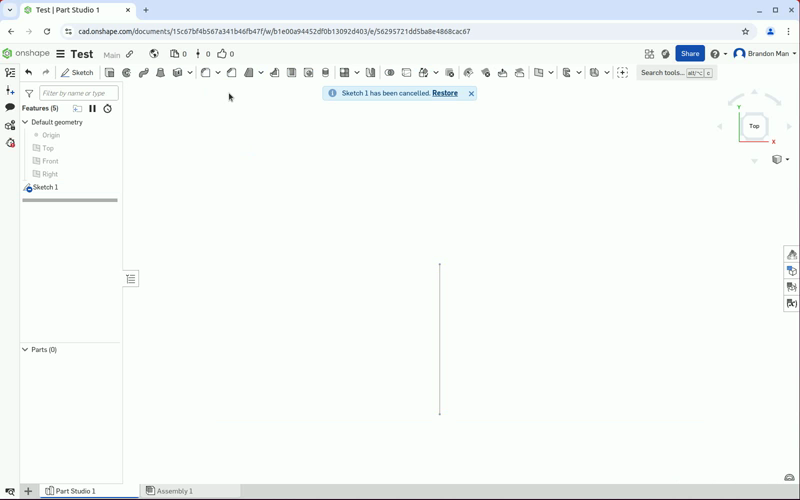
key(shift+s)
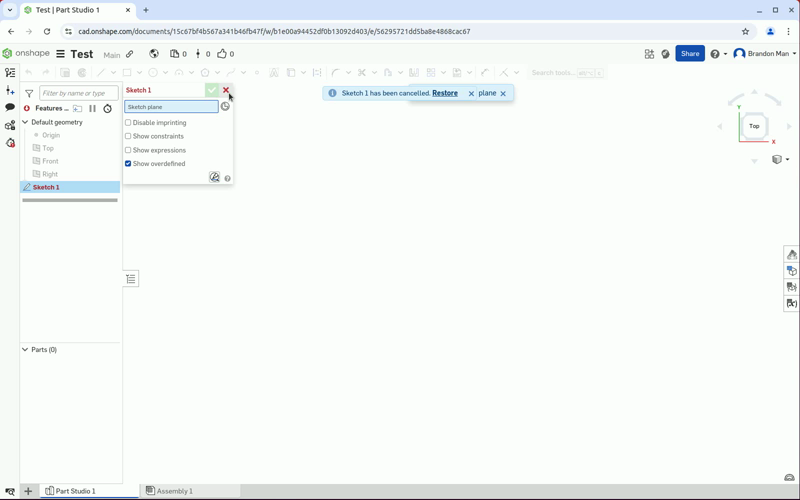
mouse_move(73, 150)
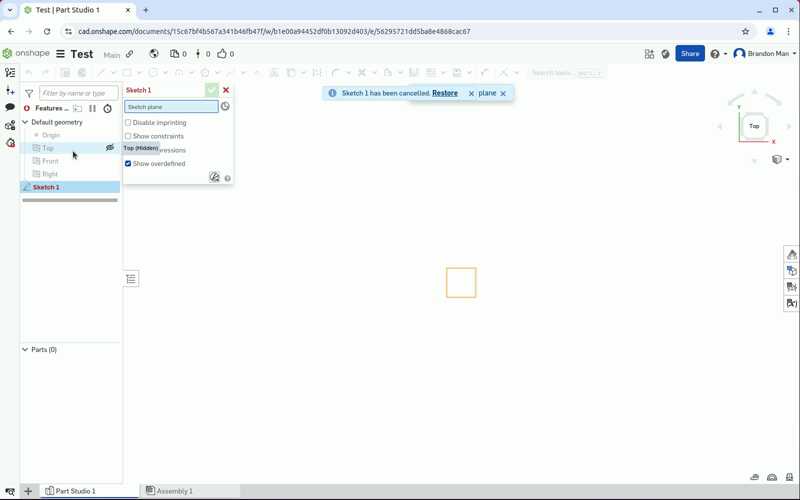
click(73, 150)
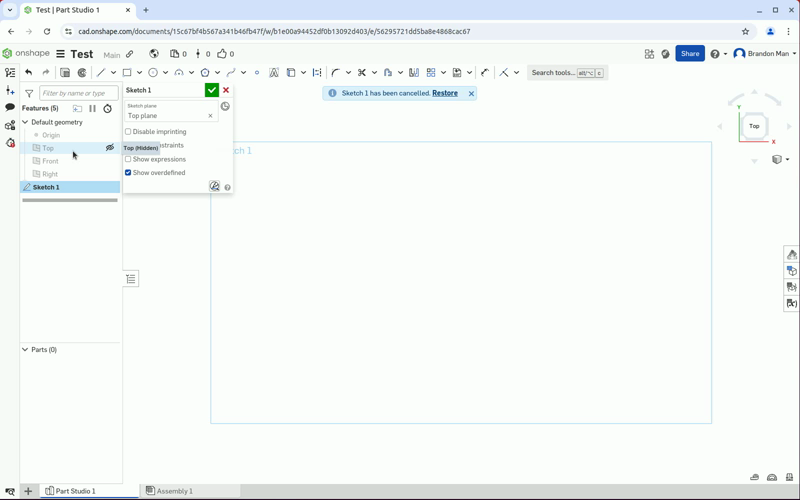
mouse_move(73, 352)
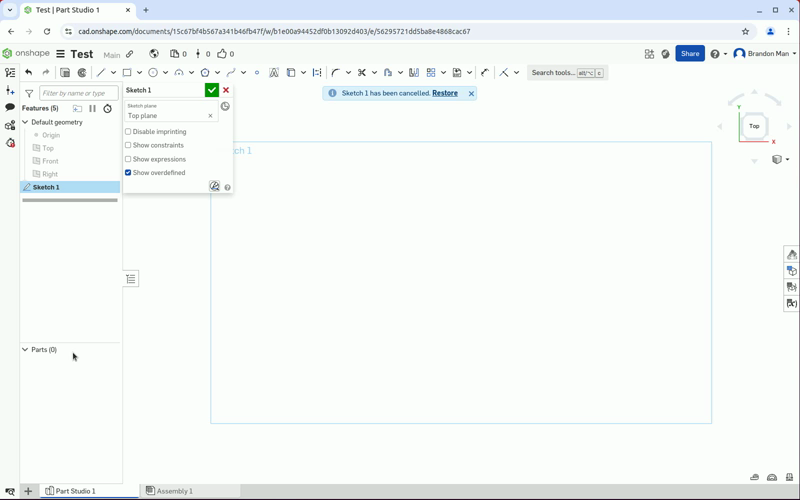
key(y)
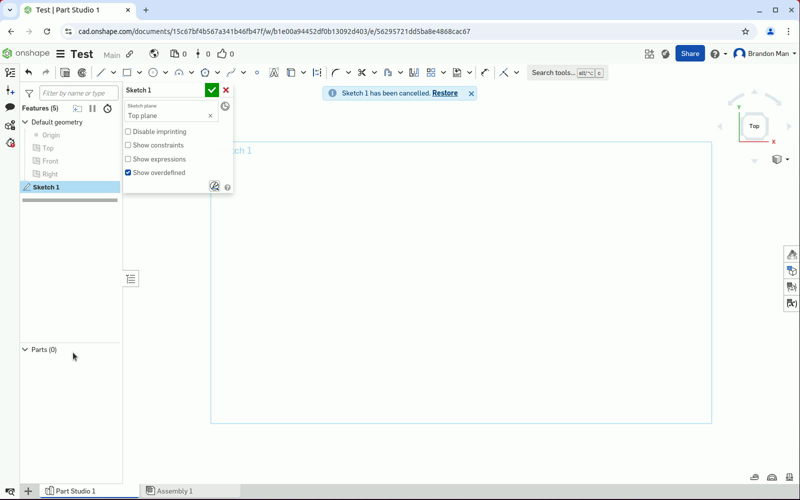
key(c)
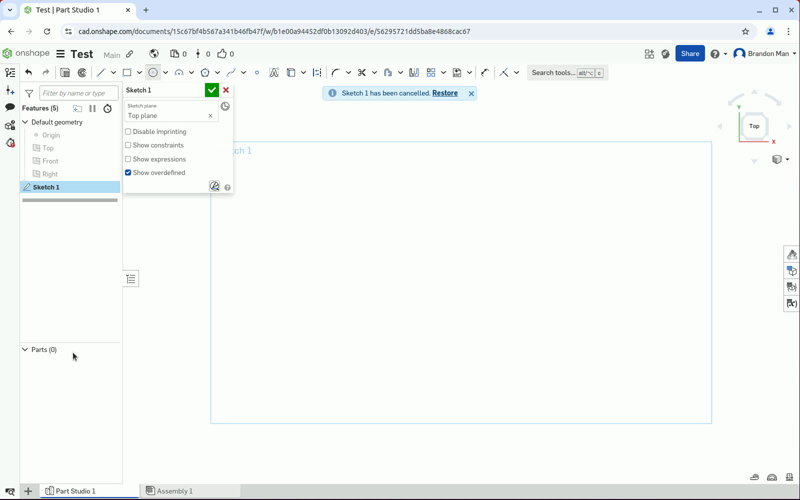
key_down(shift)
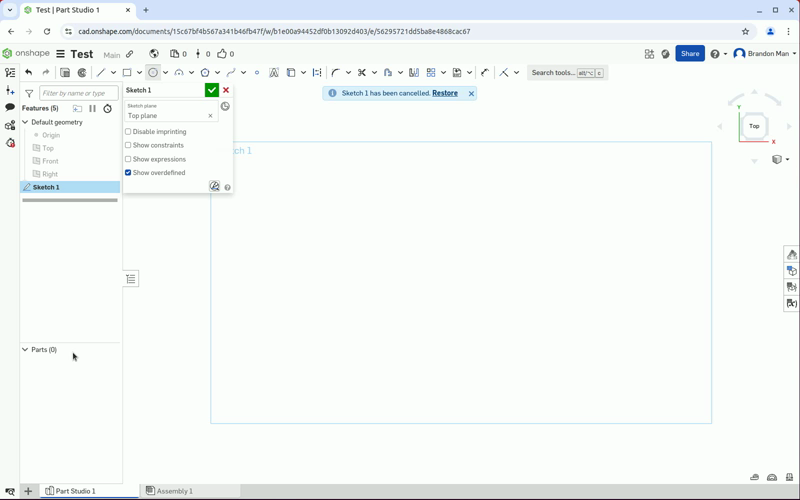
mouse_move(461, 282)
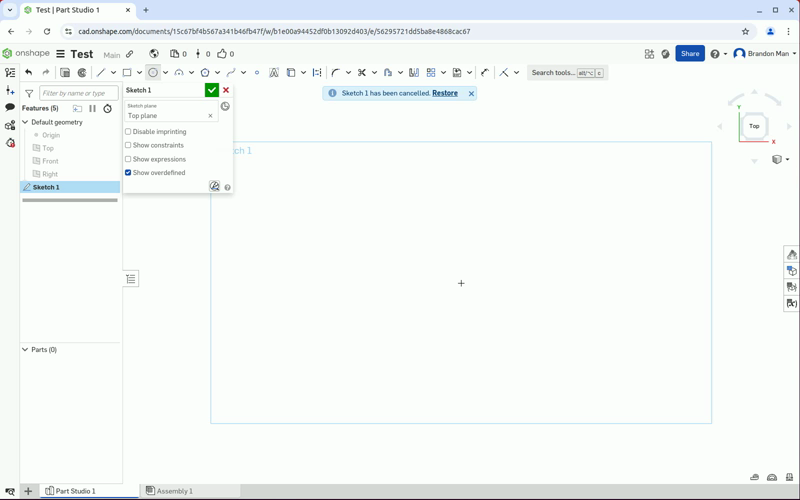
click(461, 282)
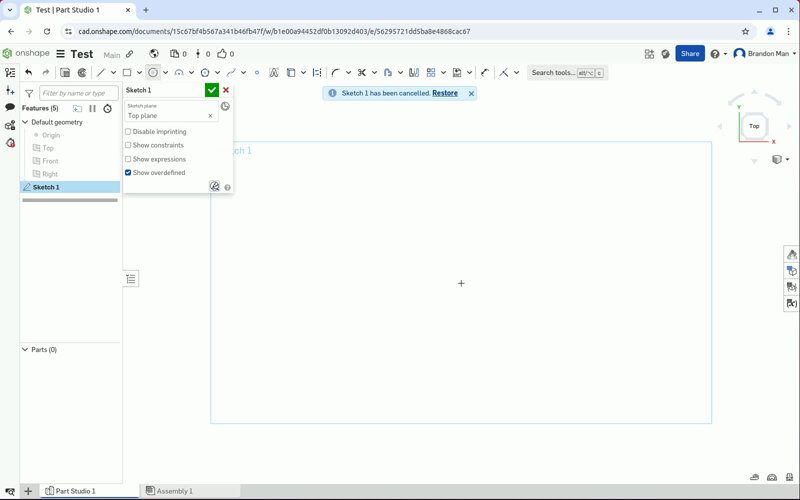
key_up(shift)
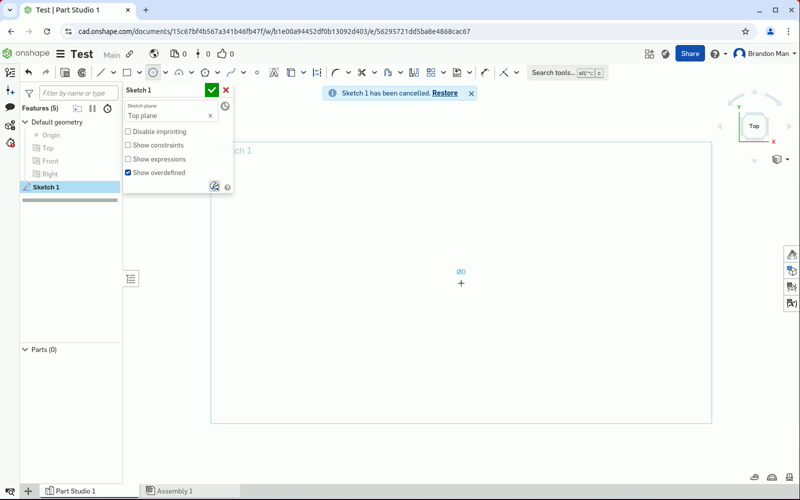
mouse_move(574, 282)
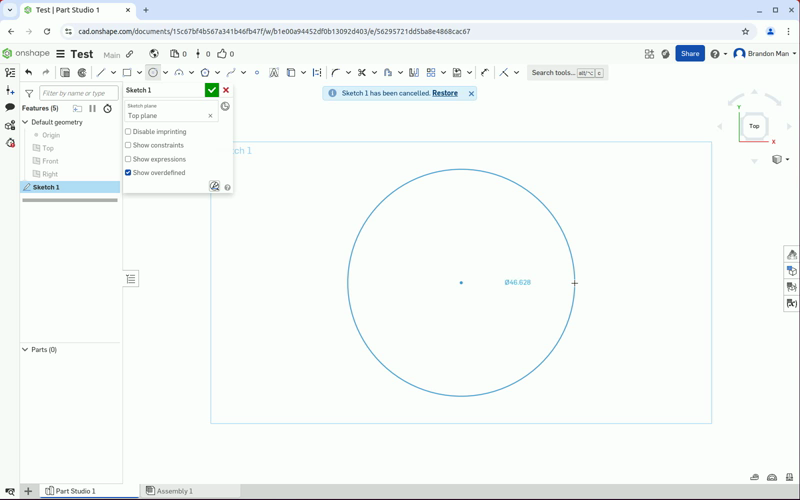
click(574, 282)
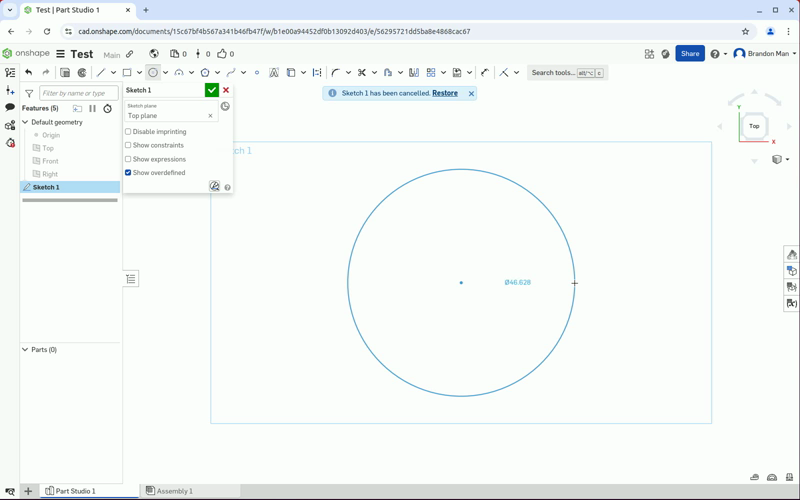
key(esc)
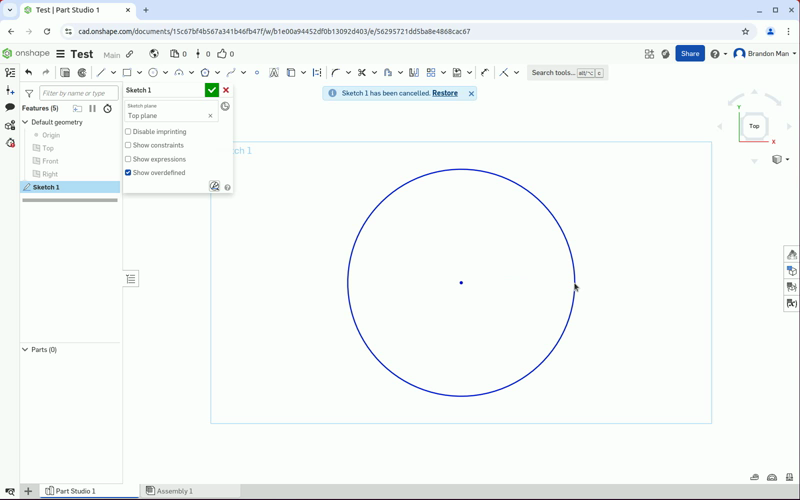
key(l)
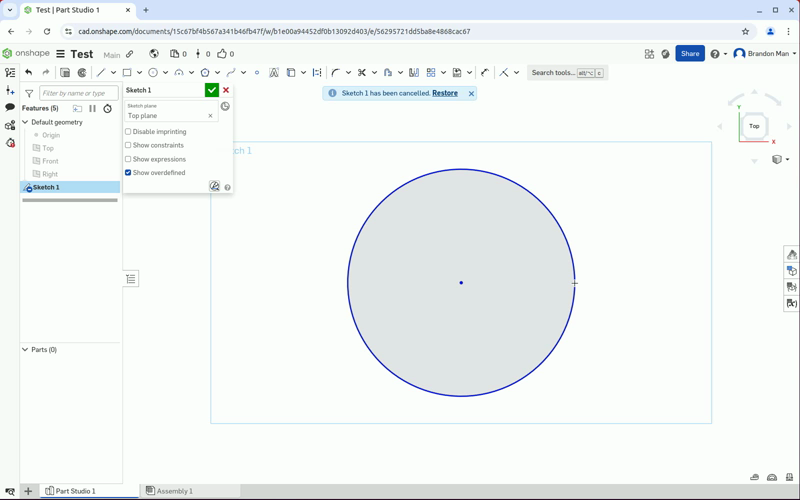
key_down(shift)
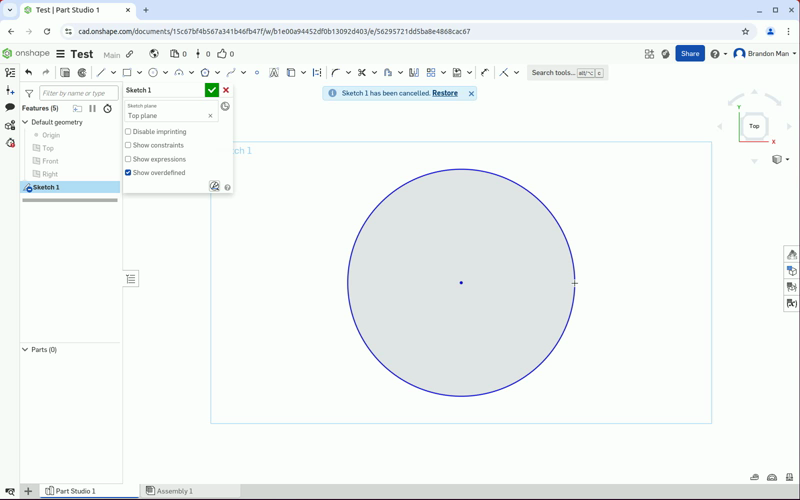
mouse_move(378, 315)
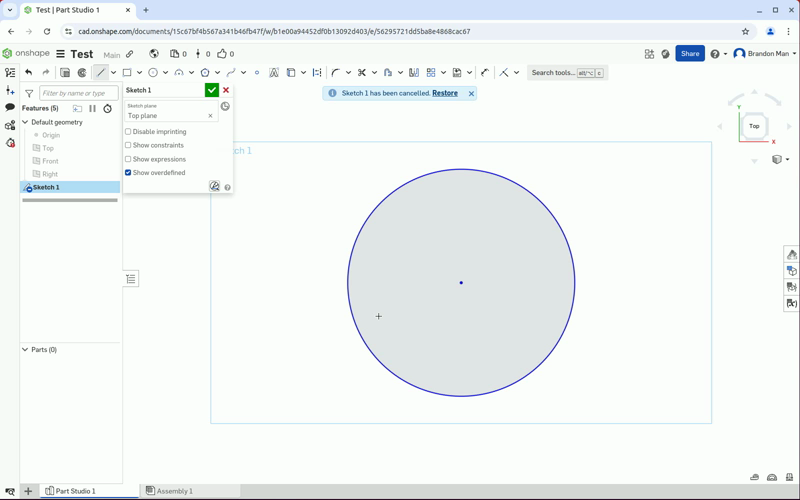
click(378, 315)
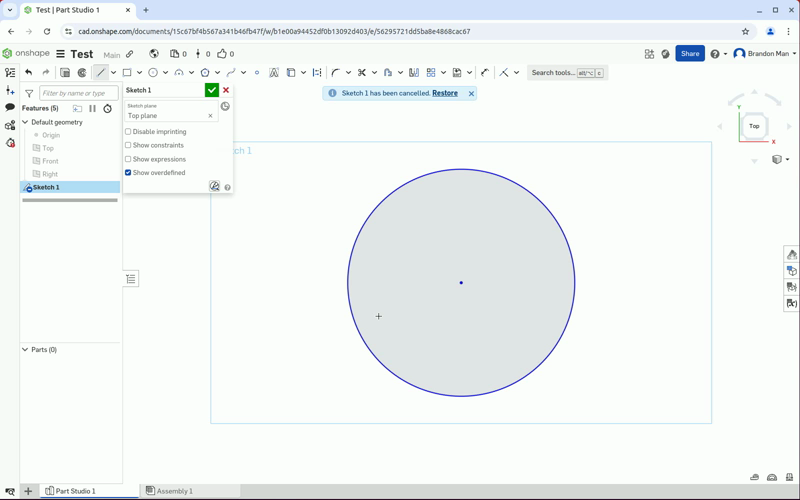
key_up(shift)
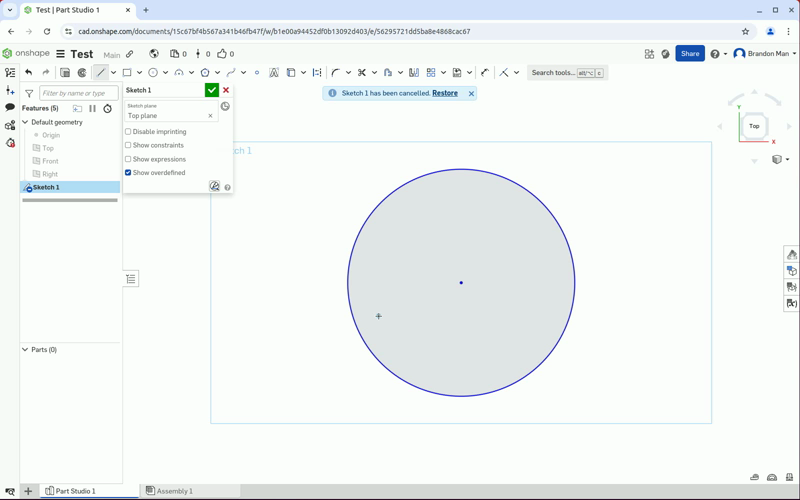
key_down(shift)
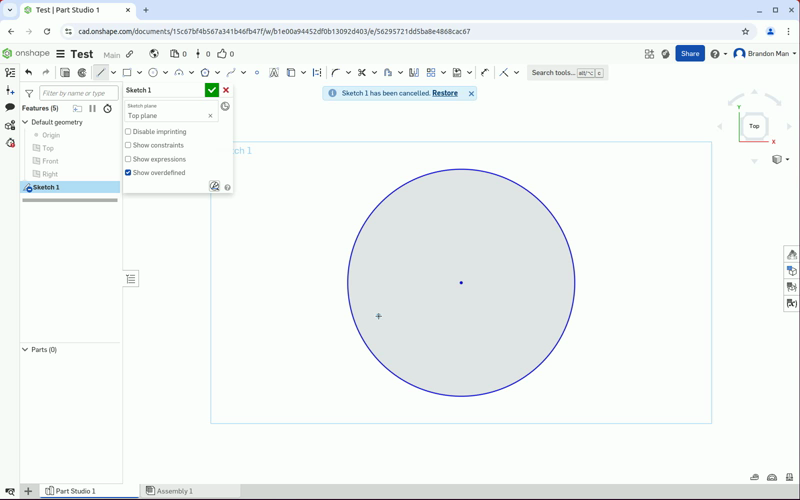
mouse_move(378, 249)
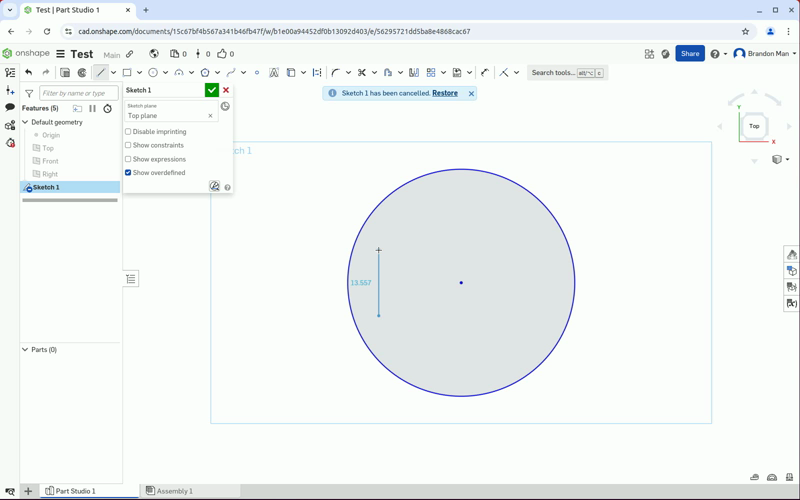
click(378, 249)
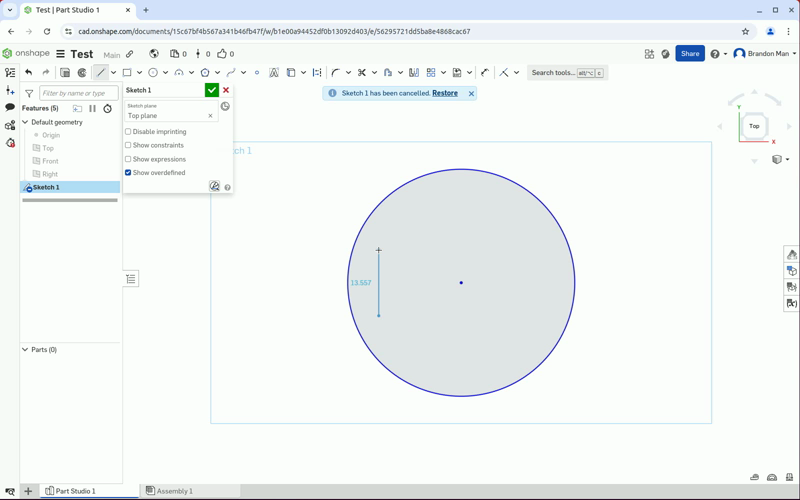
key_up(shift)
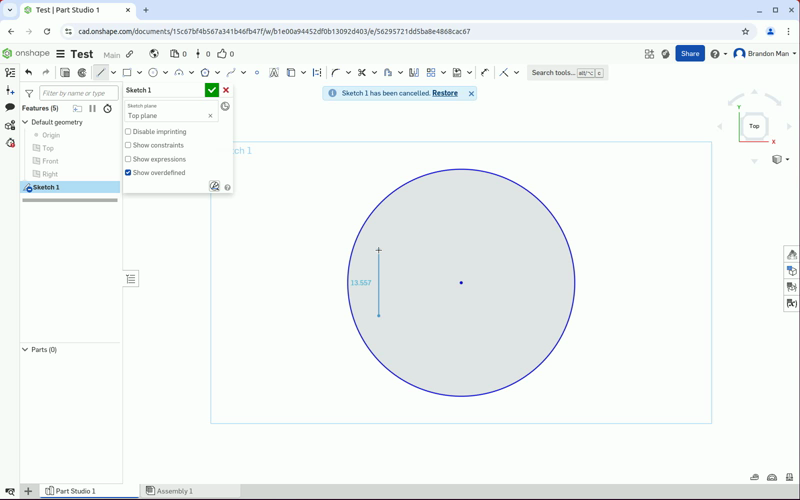
key(esc)
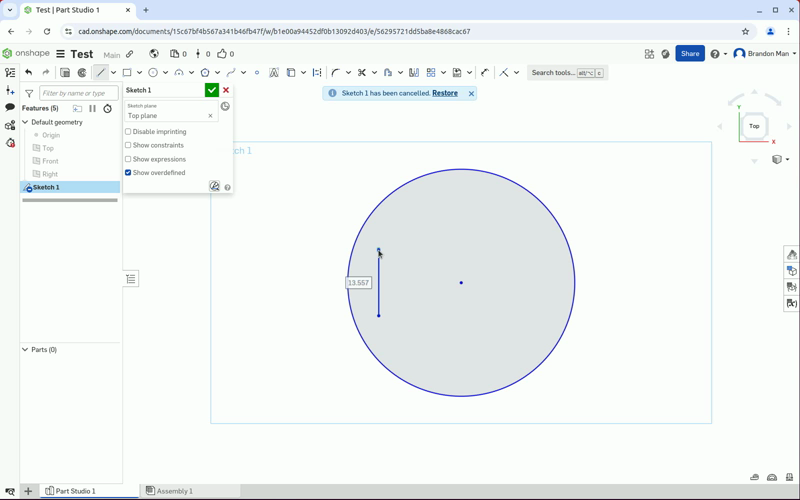
key(a)
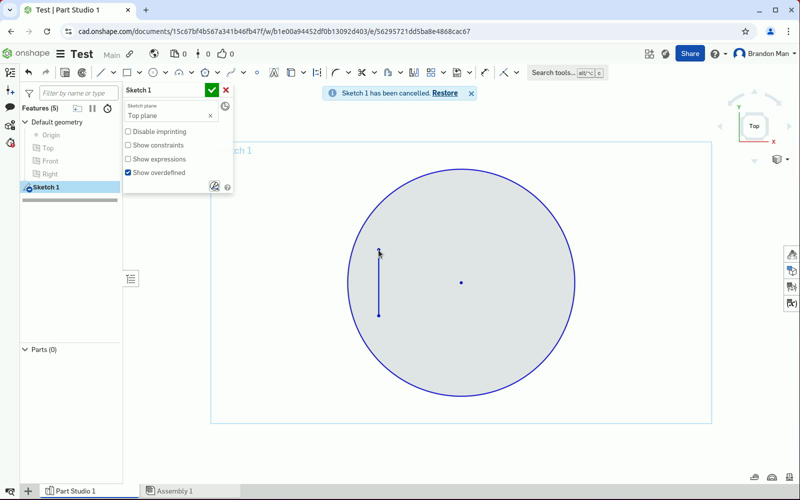
mouse_move(378, 249)
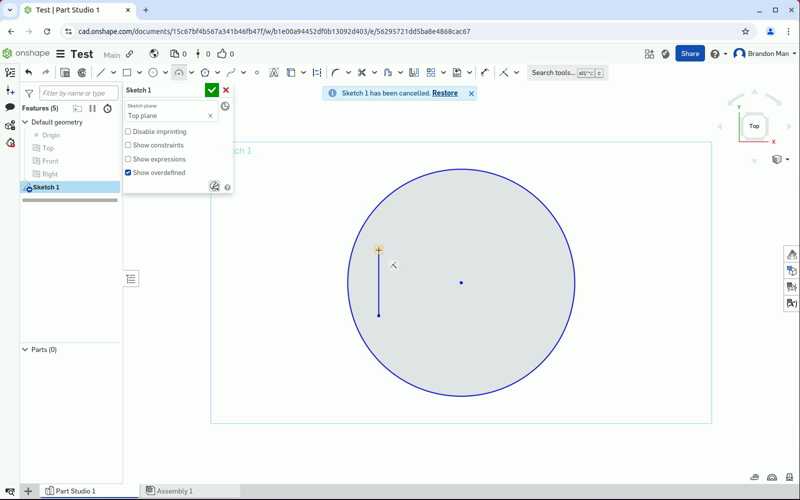
click(378, 249)
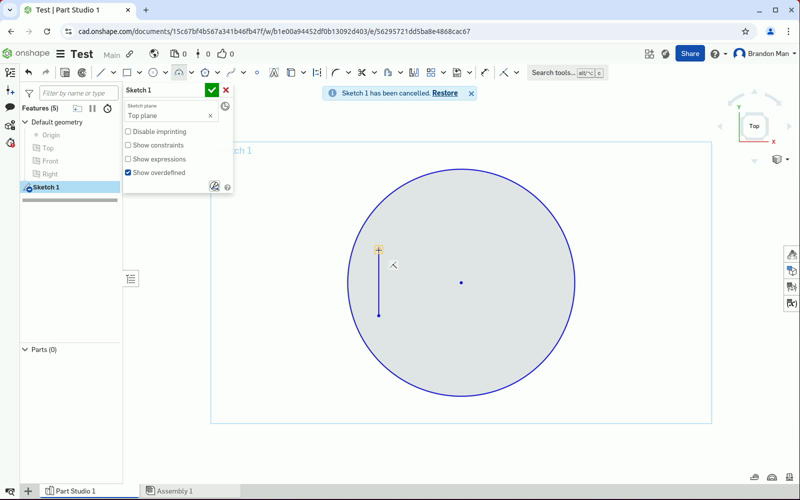
key_down(shift)
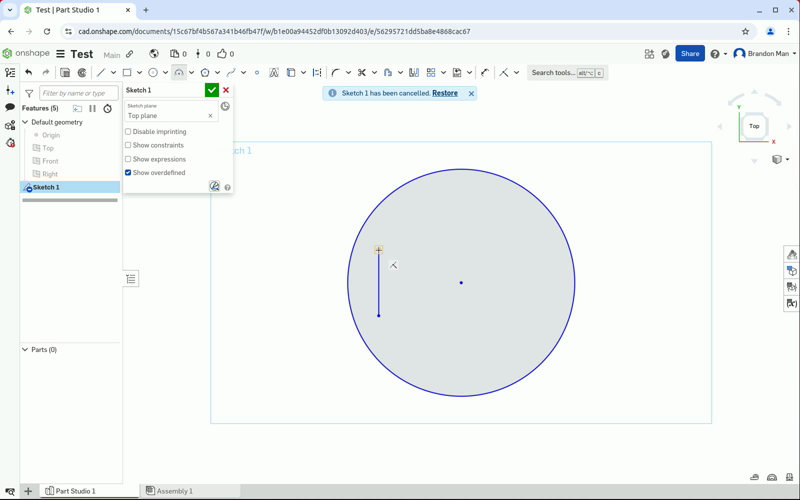
mouse_move(390, 228)
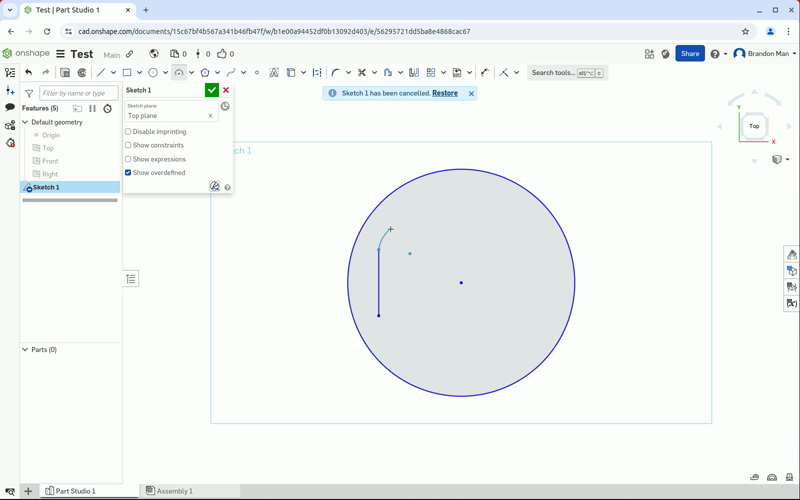
click(390, 228)
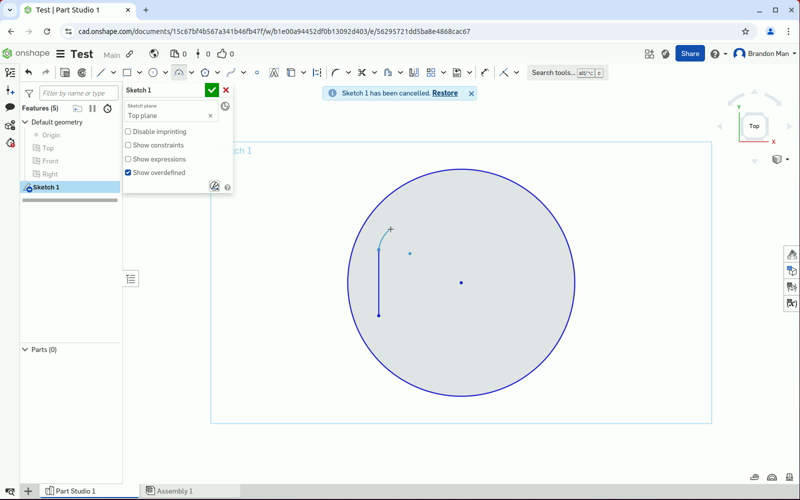
mouse_move(366, 229)
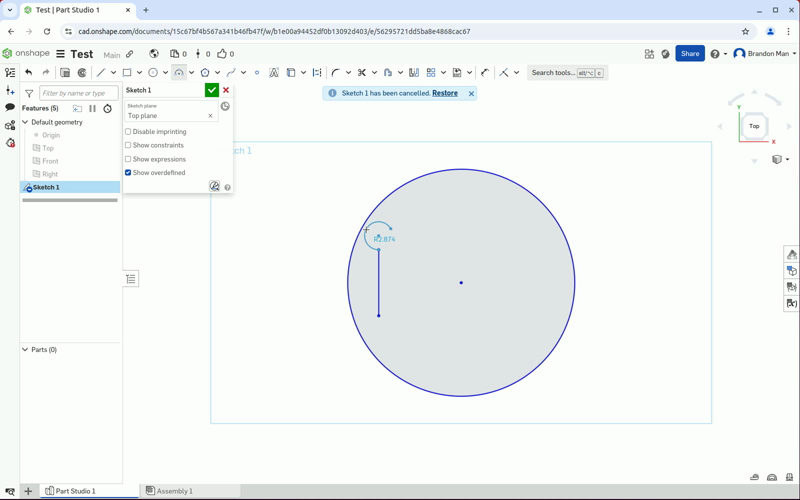
click(366, 229)
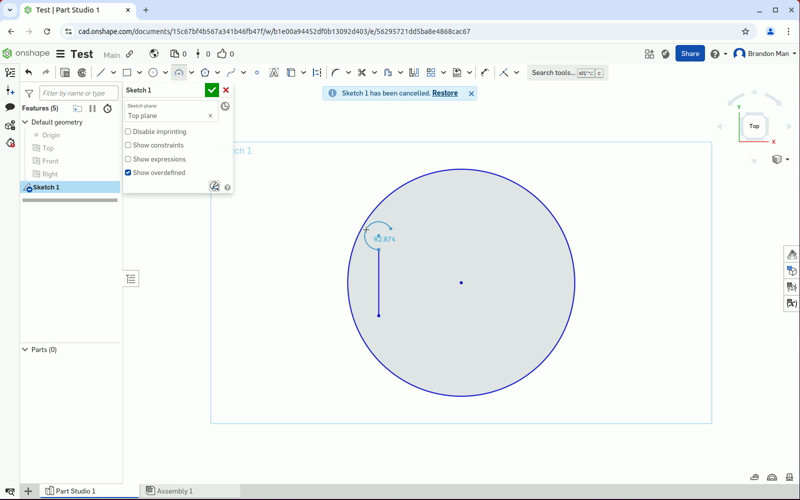
key_up(shift)
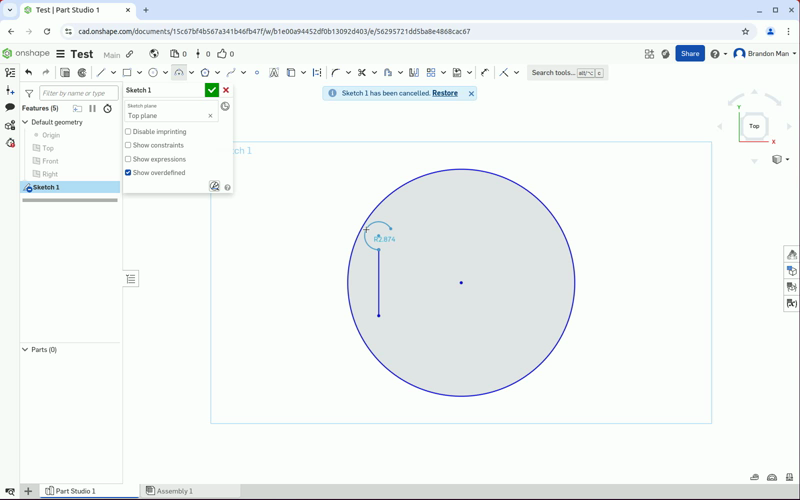
key(esc)
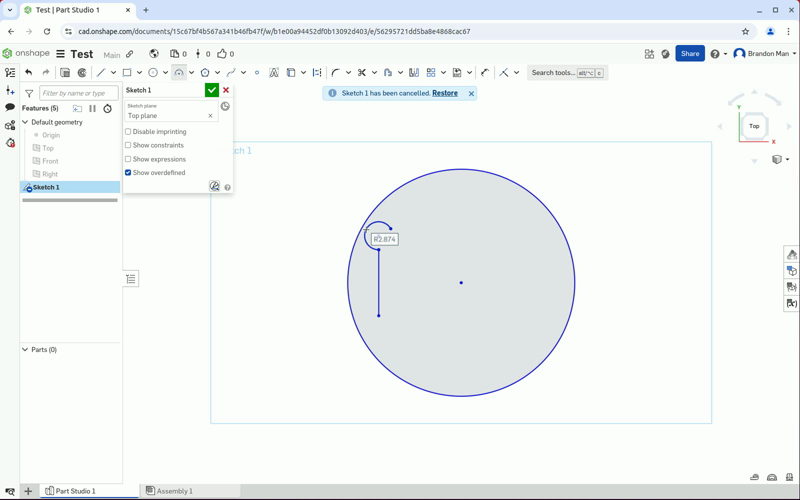
key(l)
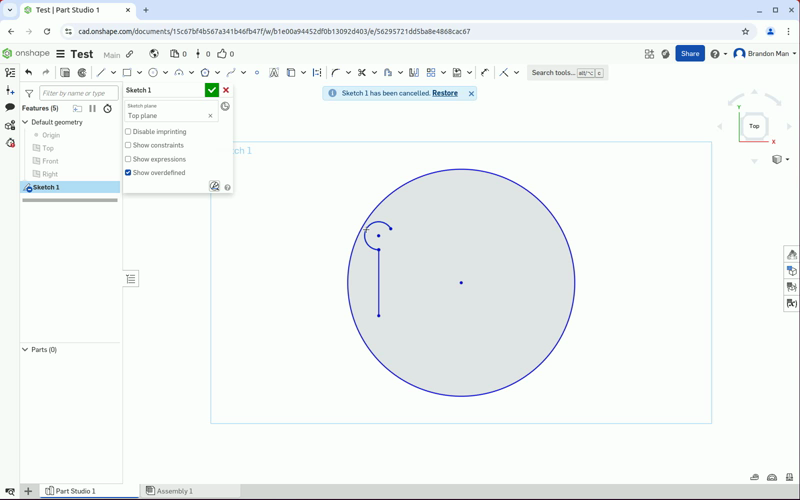
mouse_move(390, 228)
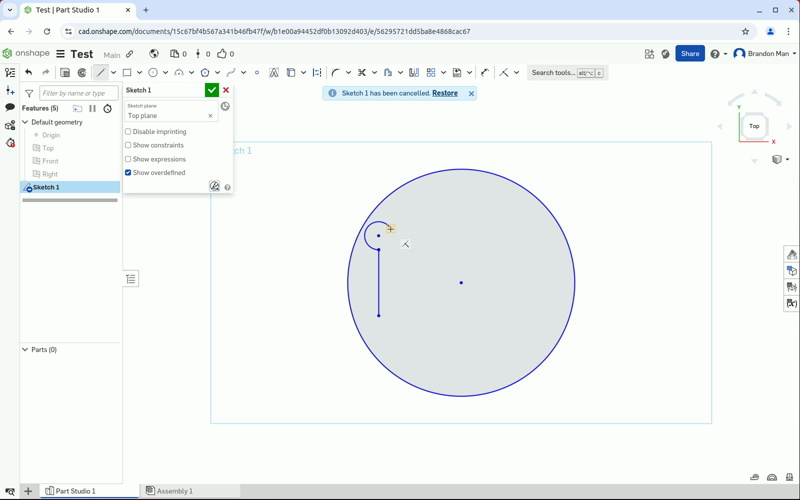
click(390, 228)
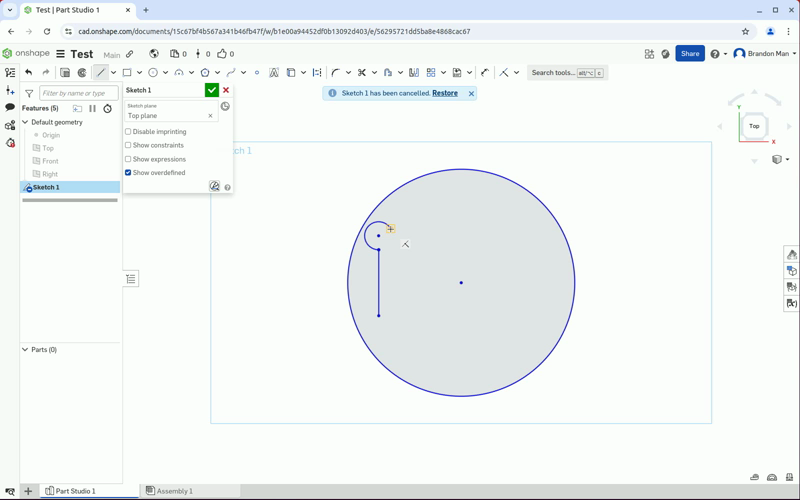
key_down(shift)
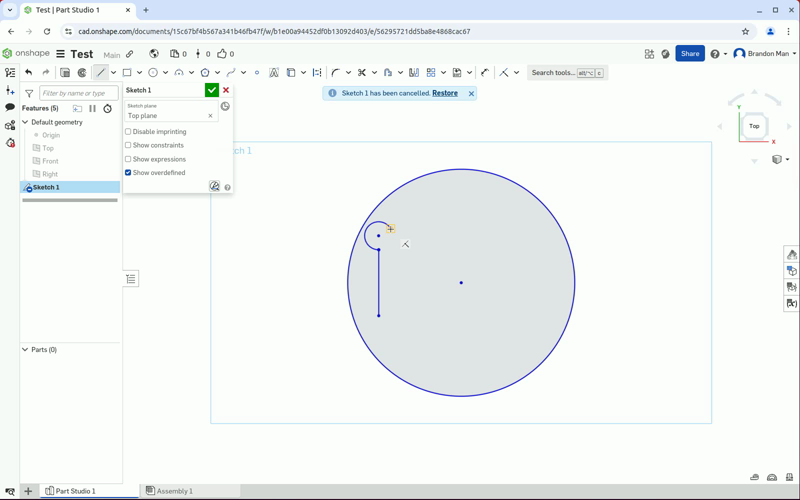
mouse_move(449, 195)
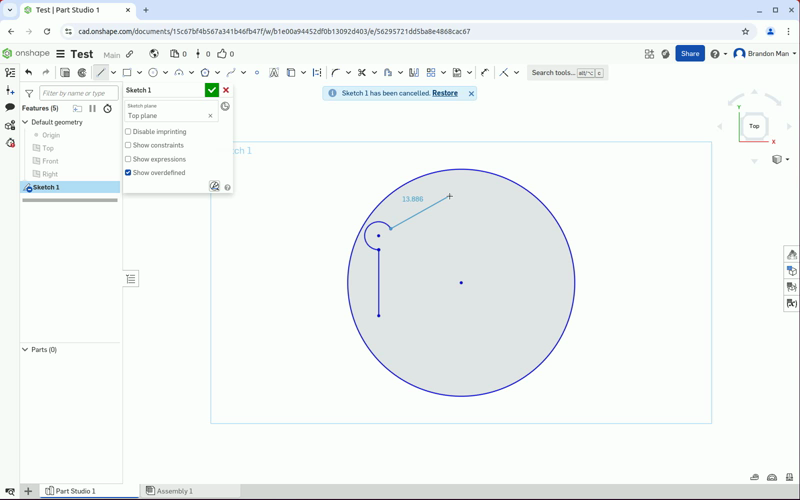
click(449, 195)
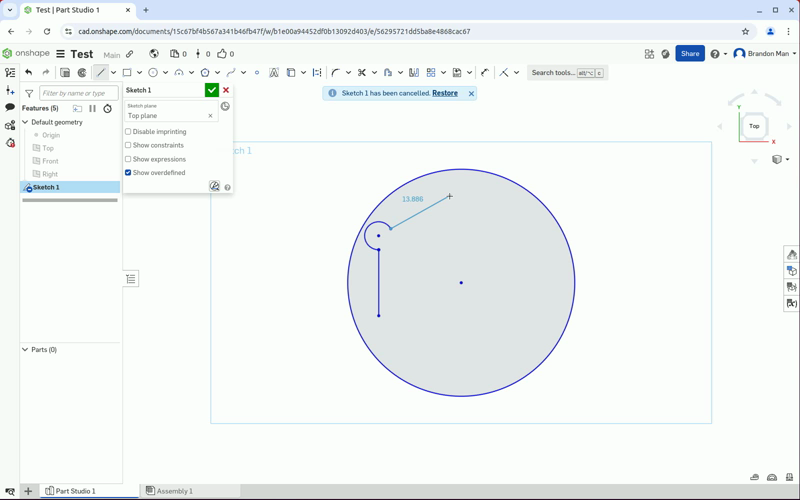
key_up(shift)
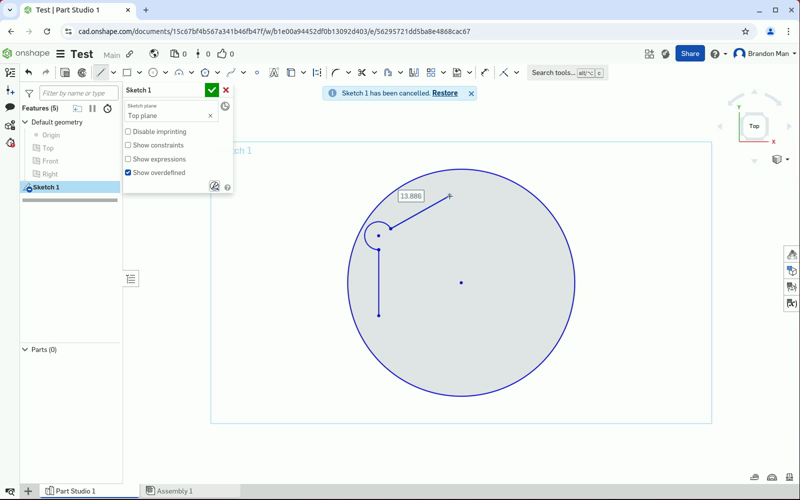
key(esc)
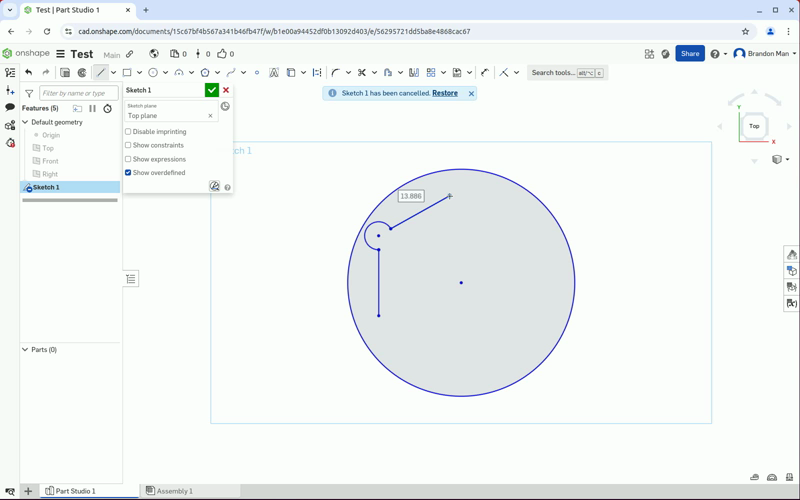
key(a)
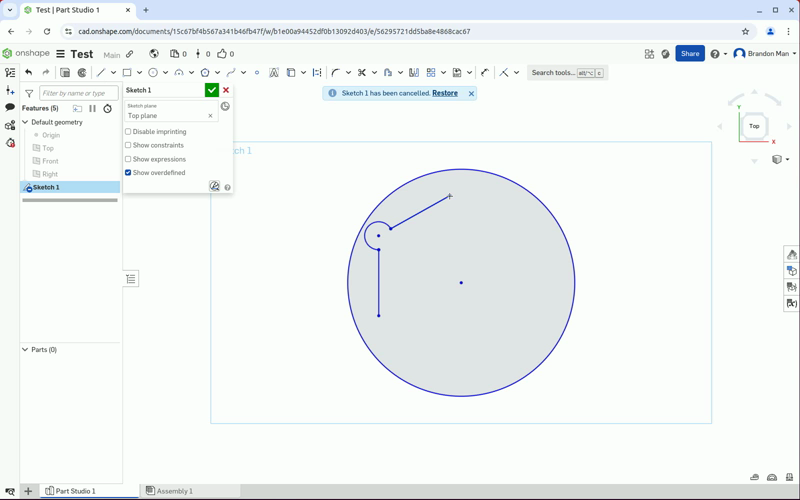
mouse_move(449, 195)
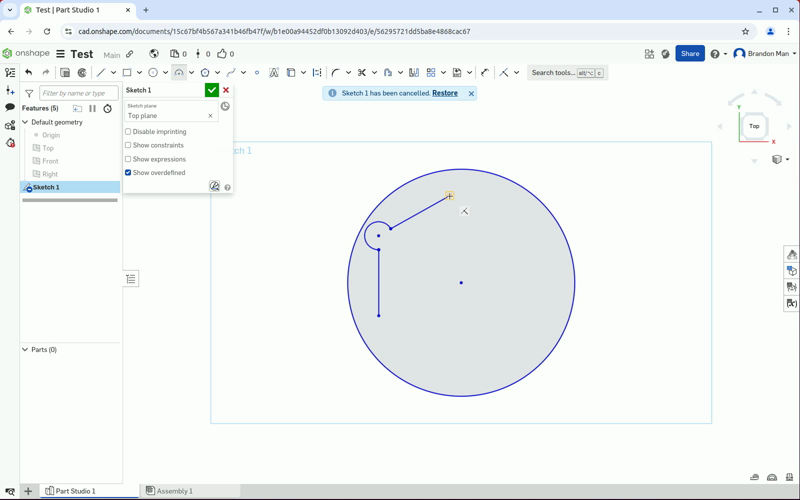
click(449, 195)
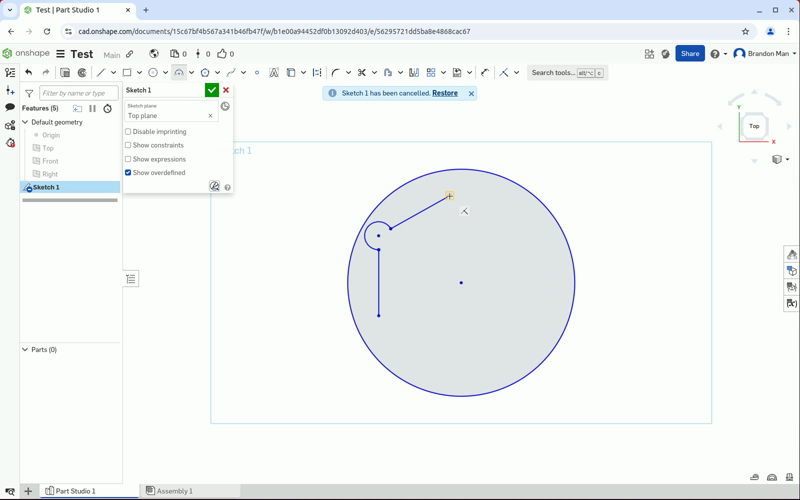
key_down(shift)
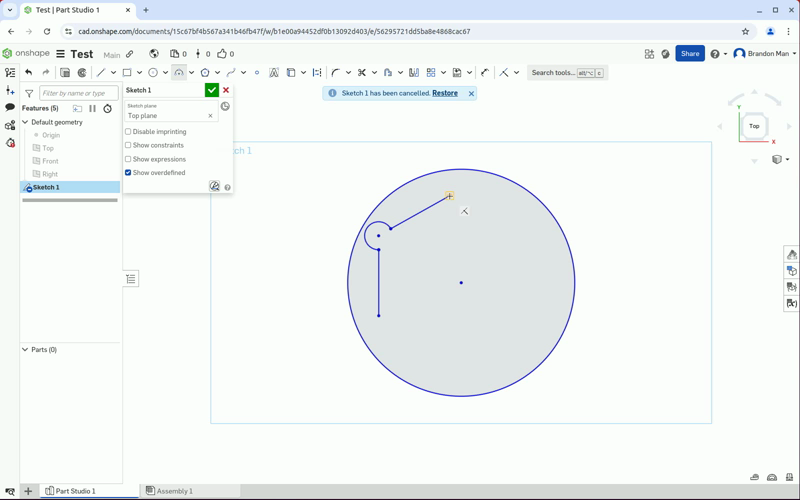
mouse_move(470, 195)
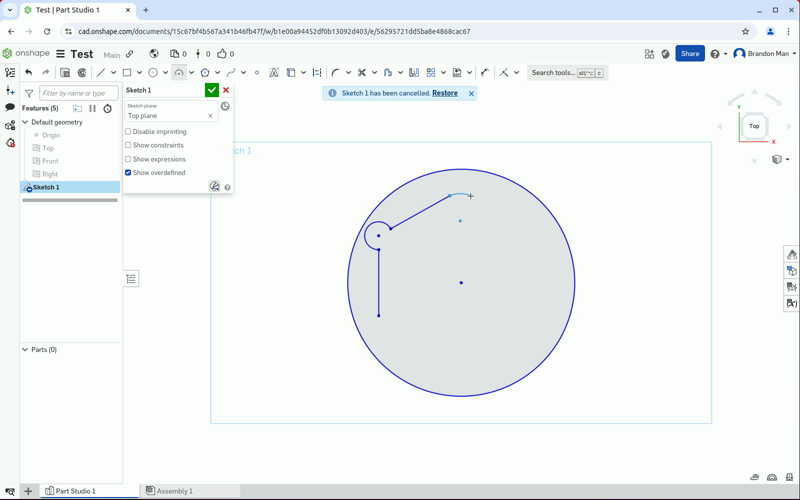
click(470, 195)
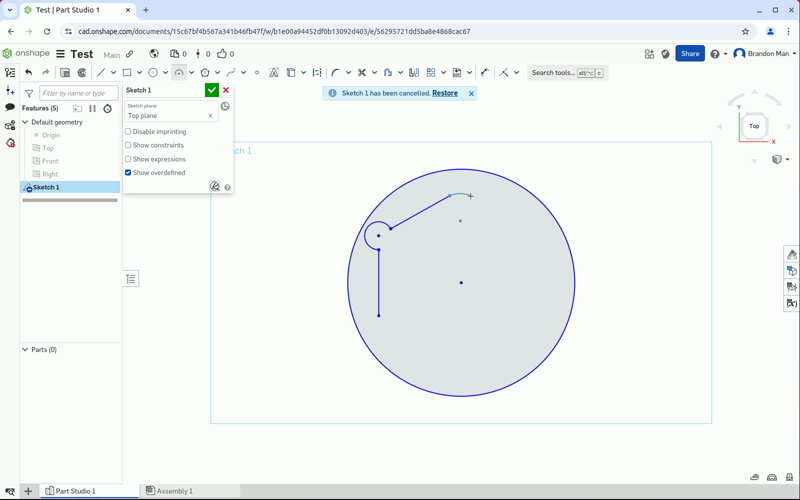
mouse_move(460, 177)
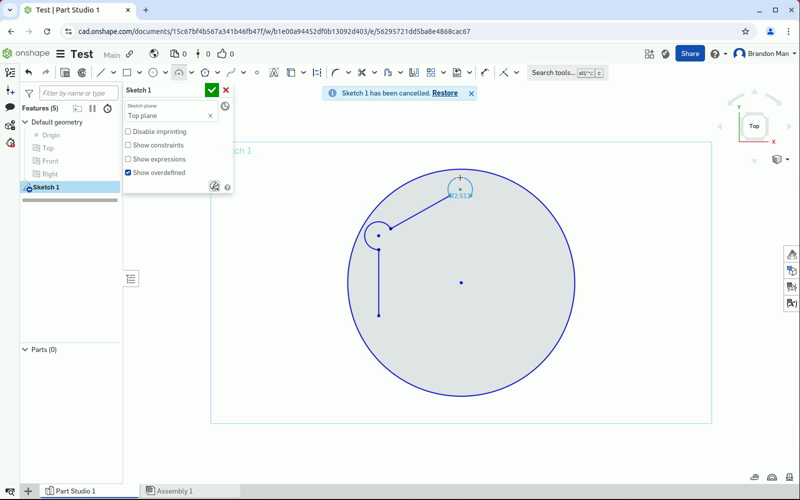
click(460, 177)
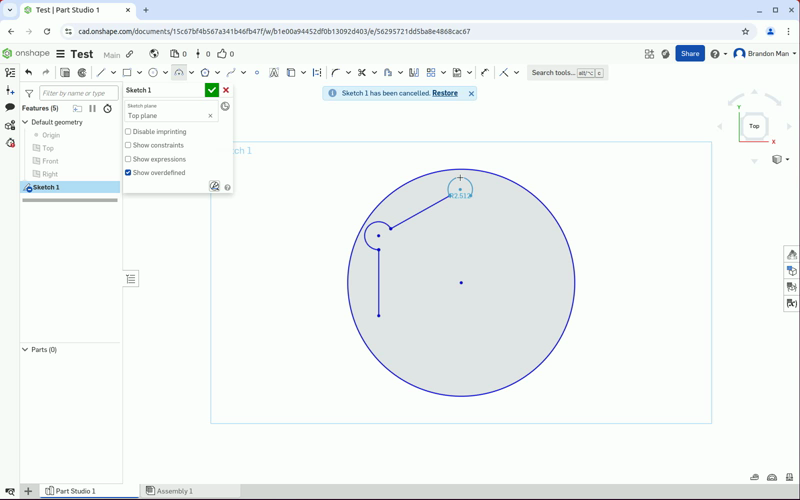
key_up(shift)
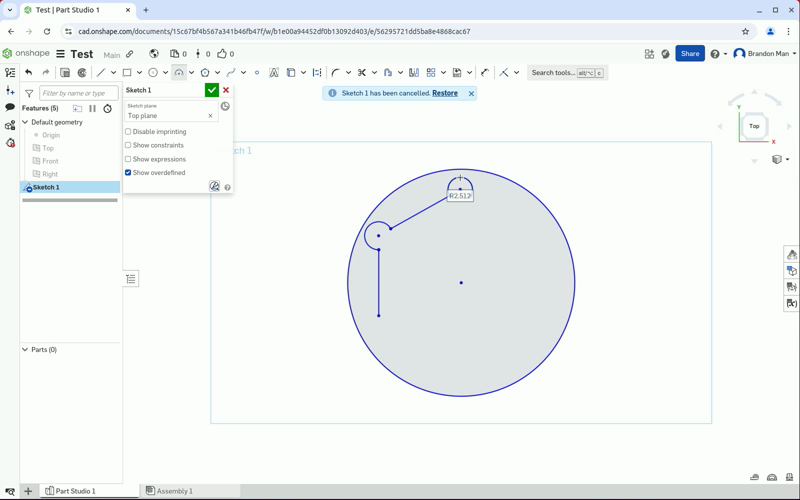
key(esc)
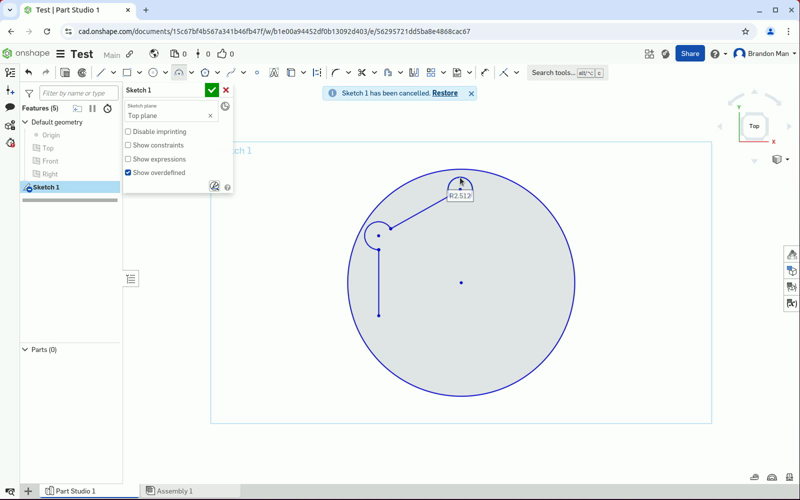
key(l)
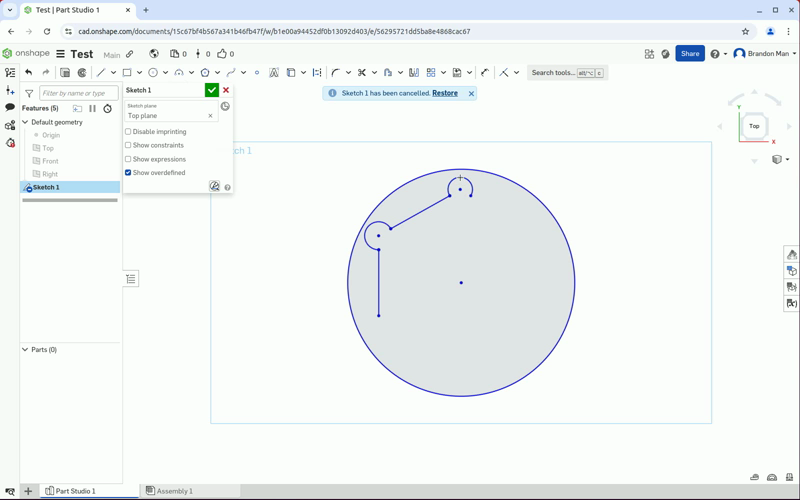
mouse_move(470, 195)
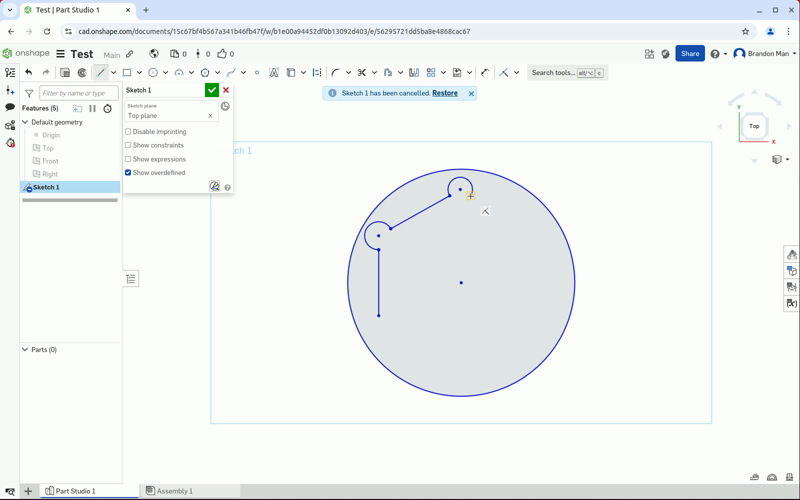
click(470, 195)
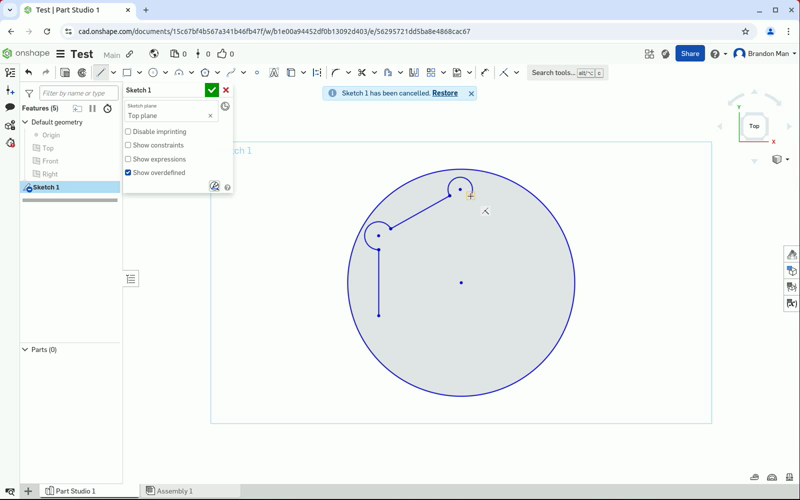
key_down(shift)
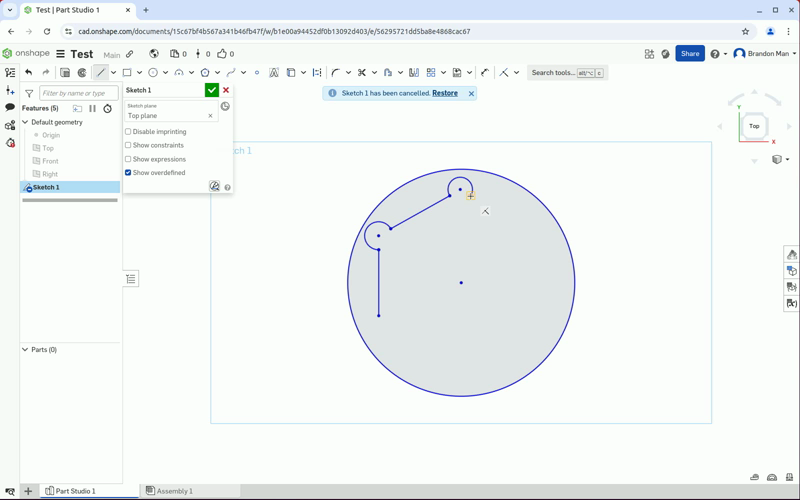
mouse_move(529, 228)
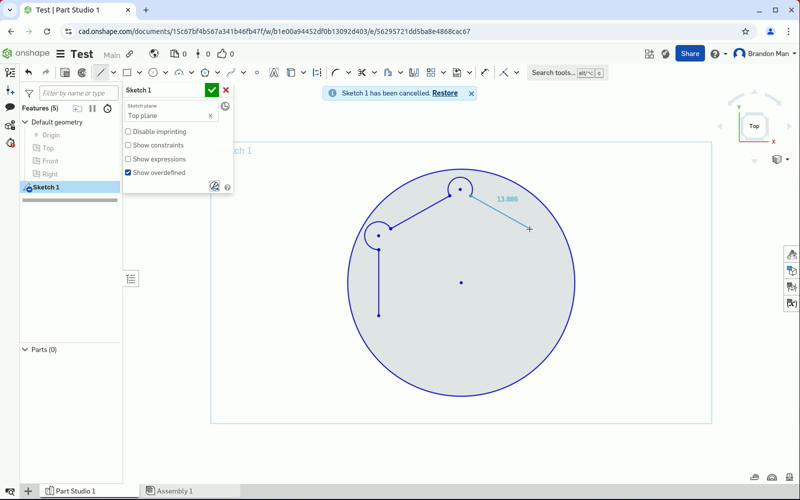
click(529, 228)
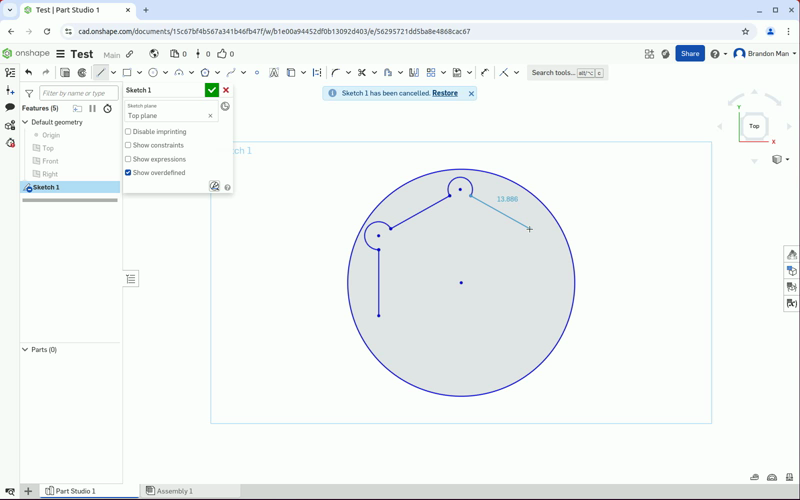
key_up(shift)
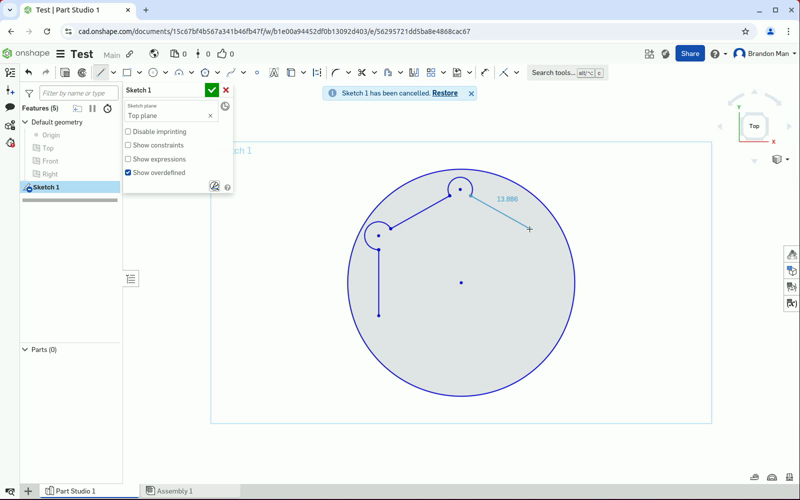
key(esc)
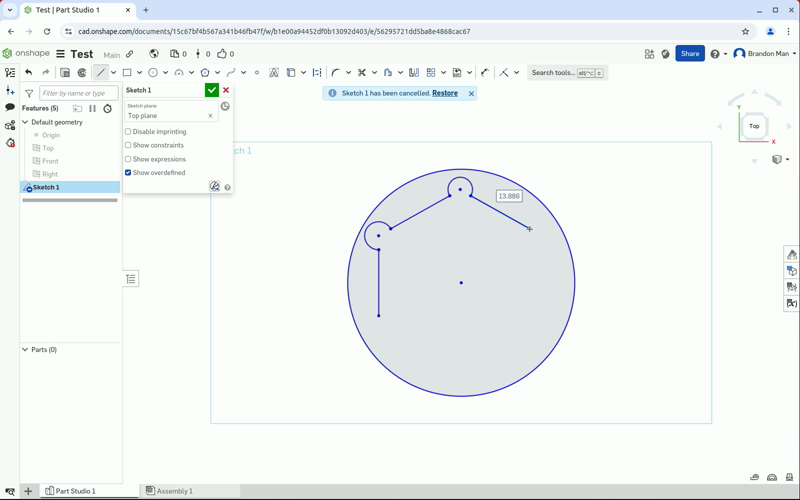
key(a)
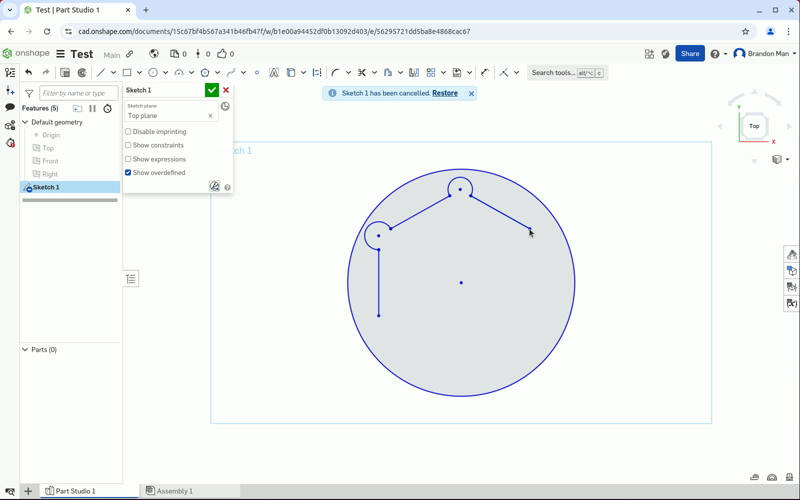
mouse_move(529, 228)
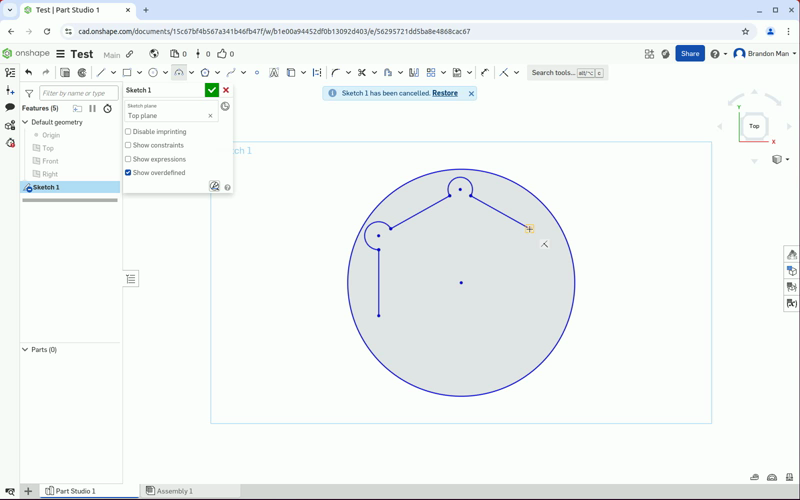
click(529, 228)
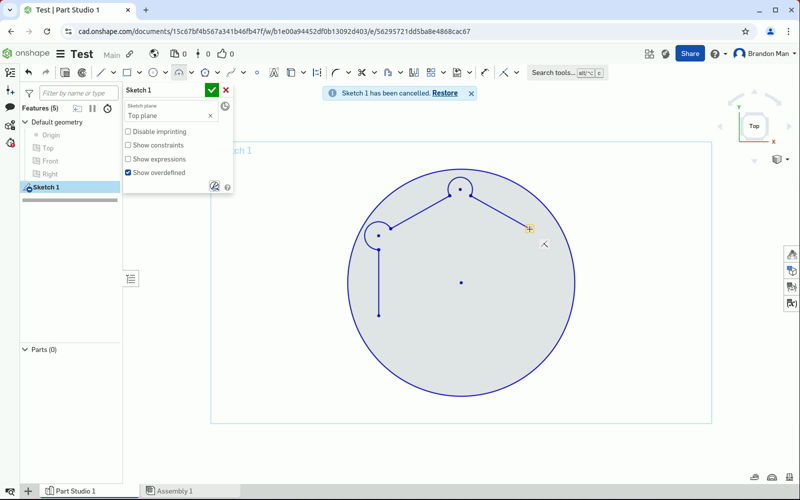
key_down(shift)
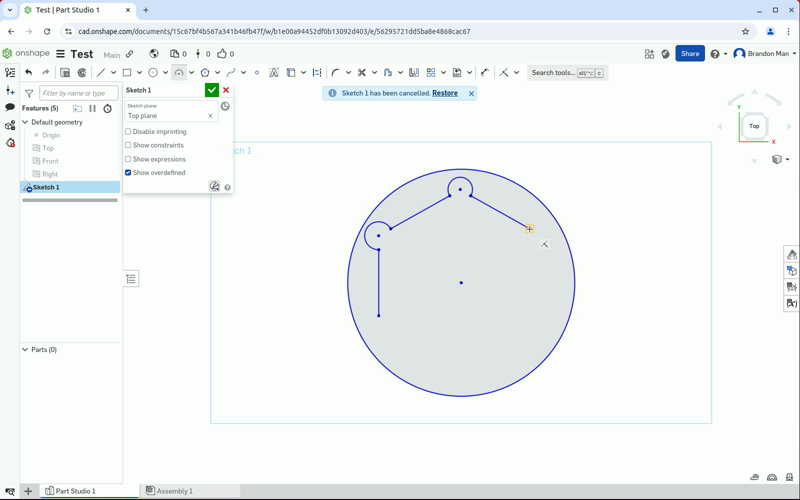
mouse_move(541, 249)
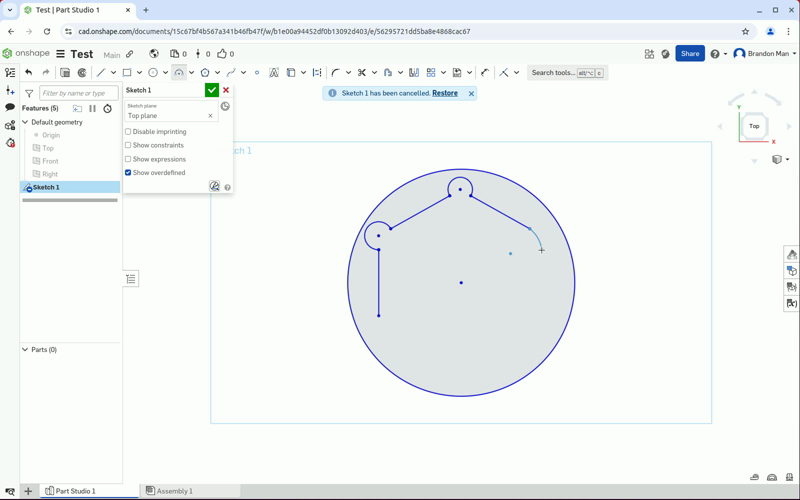
click(541, 249)
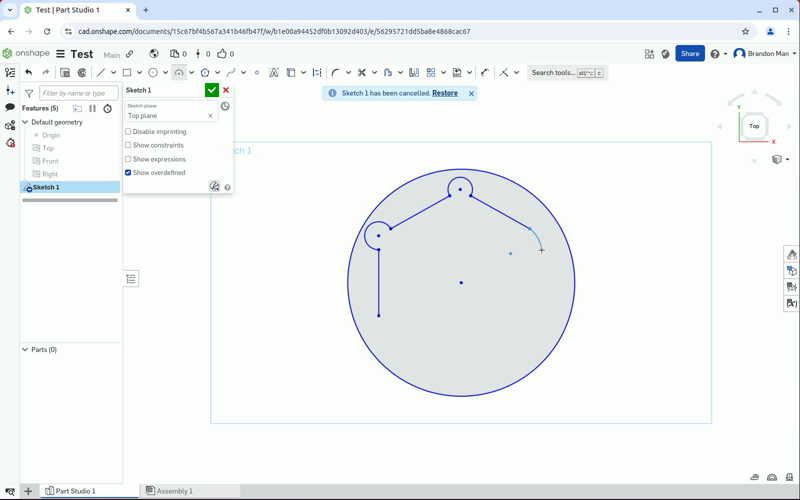
mouse_move(554, 229)
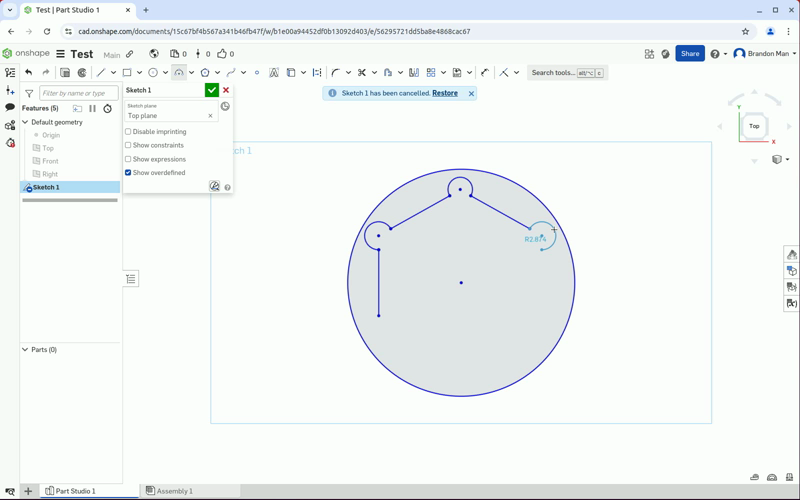
click(554, 229)
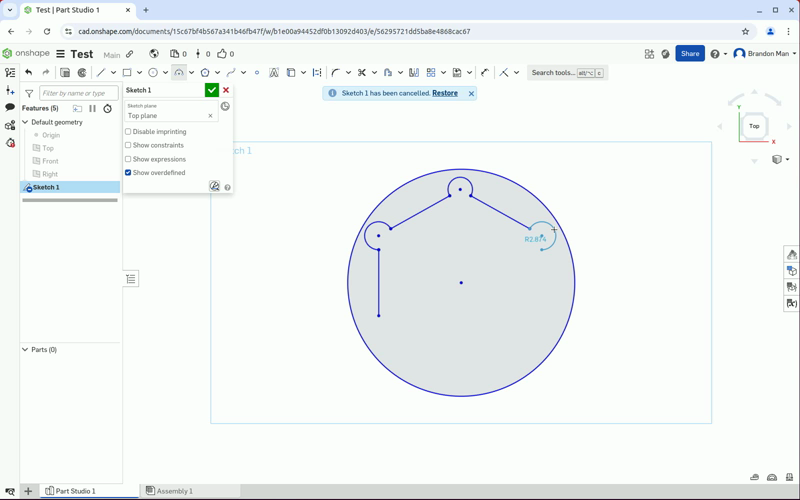
key_up(shift)
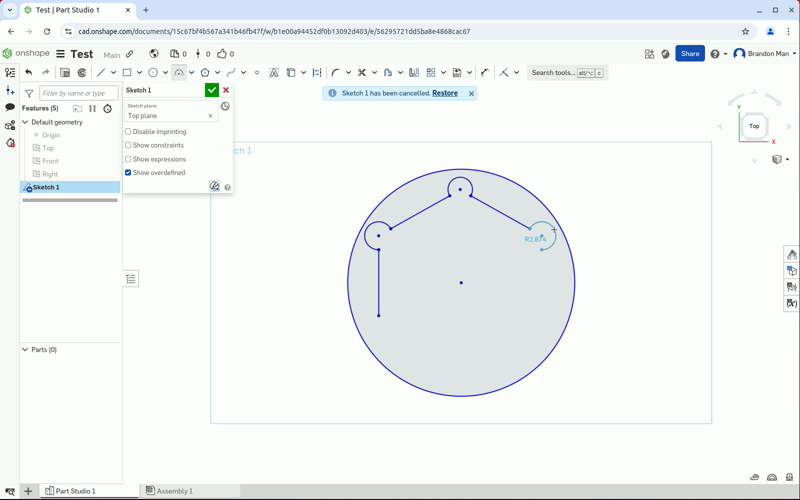
key(esc)
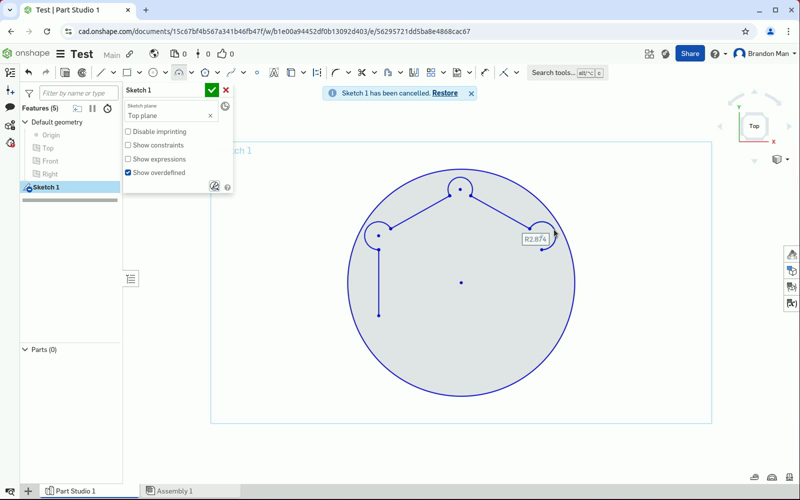
key(l)
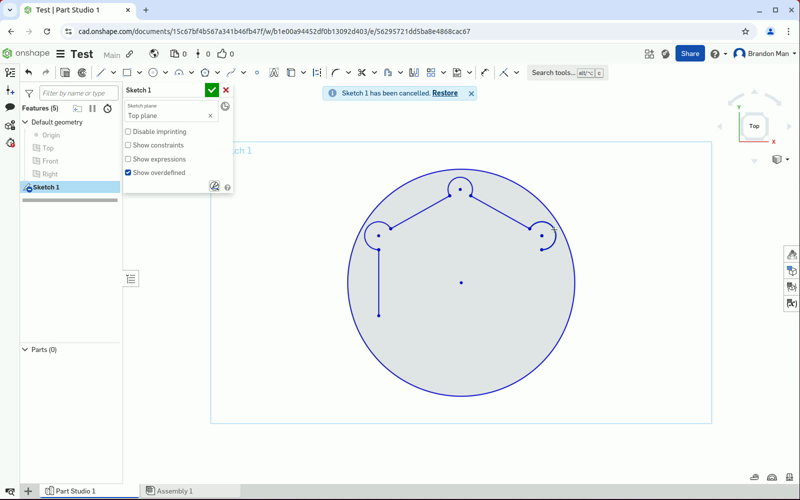
mouse_move(541, 249)
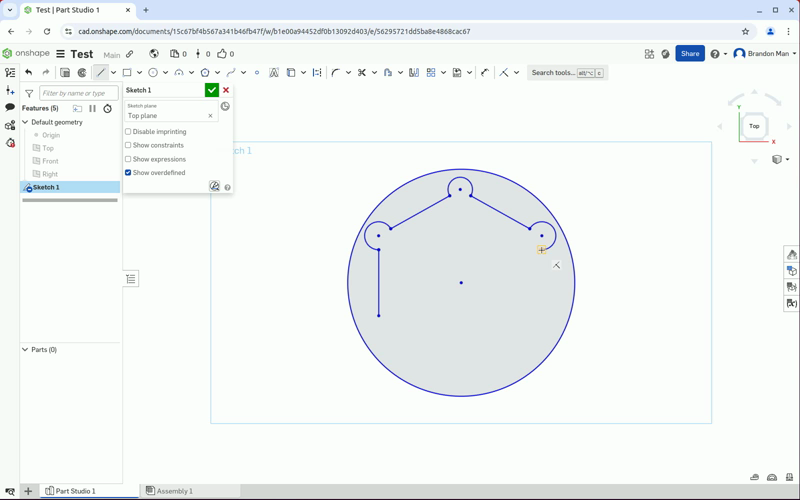
click(541, 249)
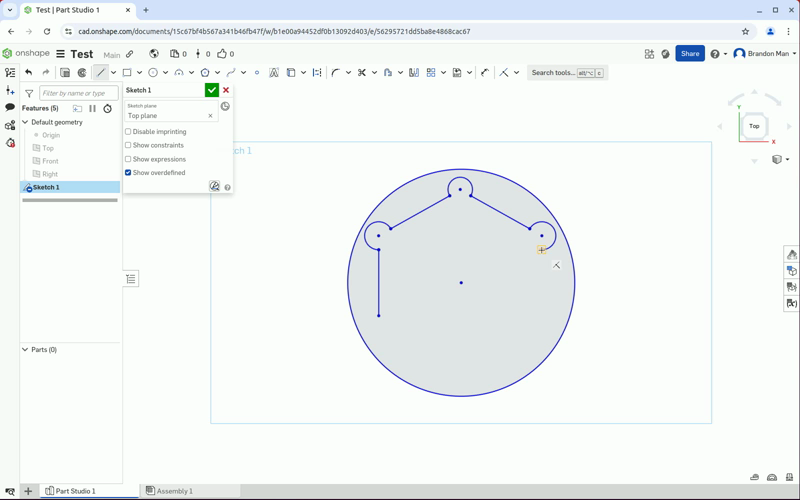
key_down(shift)
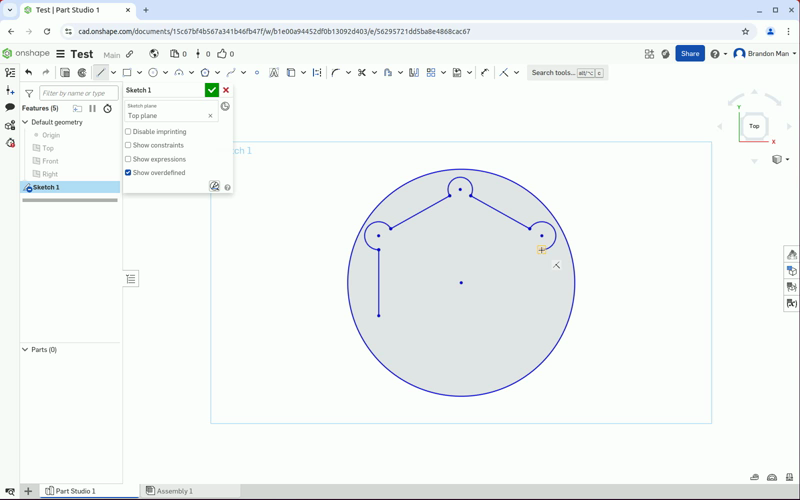
mouse_move(541, 315)
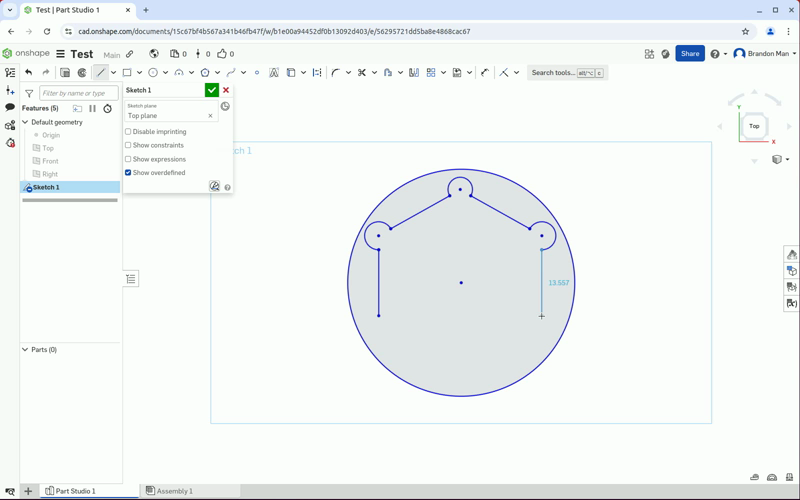
click(541, 315)
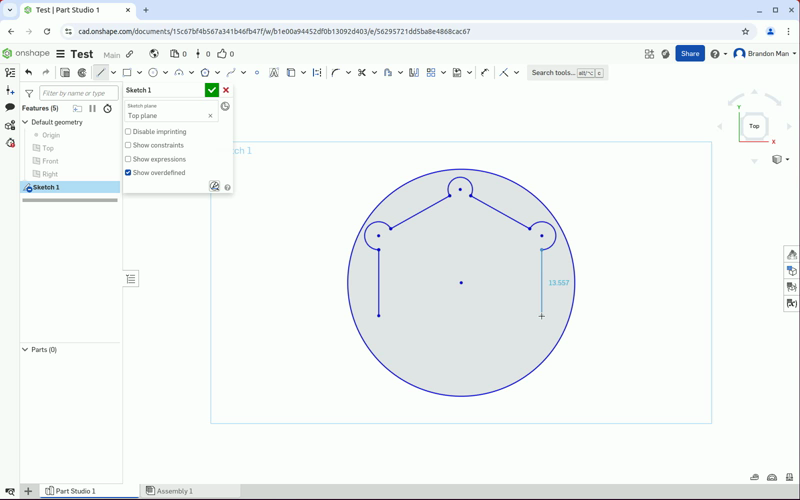
key_up(shift)
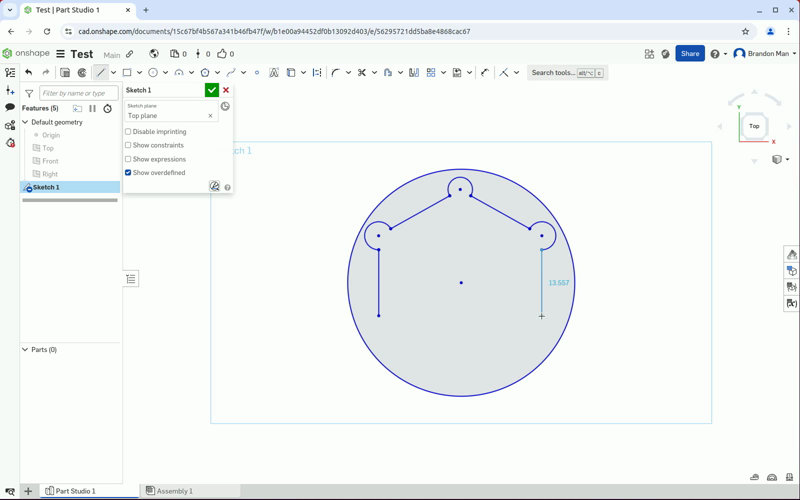
key(esc)
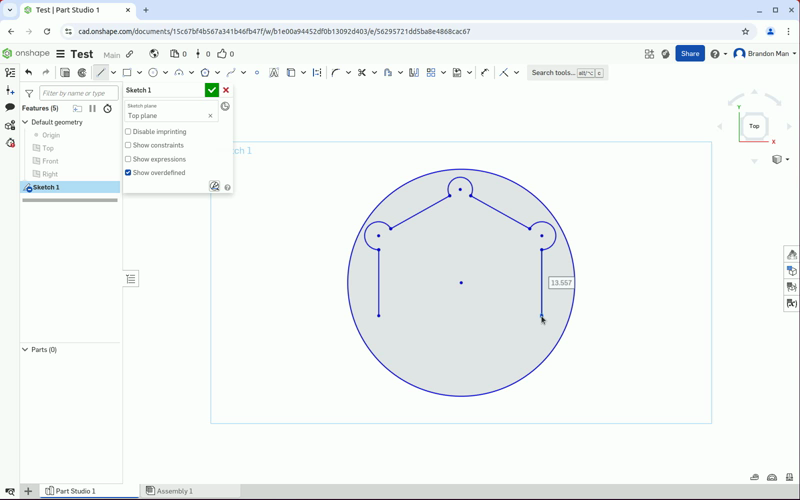
key(a)
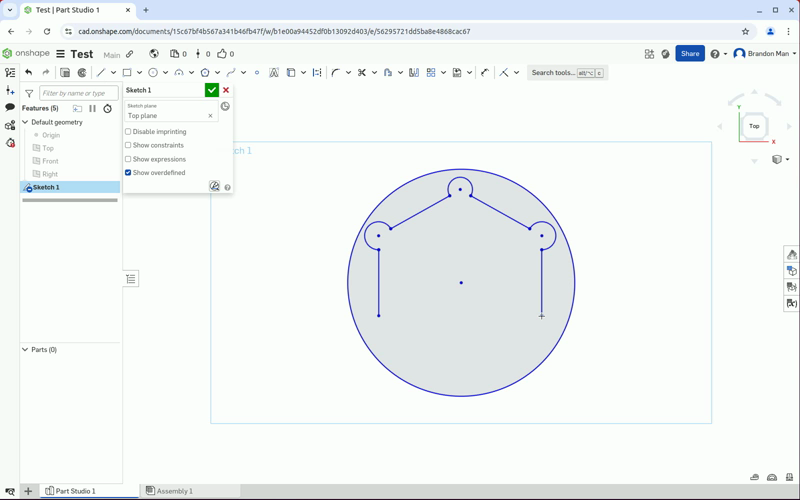
mouse_move(541, 315)
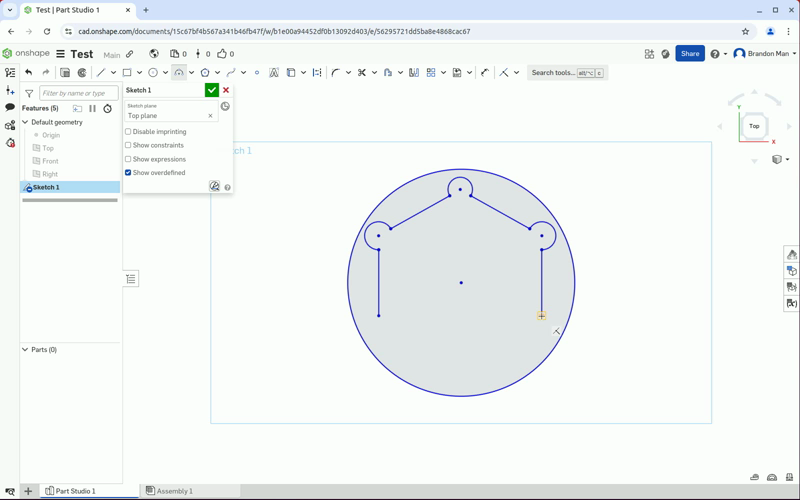
click(541, 315)
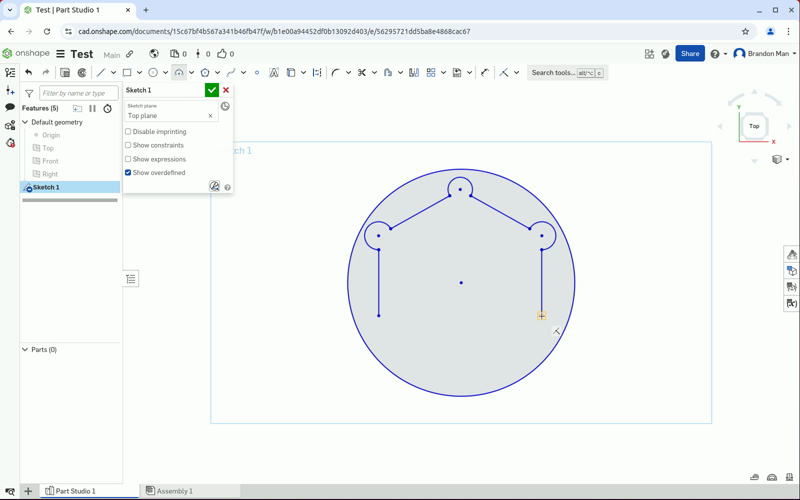
key_down(shift)
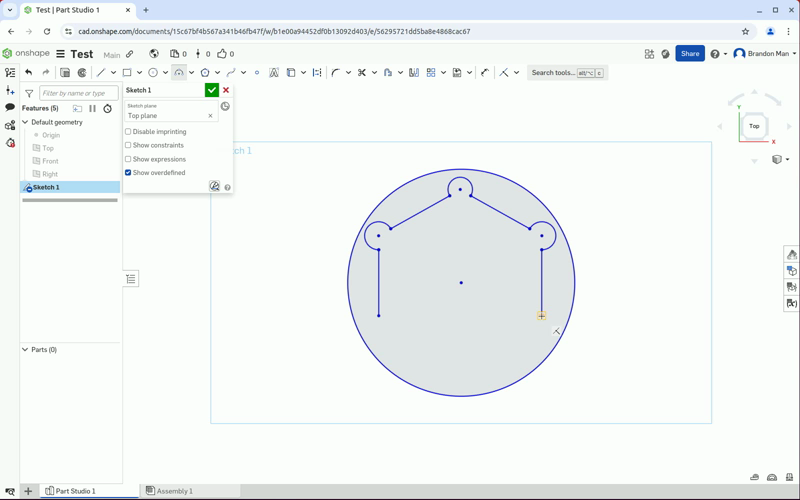
mouse_move(529, 337)
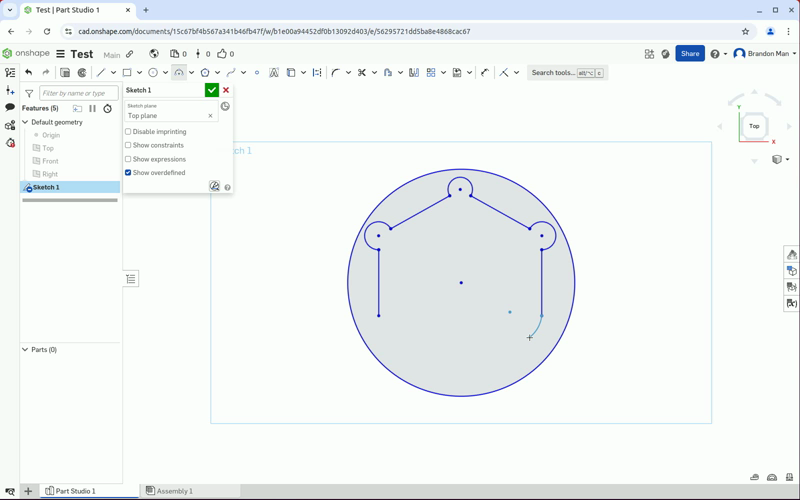
click(529, 337)
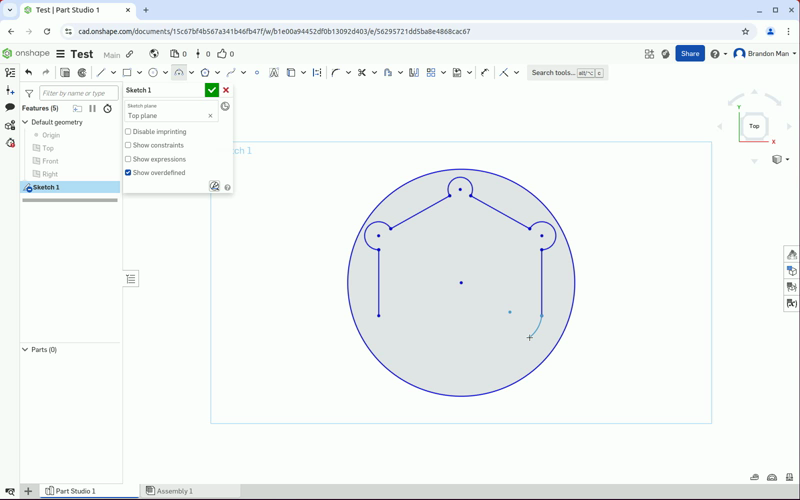
mouse_move(554, 336)
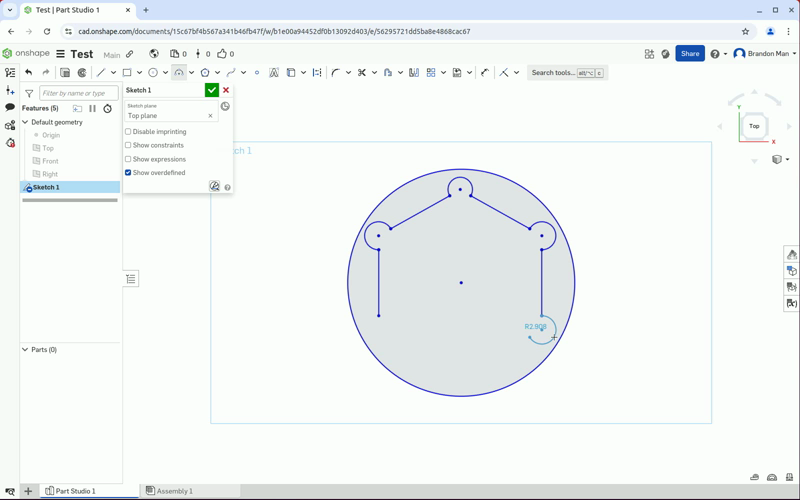
click(554, 336)
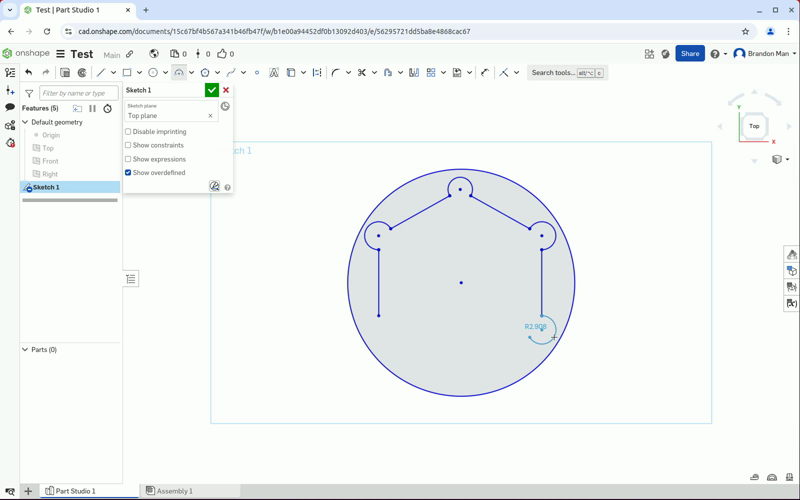
key_up(shift)
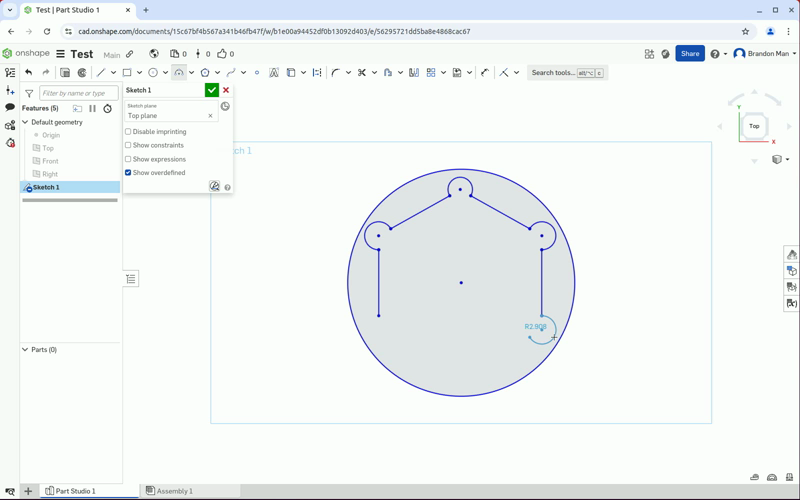
key(esc)
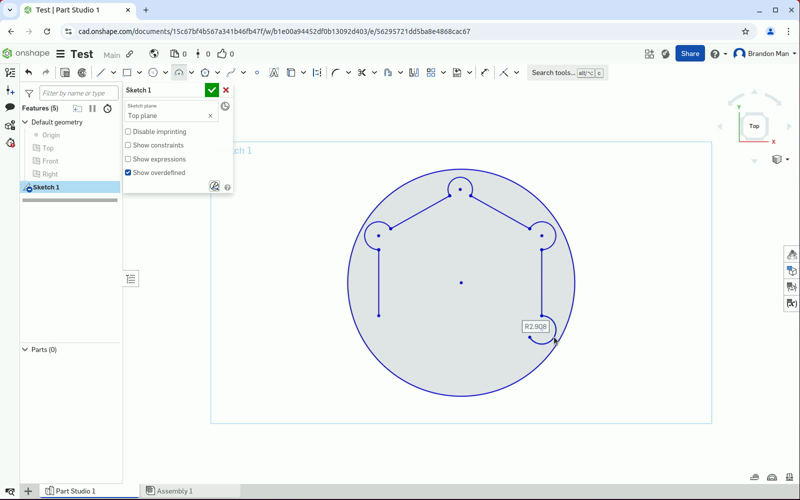
key(l)
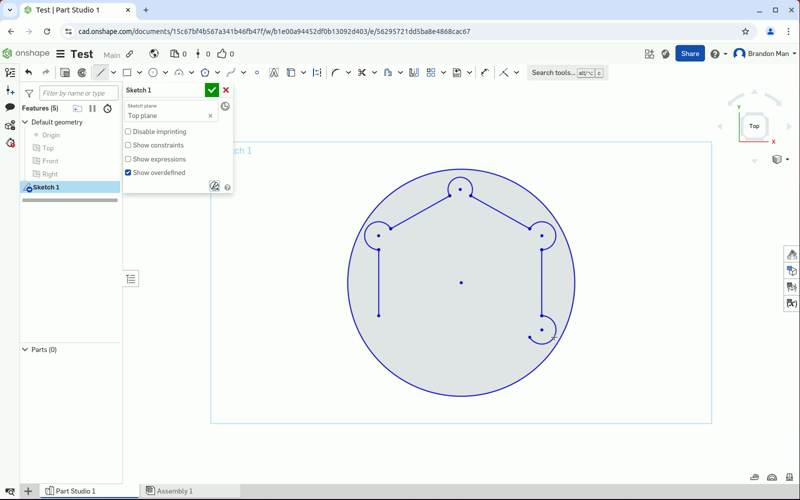
mouse_move(529, 337)
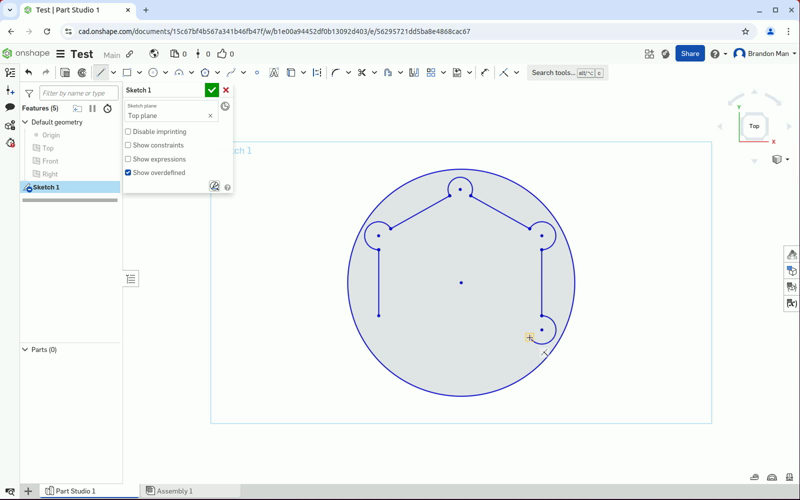
click(529, 337)
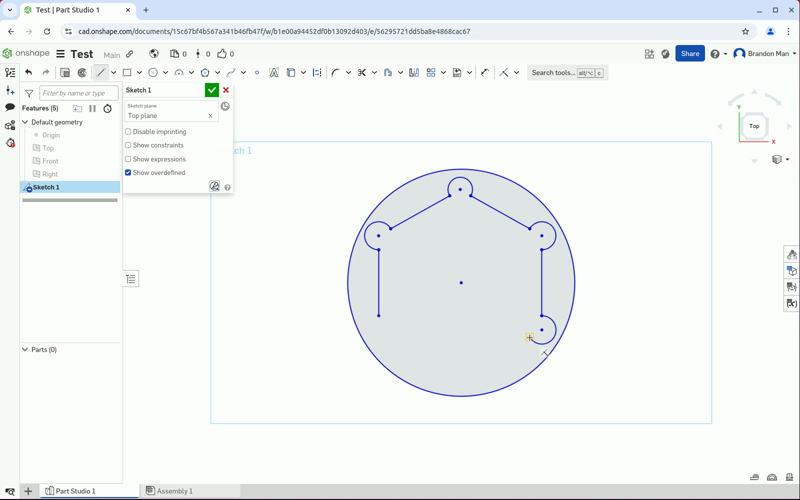
key_down(shift)
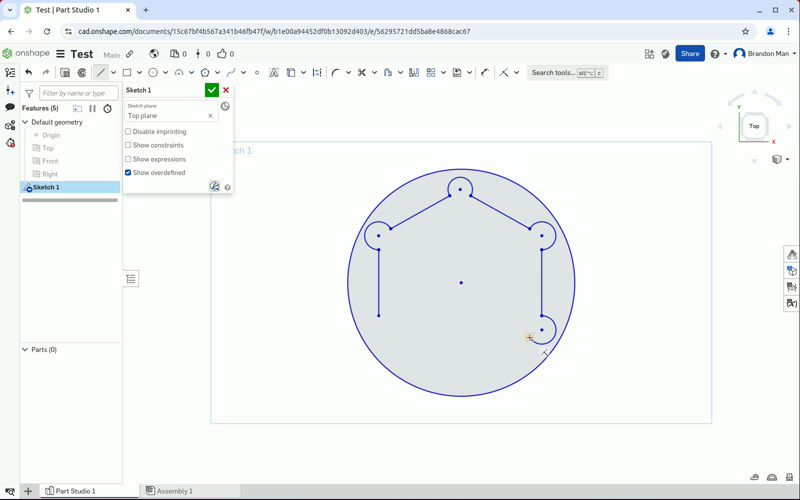
mouse_move(470, 370)
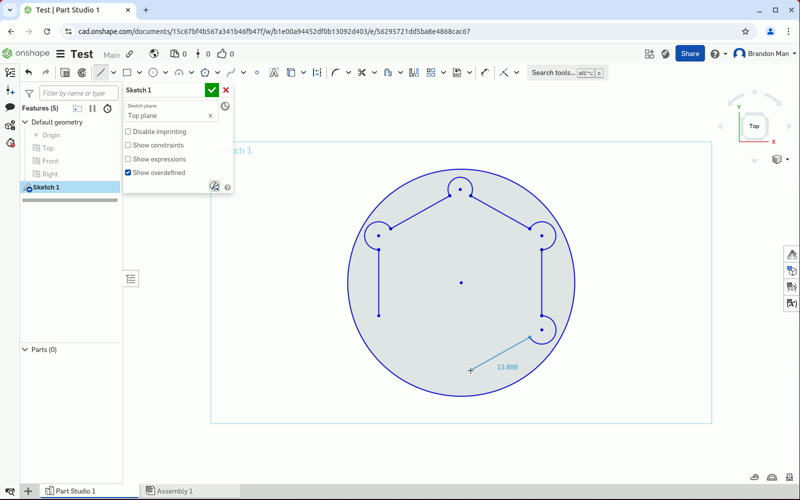
click(470, 370)
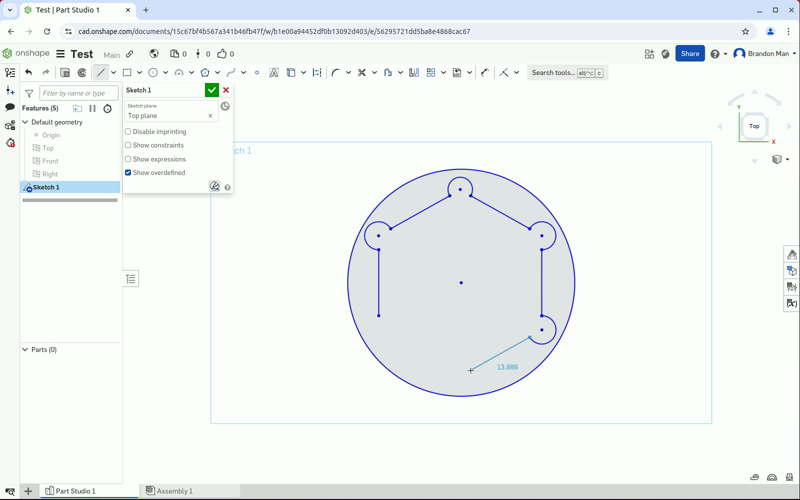
key_up(shift)
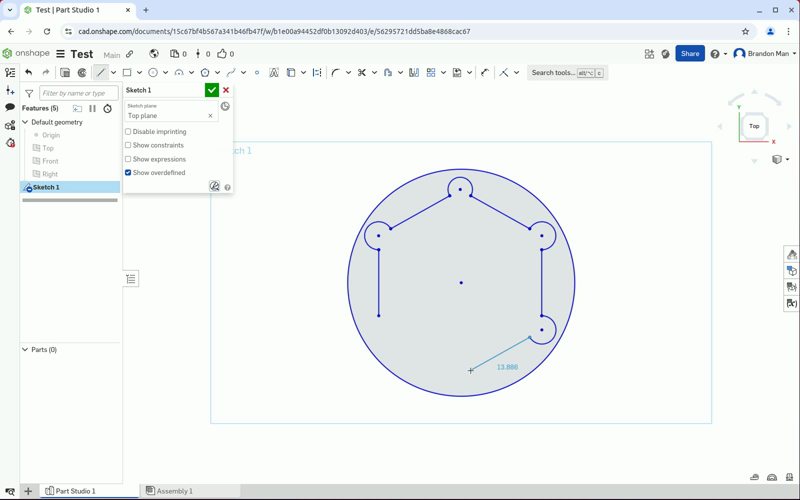
key(esc)
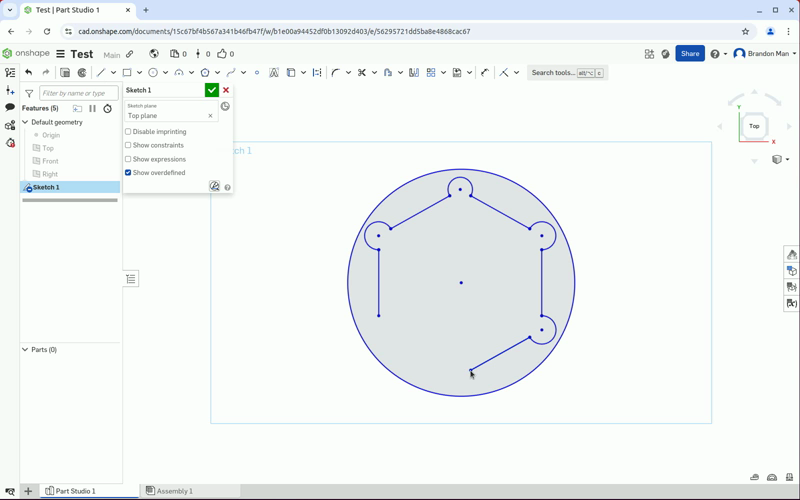
key(a)
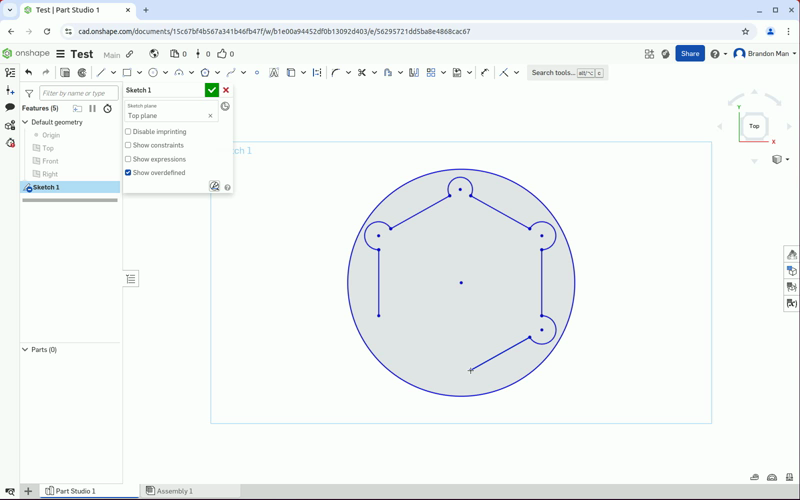
mouse_move(470, 370)
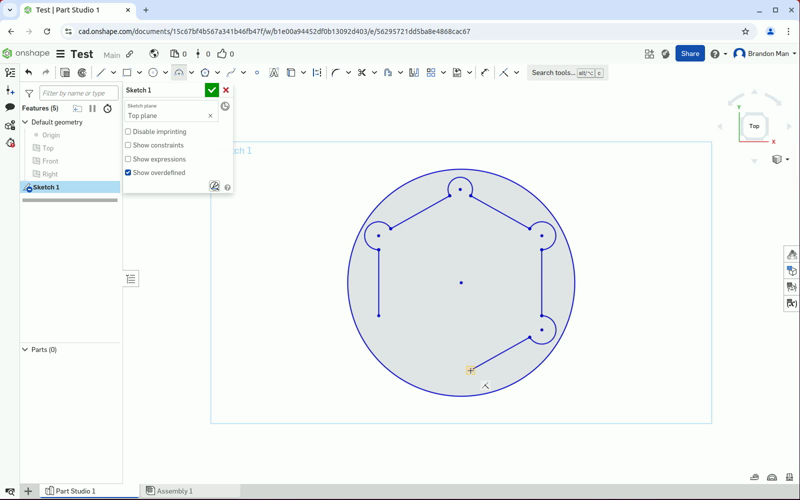
click(470, 370)
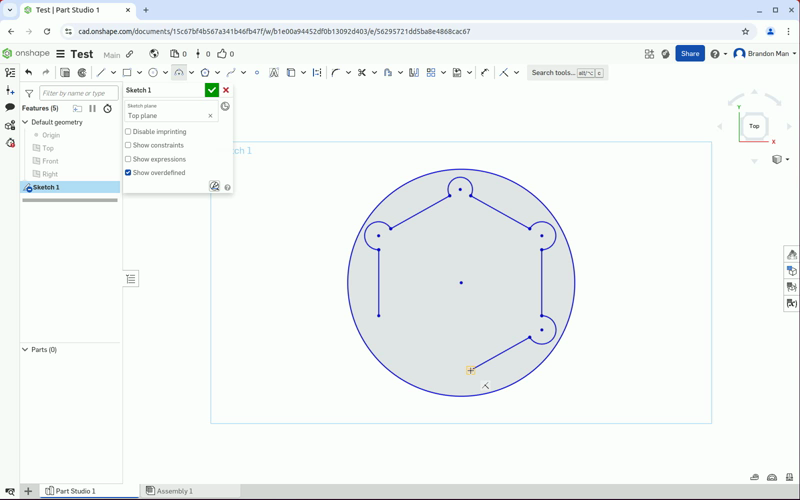
key_down(shift)
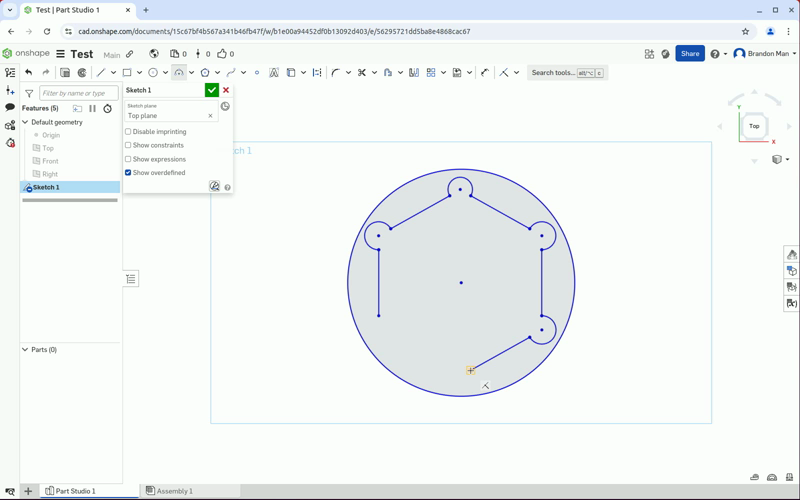
mouse_move(449, 370)
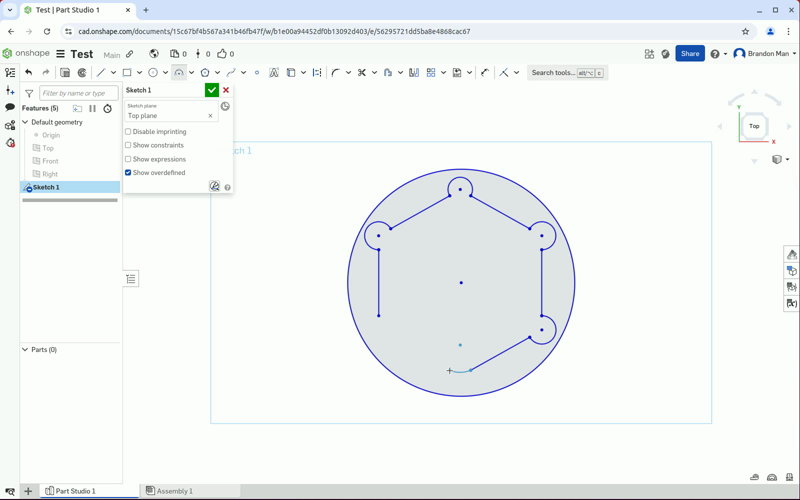
click(449, 370)
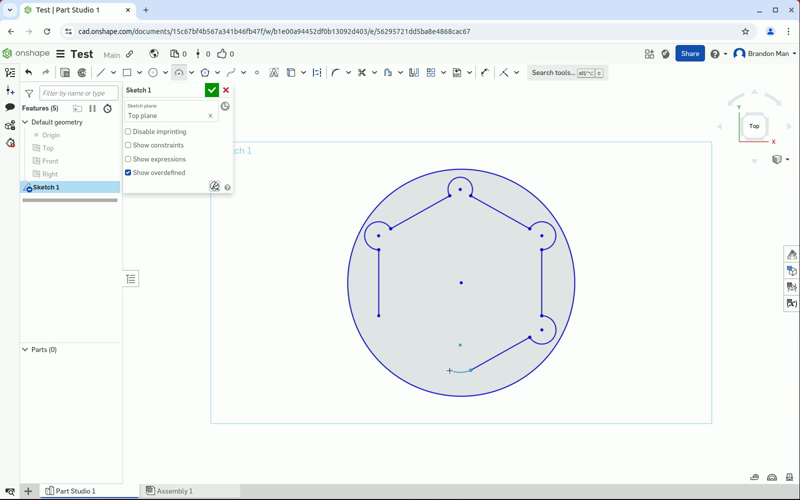
mouse_move(460, 388)
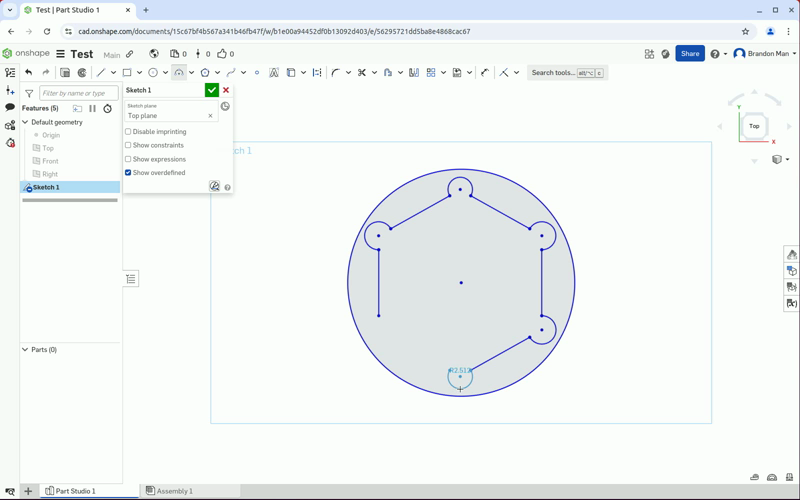
click(460, 388)
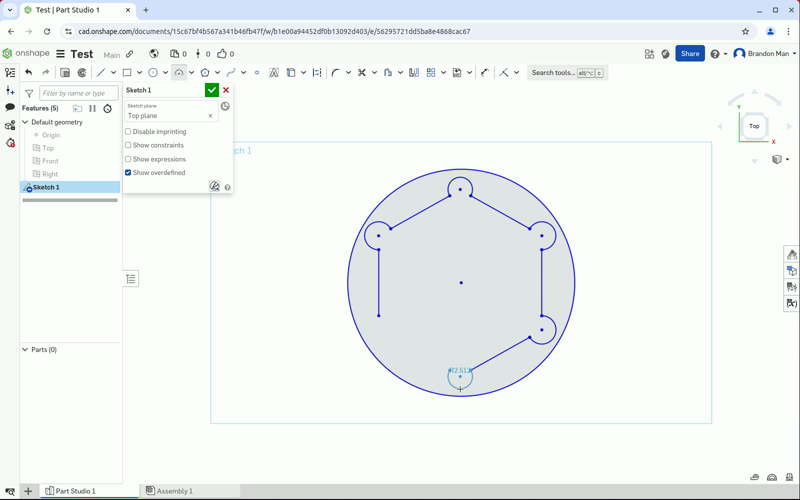
key_up(shift)
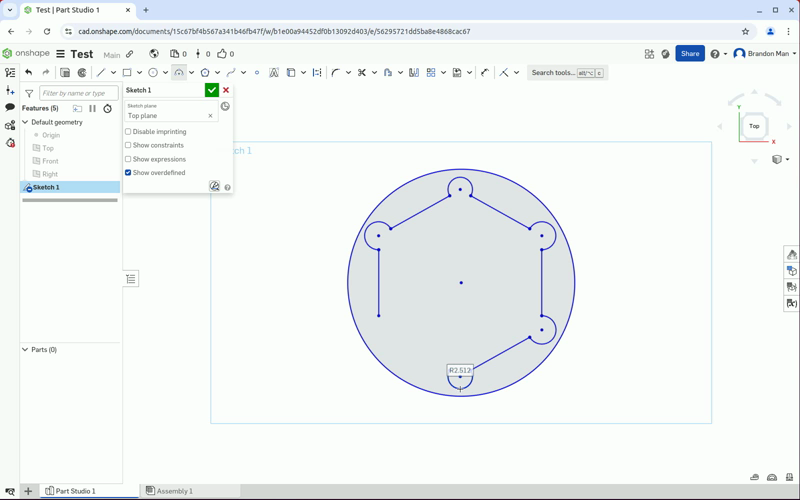
key(esc)
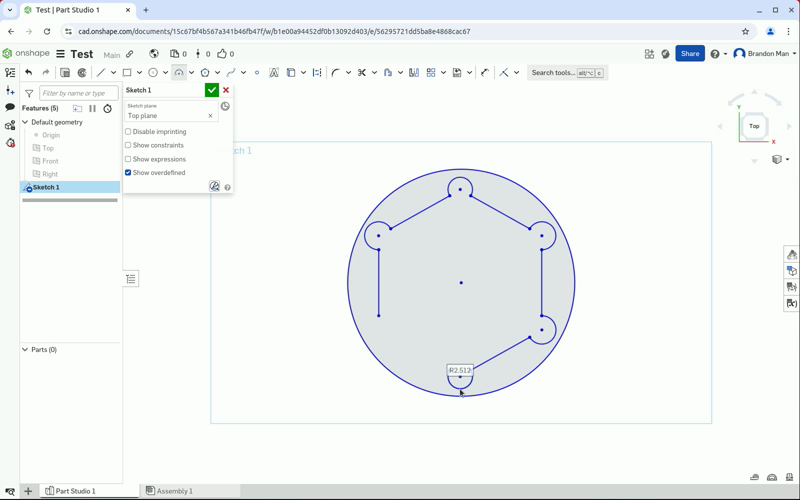
key(l)
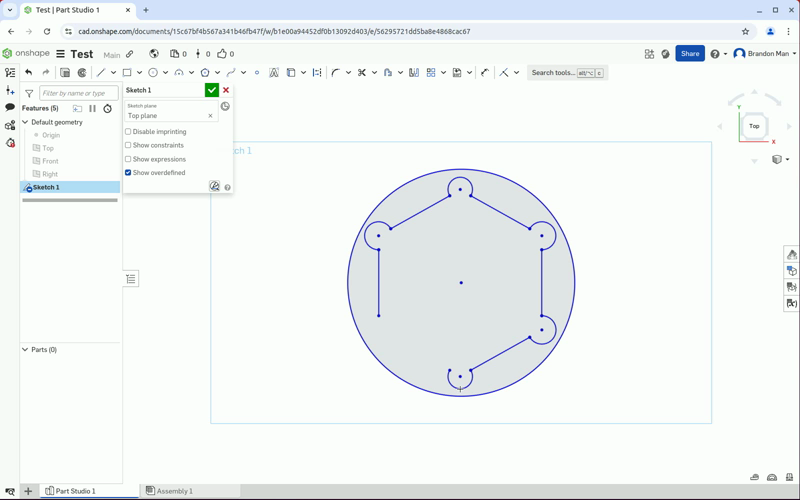
mouse_move(449, 370)
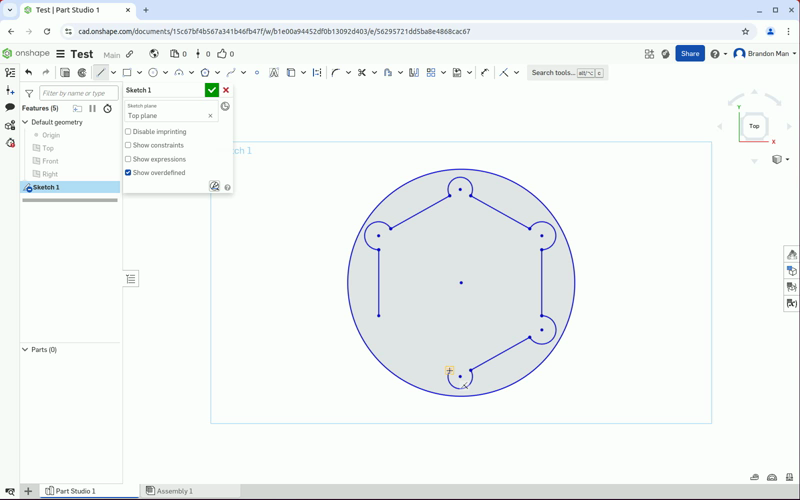
click(449, 370)
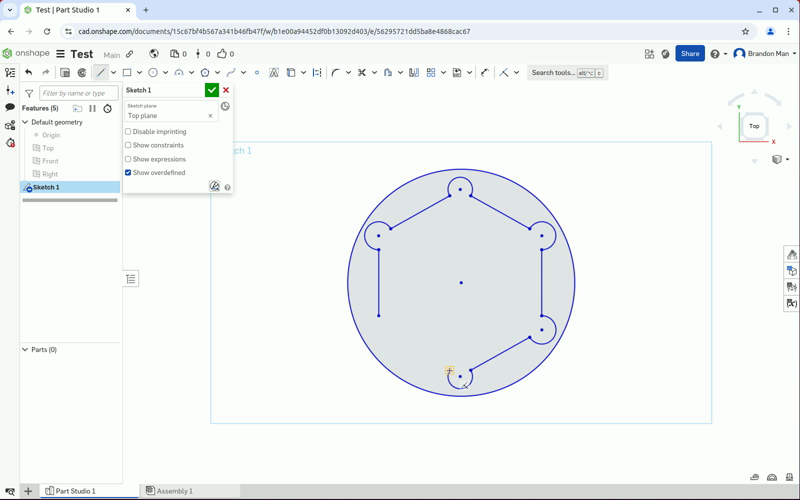
key_down(shift)
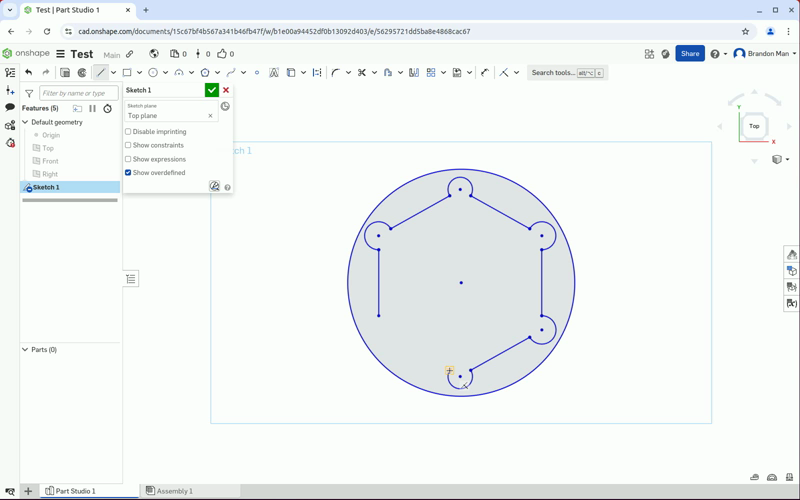
mouse_move(390, 337)
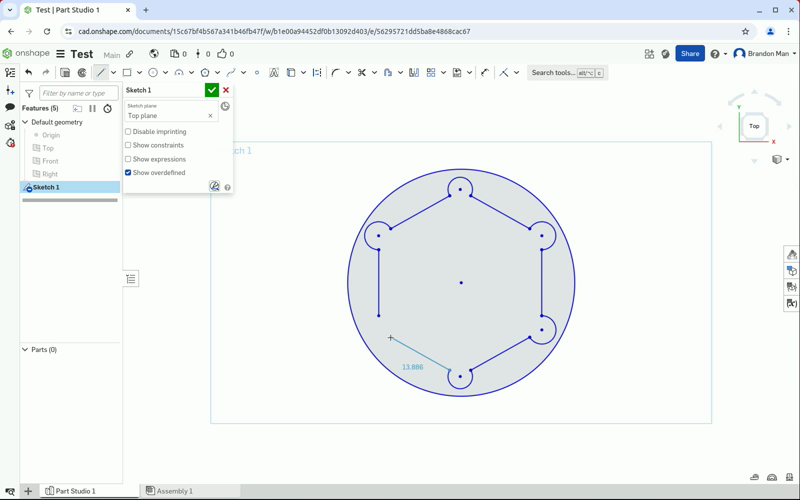
click(390, 337)
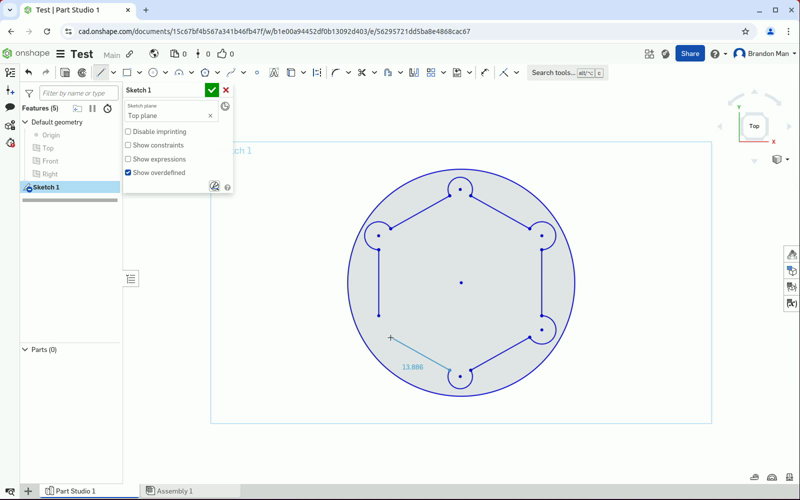
key_up(shift)
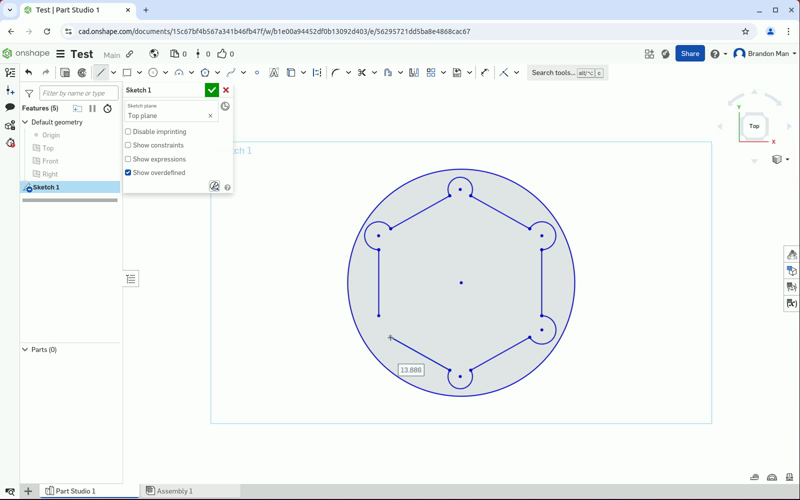
key(esc)
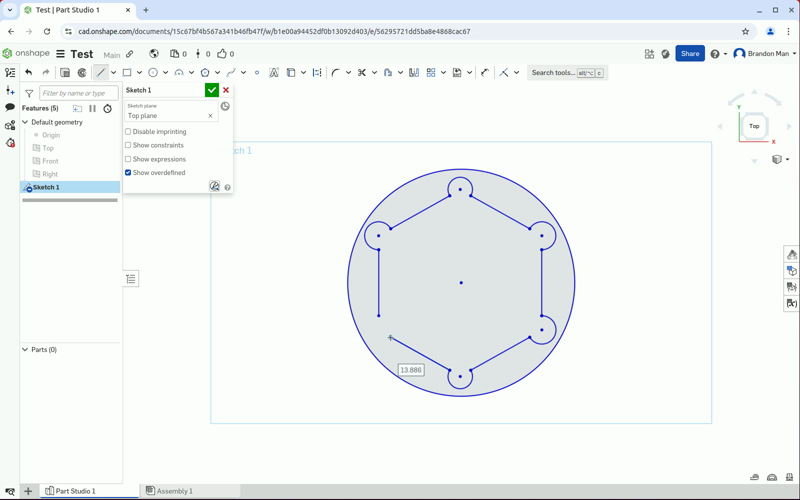
key(a)
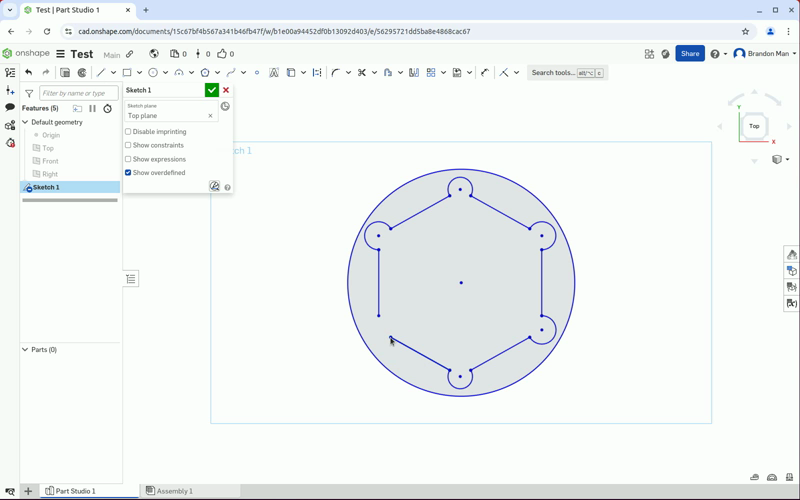
mouse_move(390, 337)
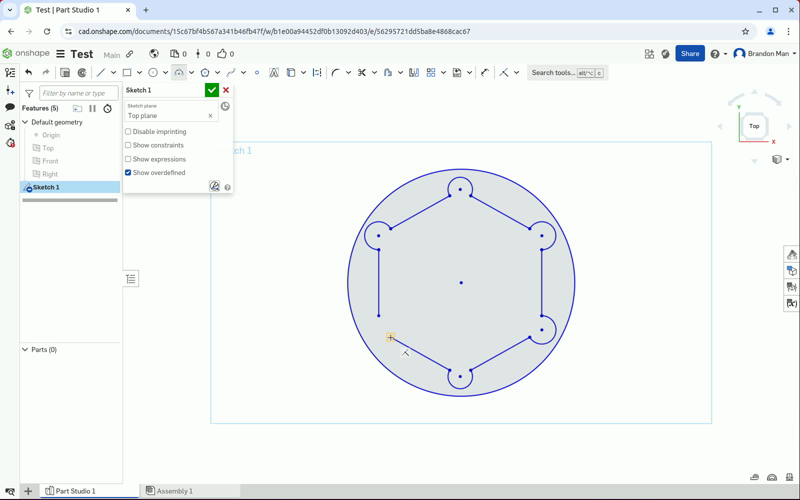
click(390, 337)
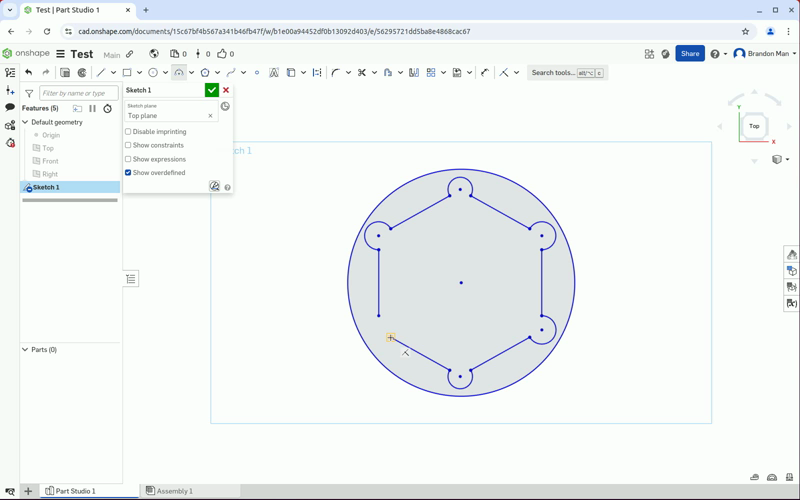
mouse_move(378, 315)
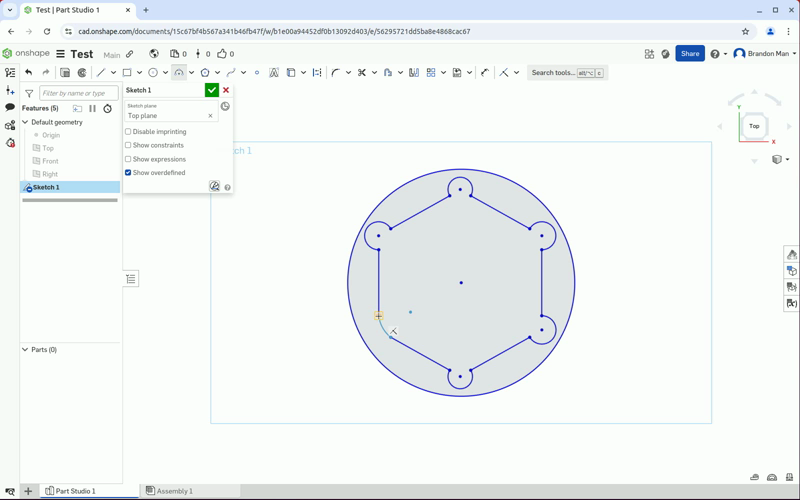
click(378, 315)
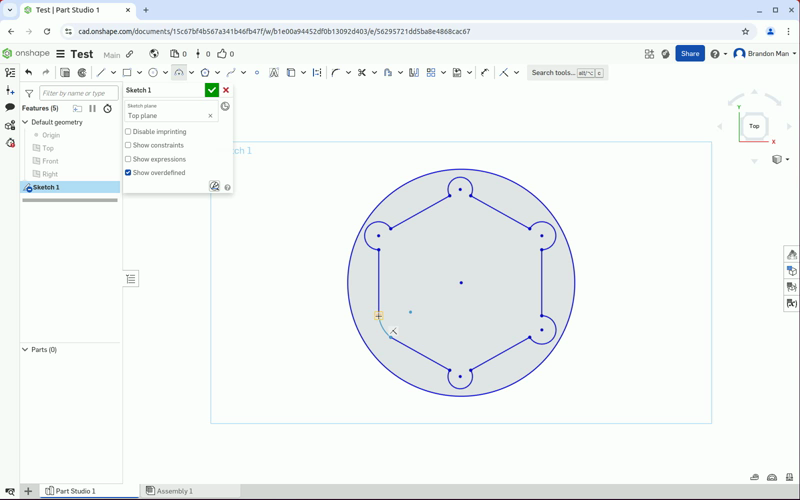
key_down(shift)
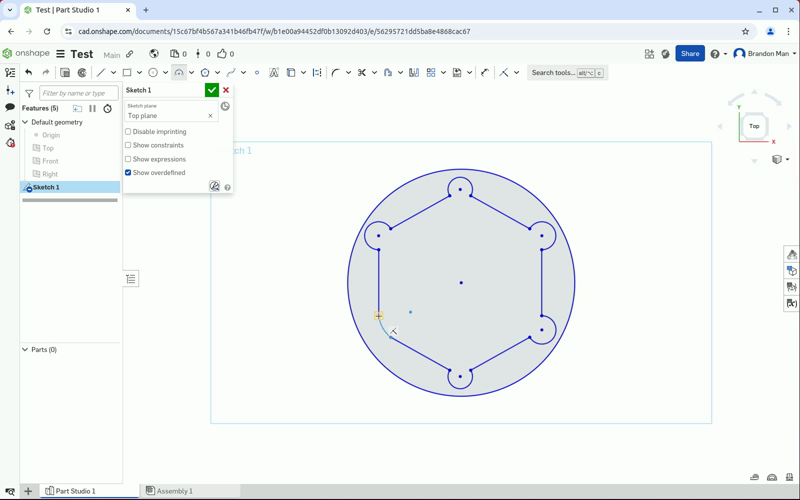
mouse_move(366, 336)
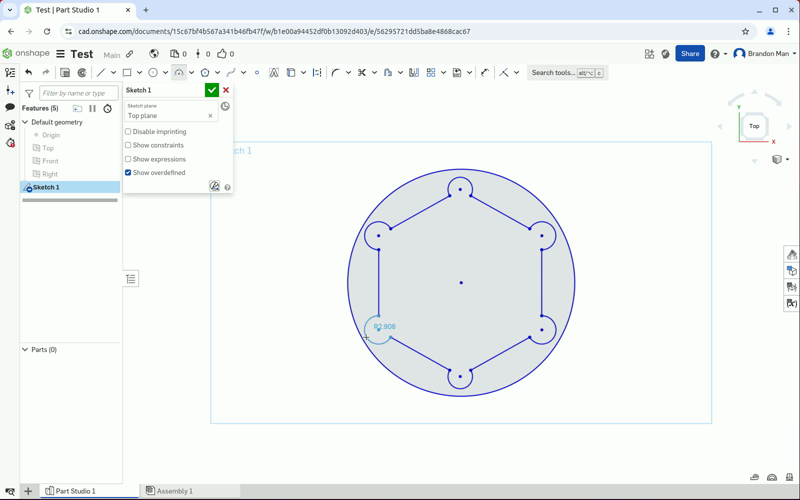
click(366, 336)
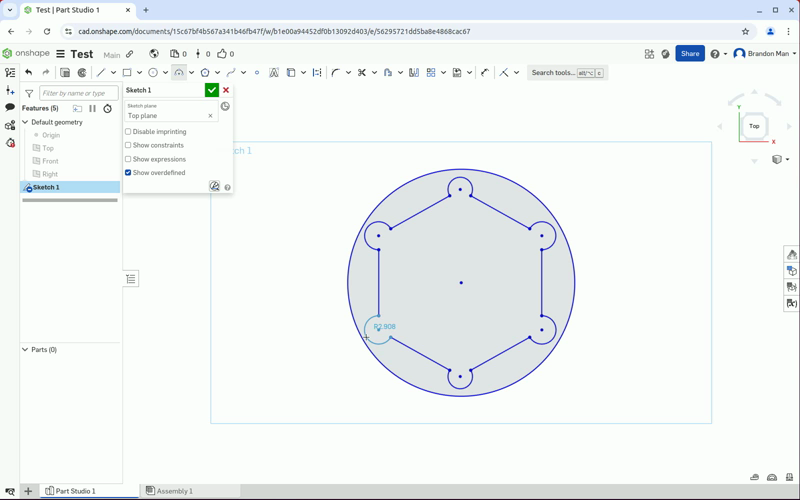
key_up(shift)
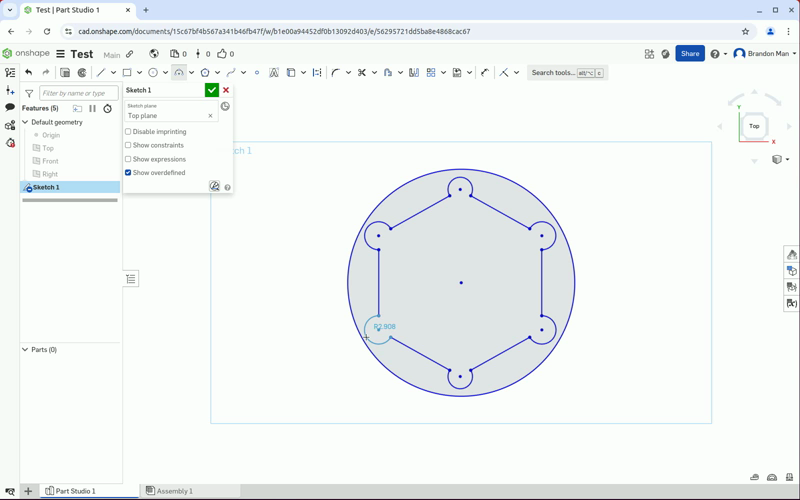
key(esc)
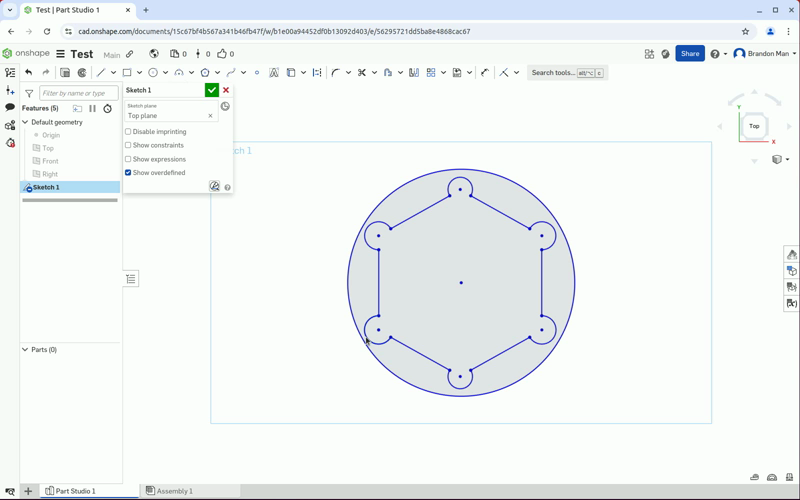
mouse_move(405, 365)
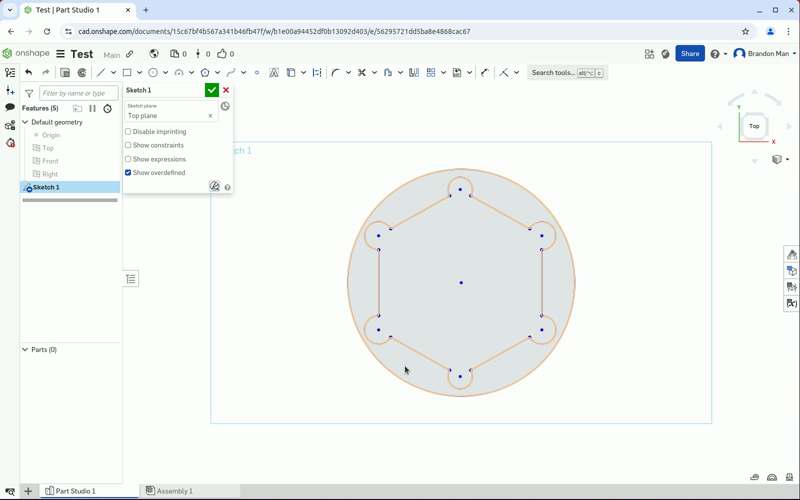
click(405, 365)
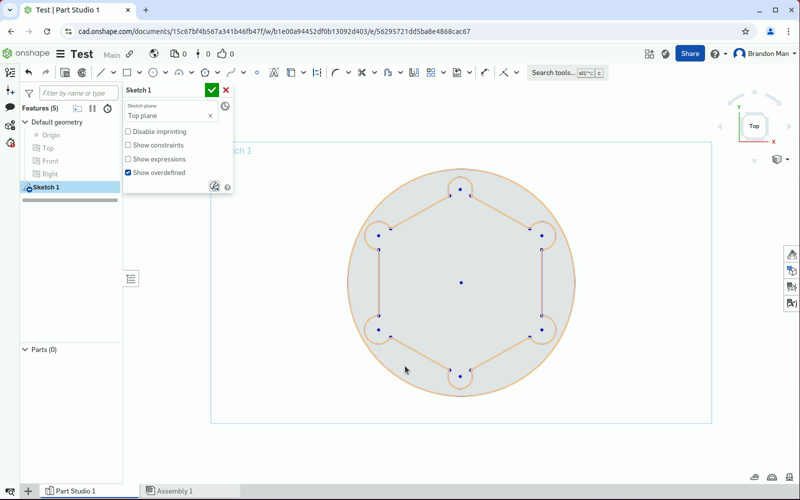
mouse_move(73, 352)
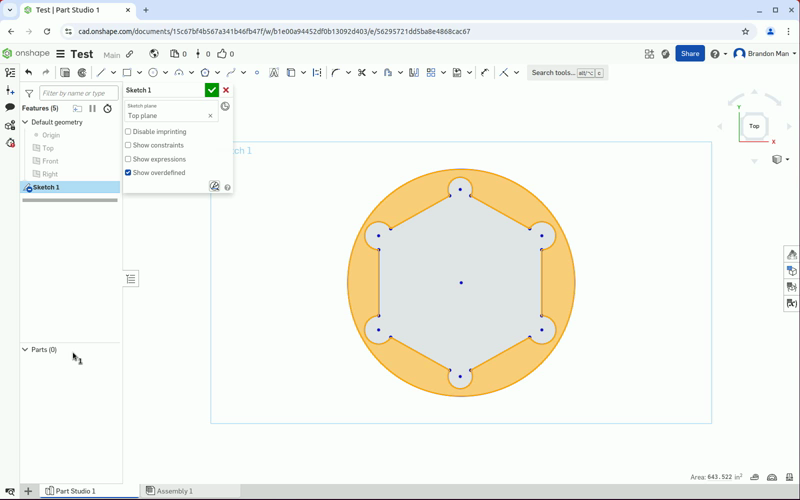
key(shift+y)
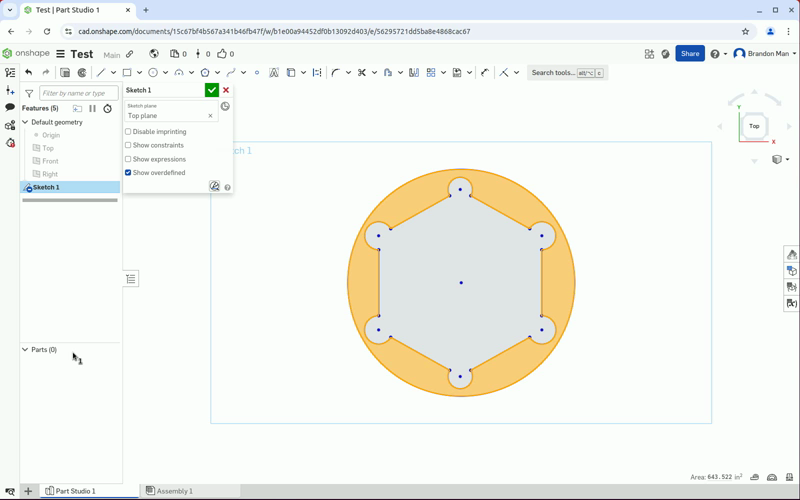
key(shift+e)
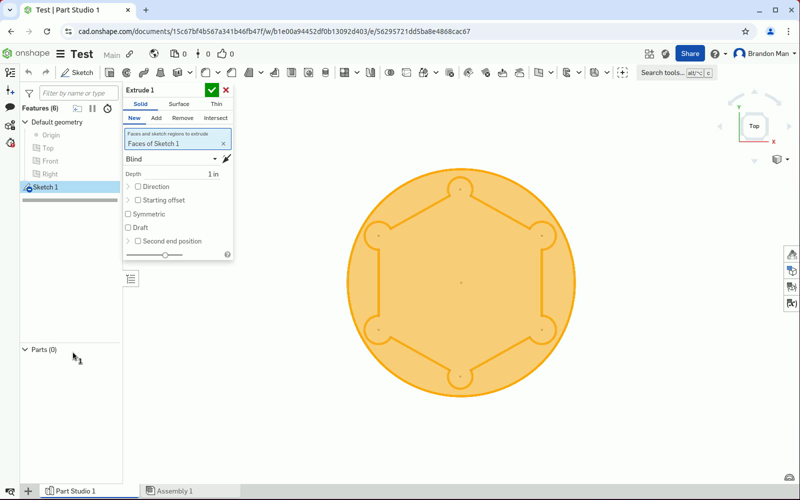
mouse_move(143, 106)
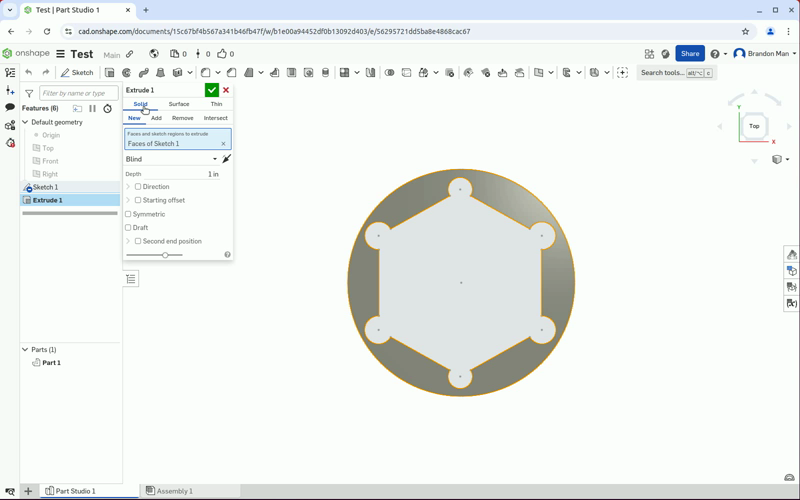
click(143, 106)
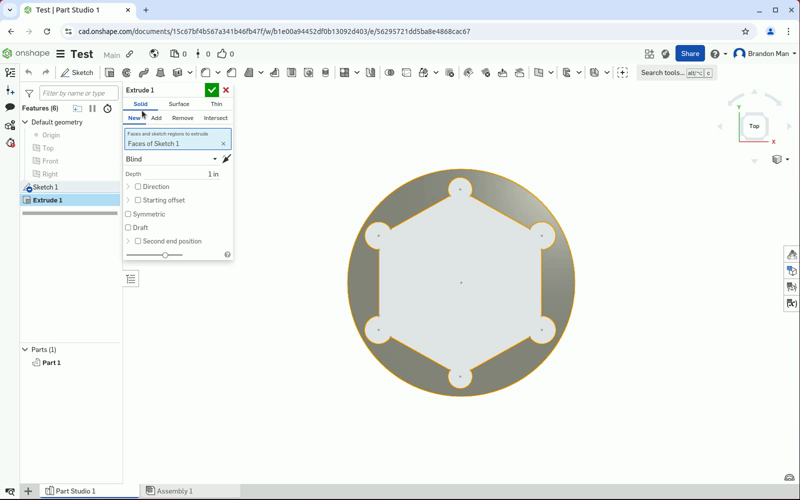
mouse_move(137, 120)
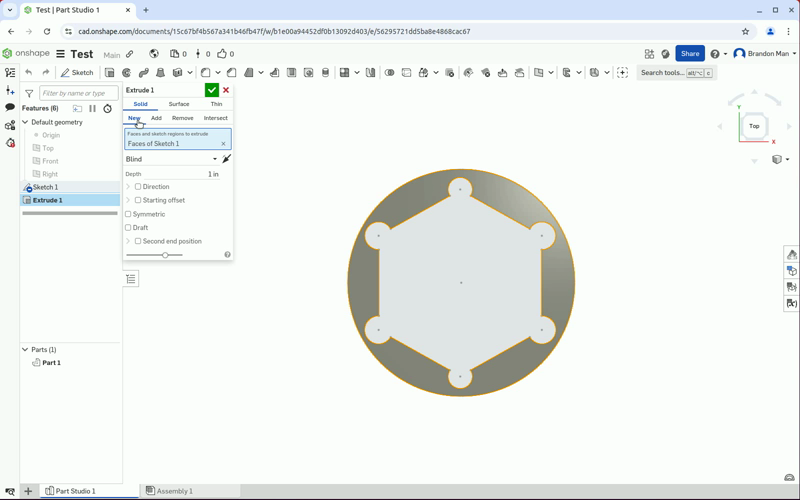
click(137, 120)
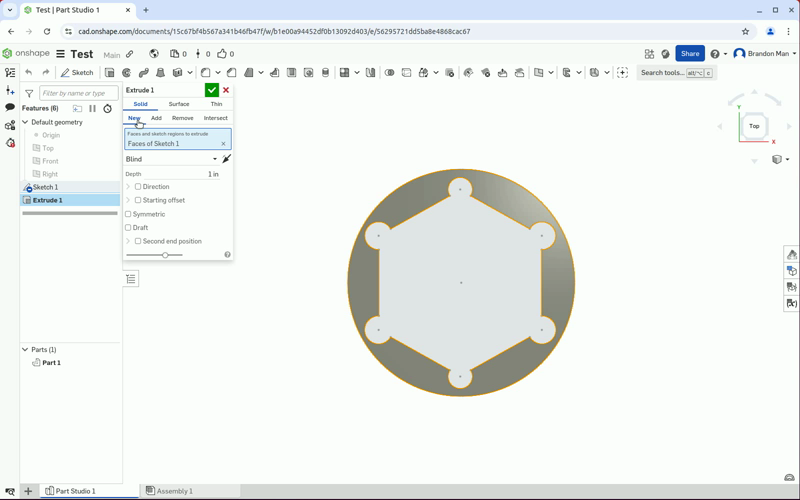
key(tab, 4)
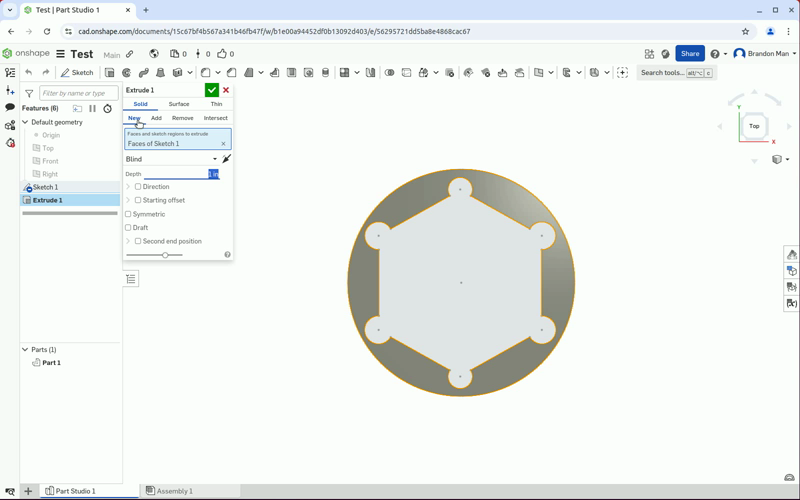
text(5.296)
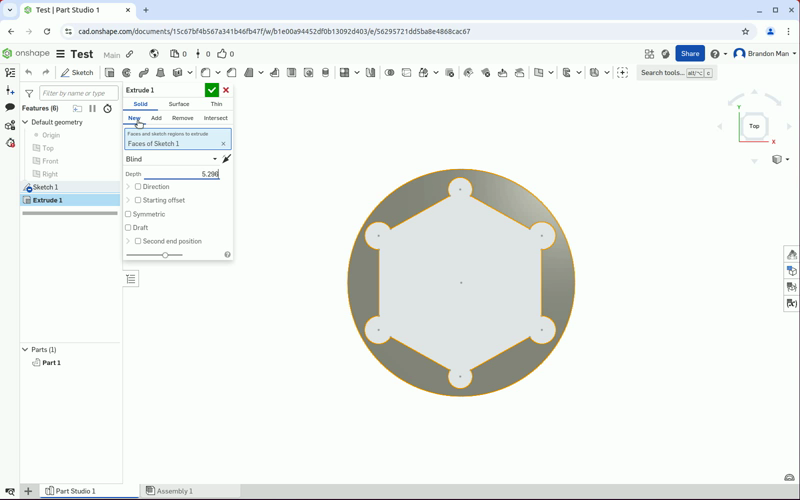
key(enter)
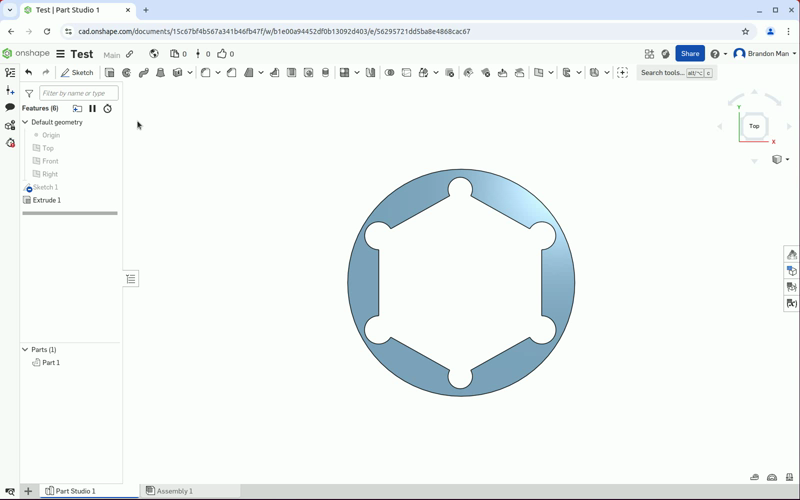
key(shift+h)
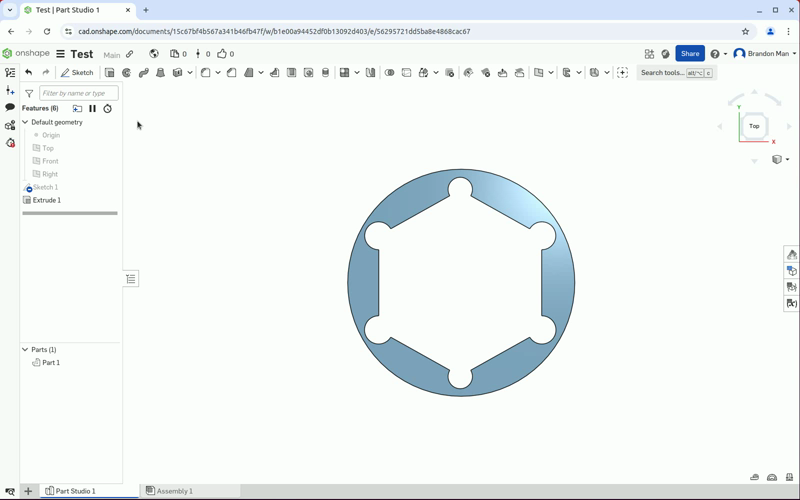
key(shift+h)
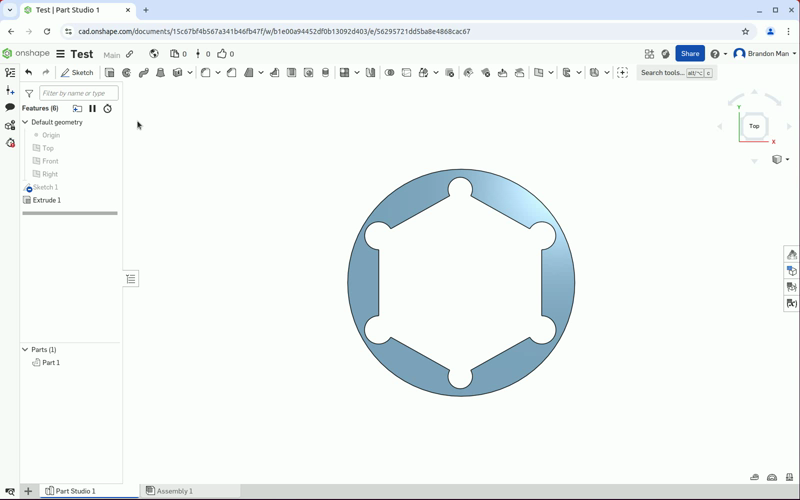
mouse_move(73, 189)
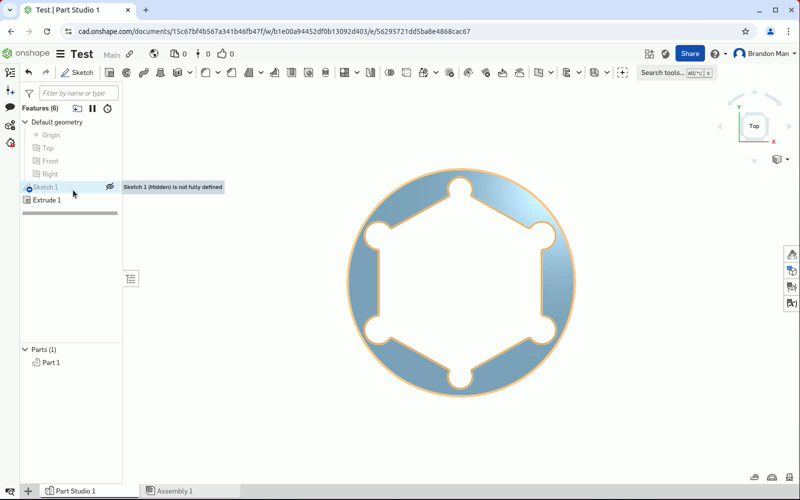
click(73, 189)
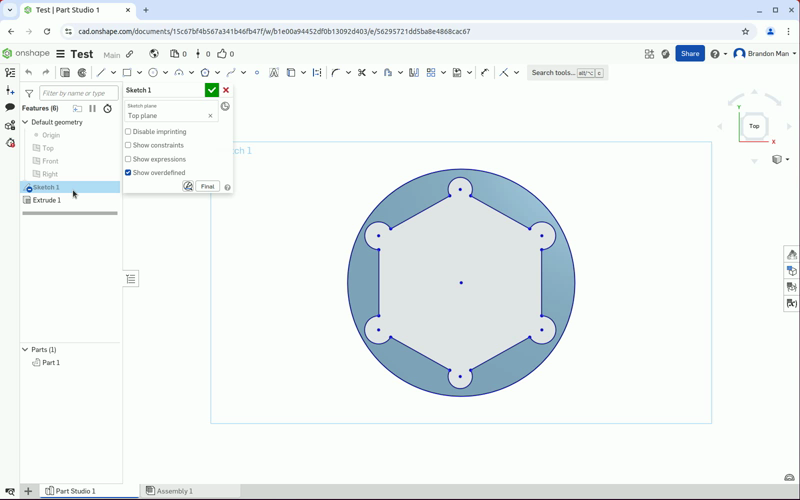
mouse_move(229, 92)
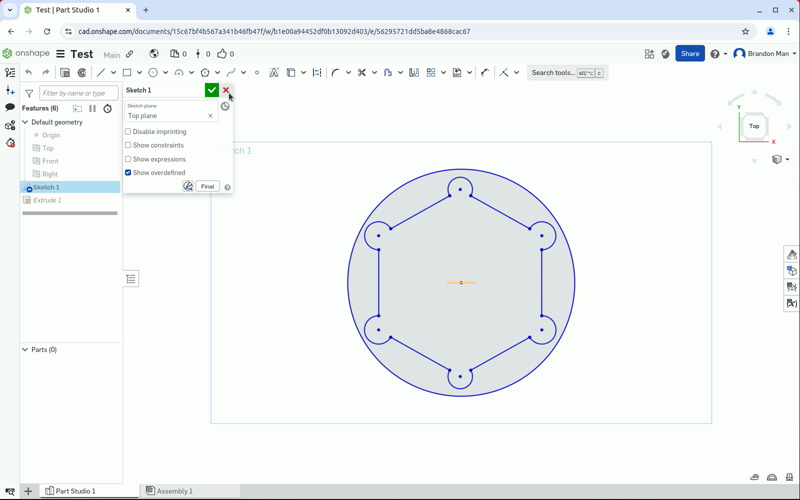
click(229, 92)
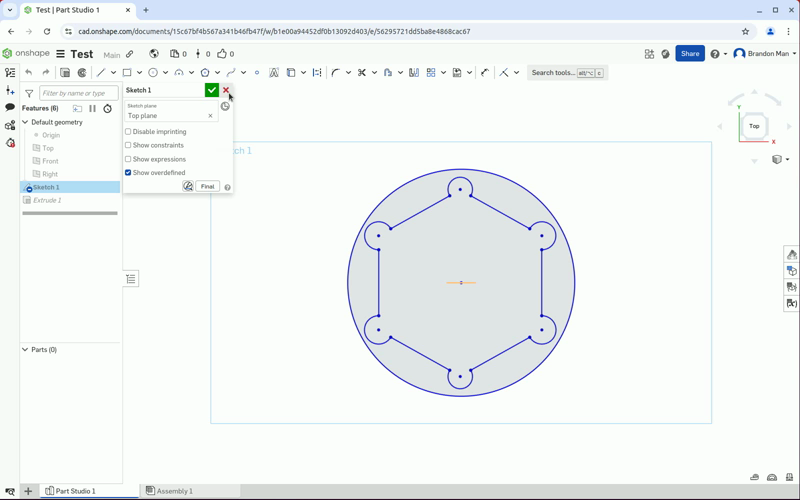
key(shift+s)
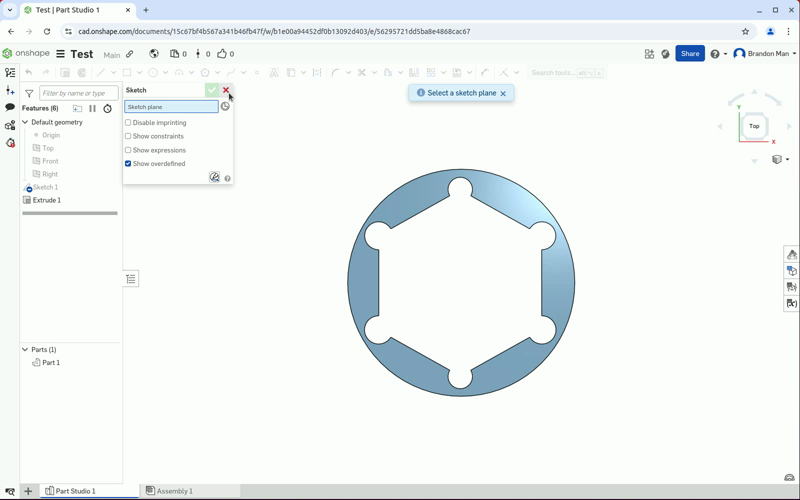
mouse_move(73, 150)
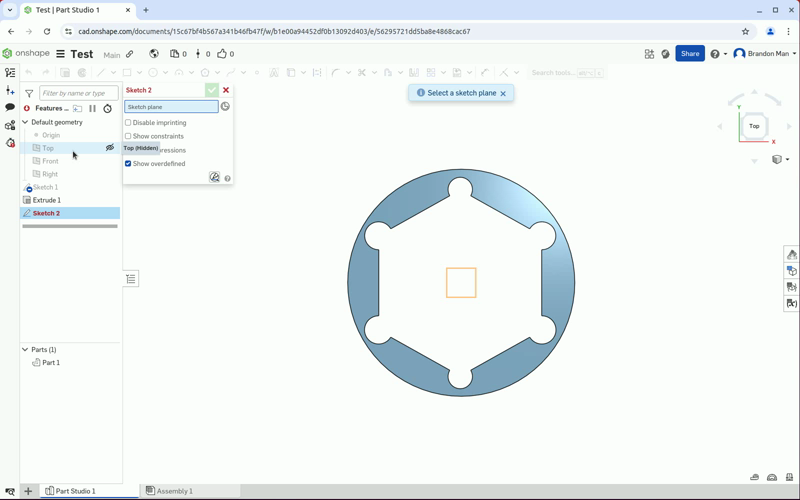
click(73, 150)
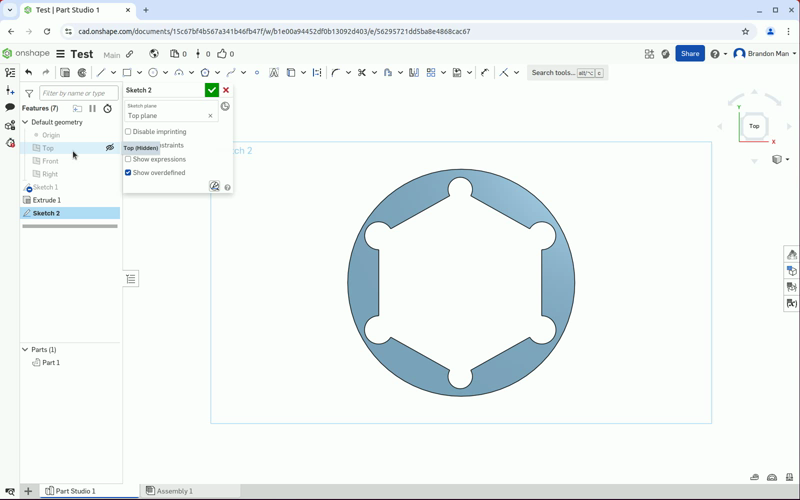
mouse_move(73, 352)
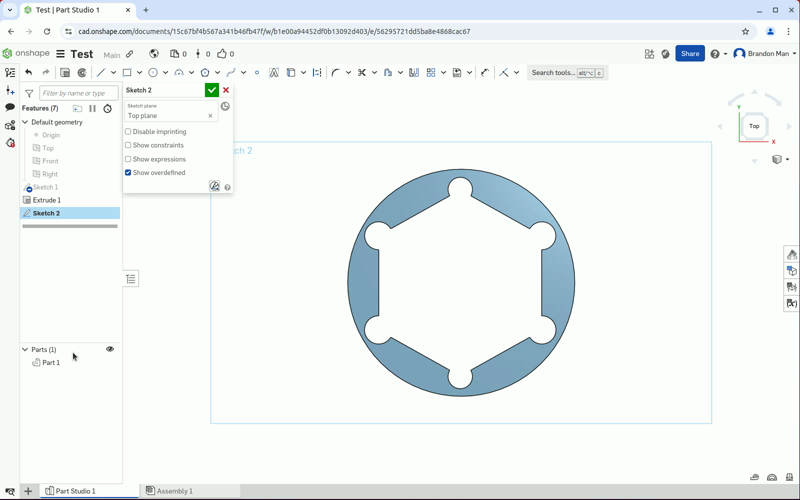
key(y)
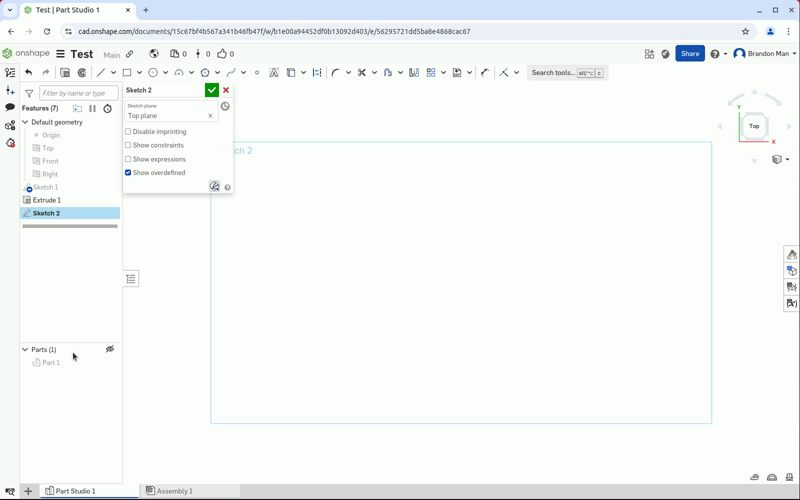
key(a)
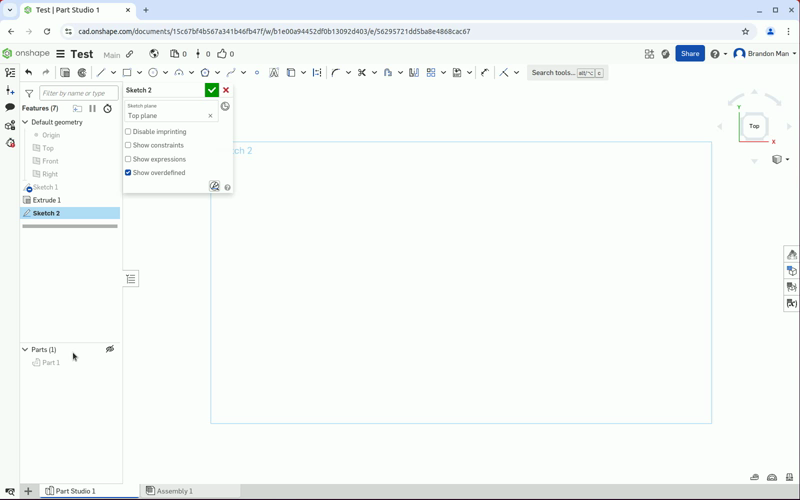
key_down(shift)
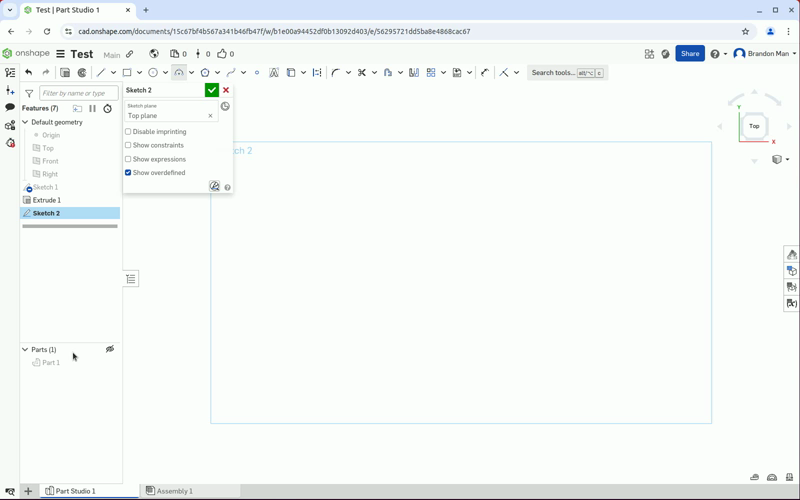
mouse_move(379, 316)
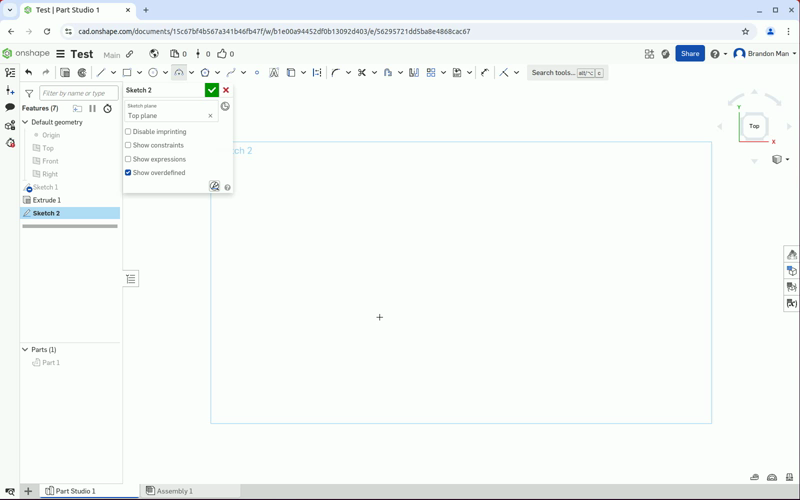
click(379, 316)
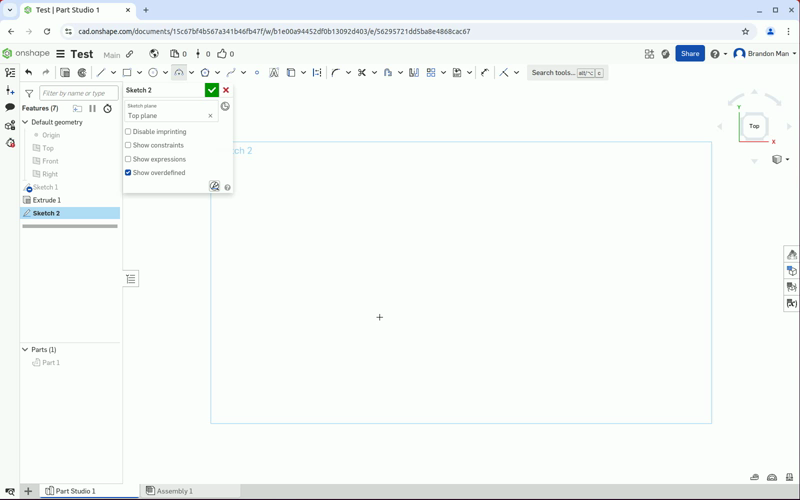
key_up(shift)
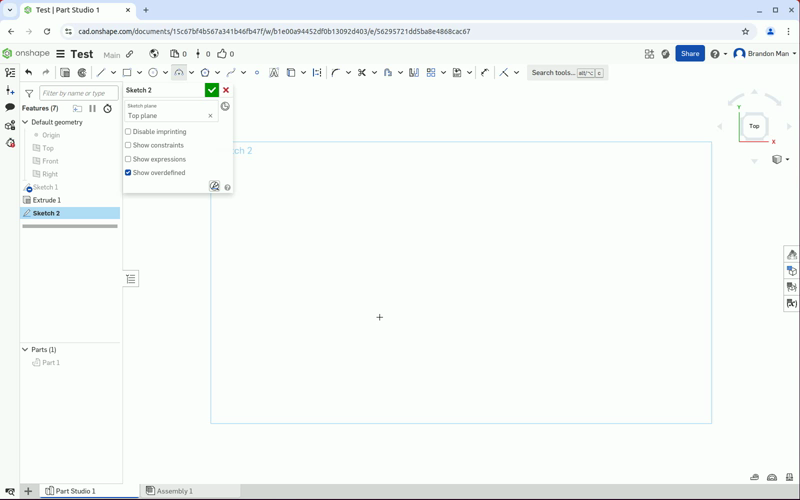
key_down(shift)
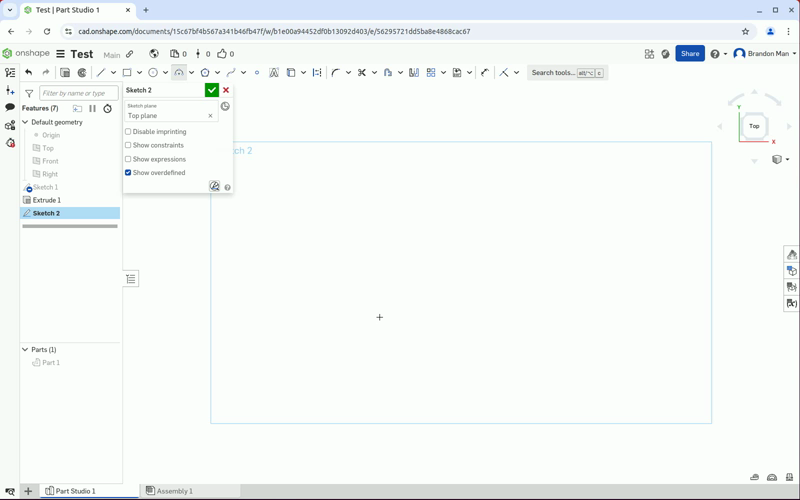
mouse_move(391, 335)
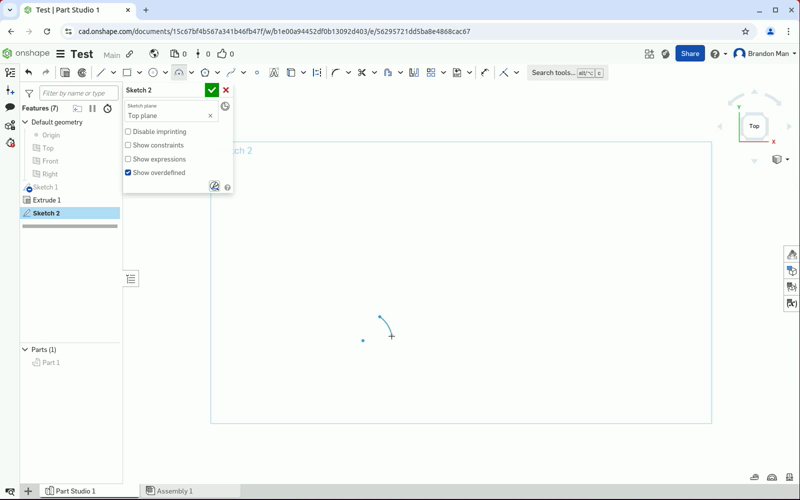
click(391, 335)
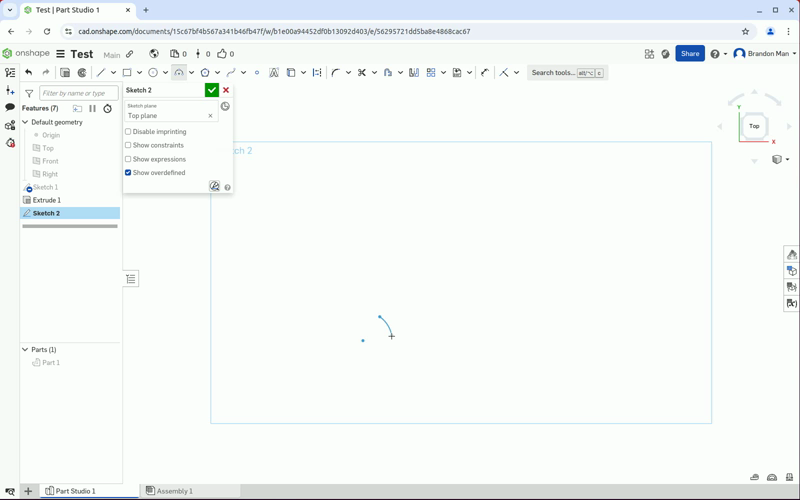
mouse_move(391, 322)
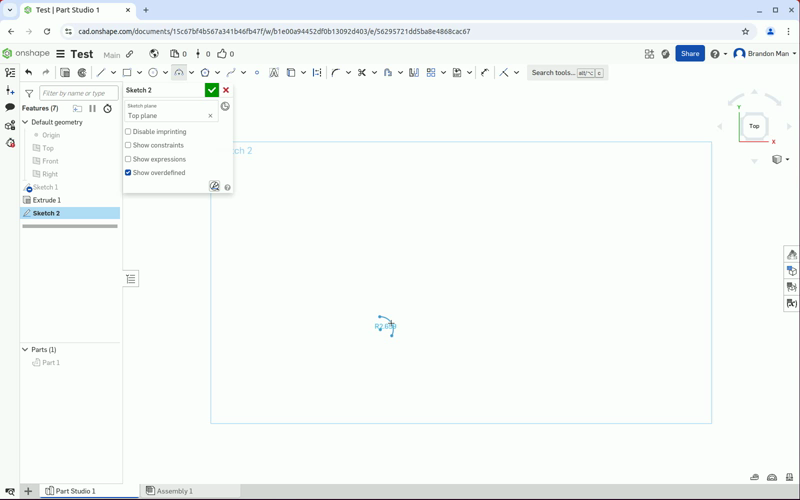
click(391, 322)
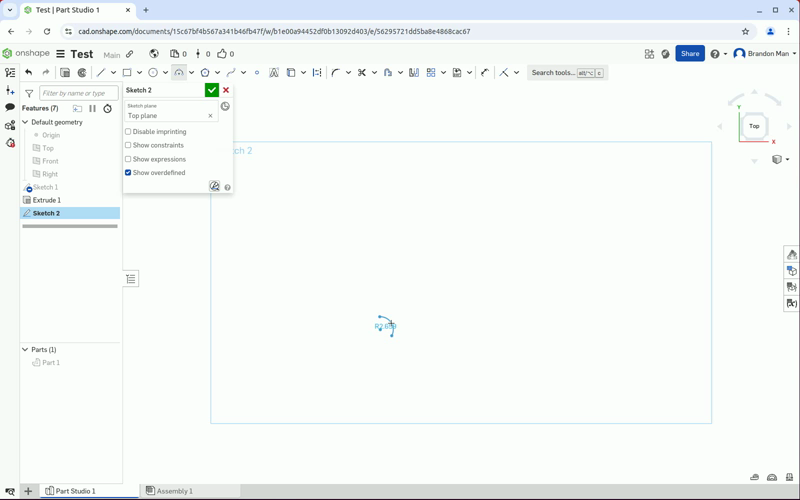
key_up(shift)
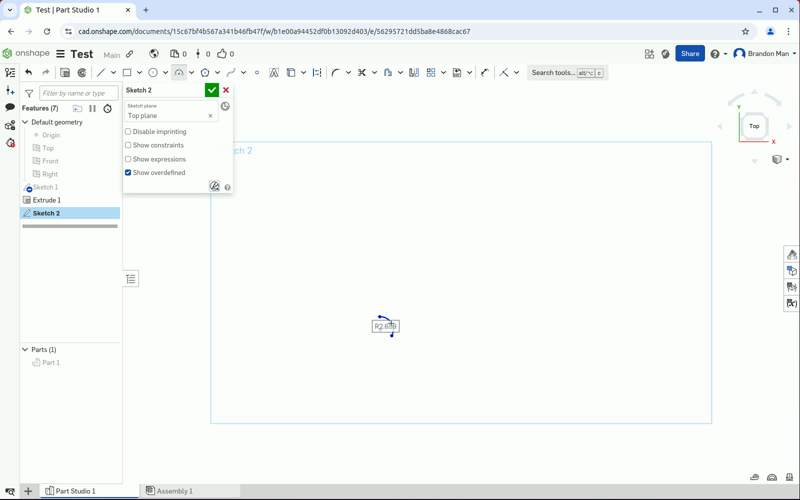
key(esc)
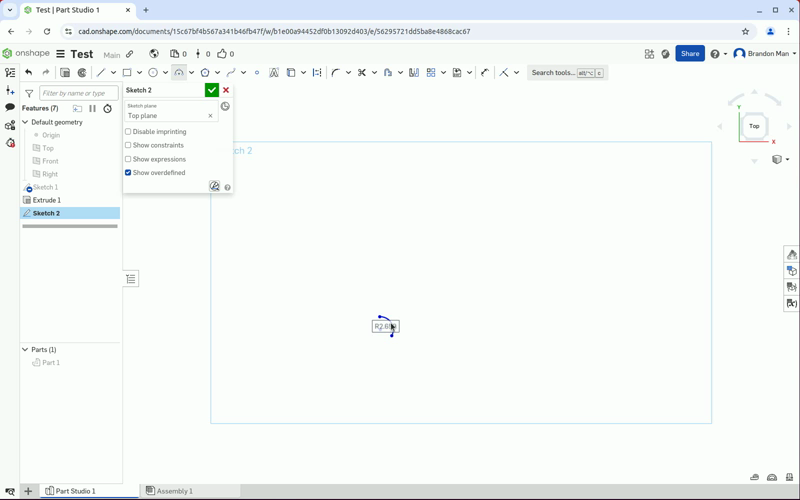
key(l)
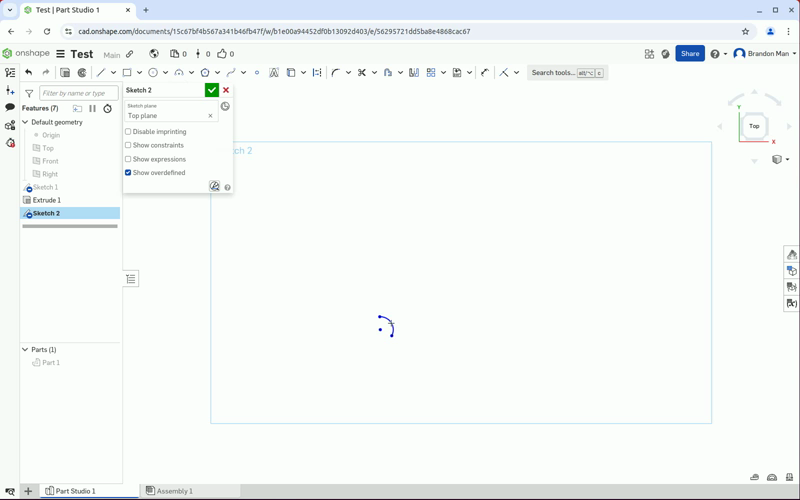
mouse_move(391, 335)
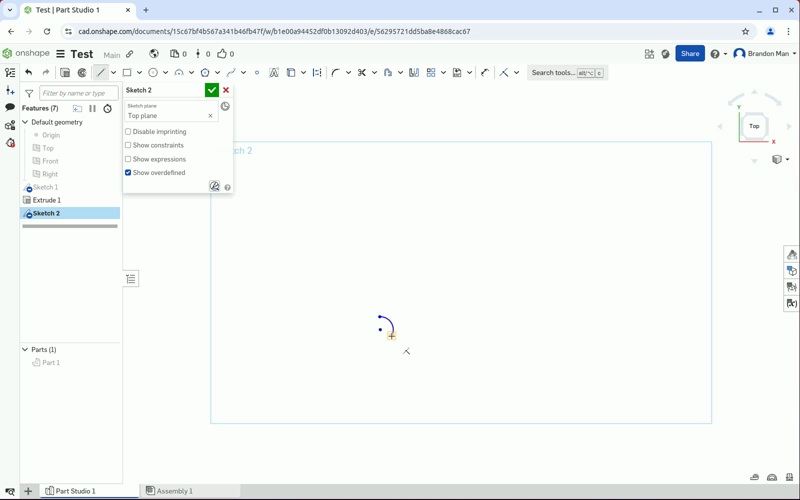
click(391, 335)
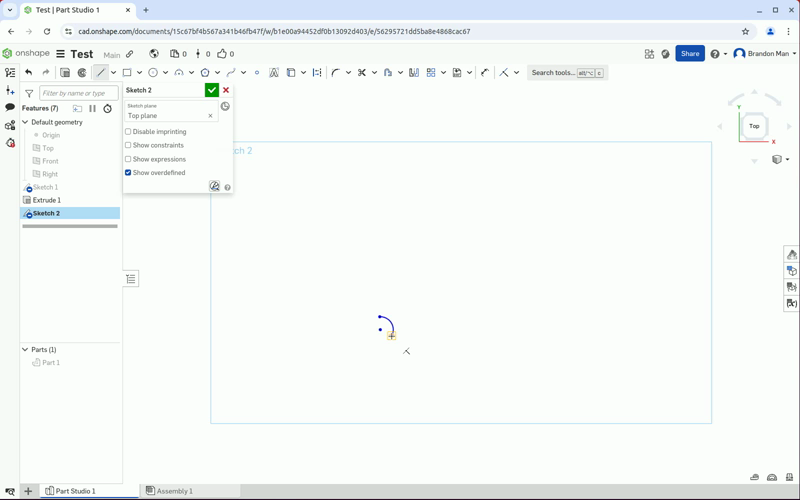
key_down(shift)
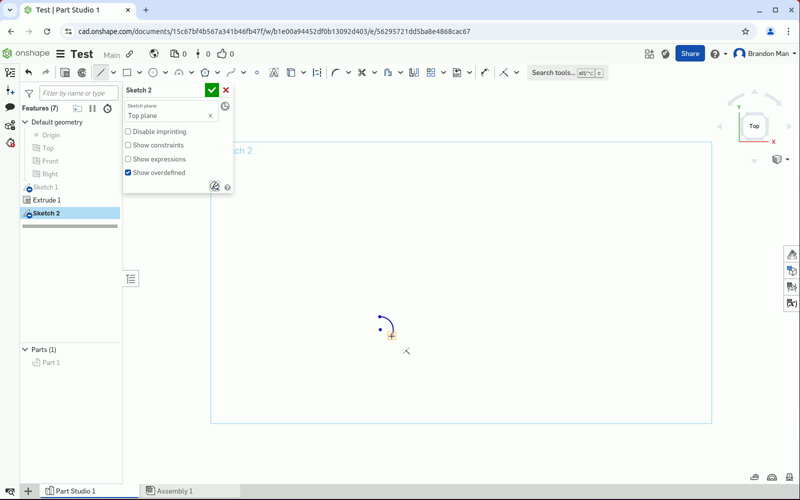
mouse_move(450, 369)
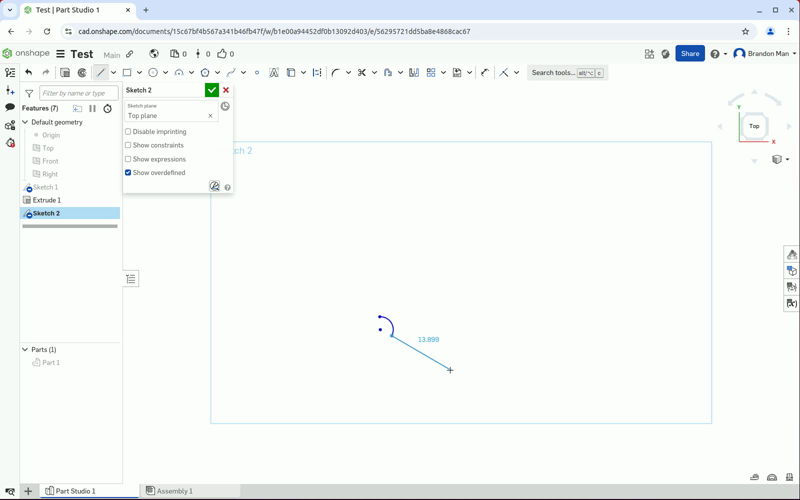
click(450, 369)
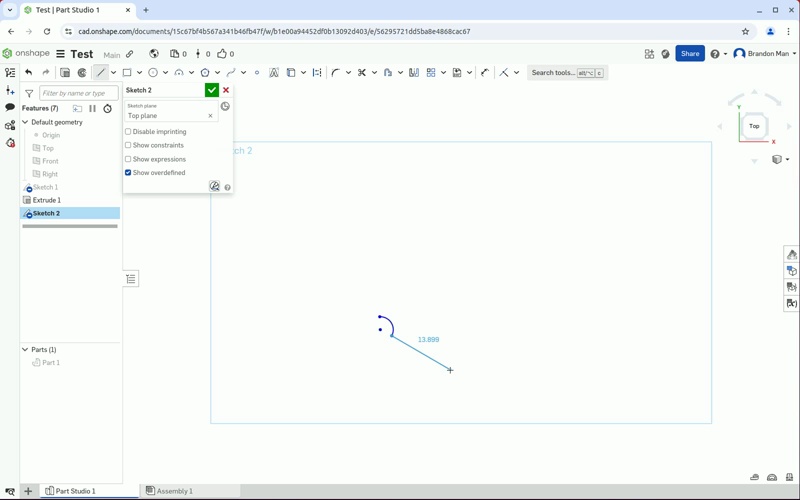
key_up(shift)
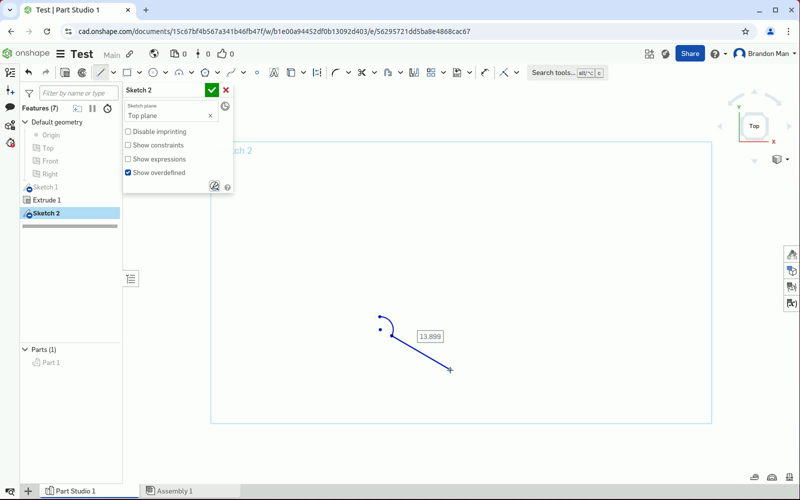
key(esc)
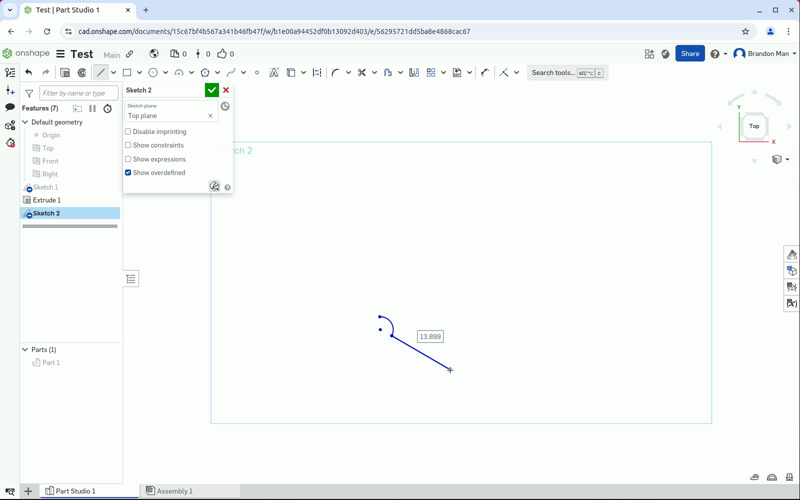
key(a)
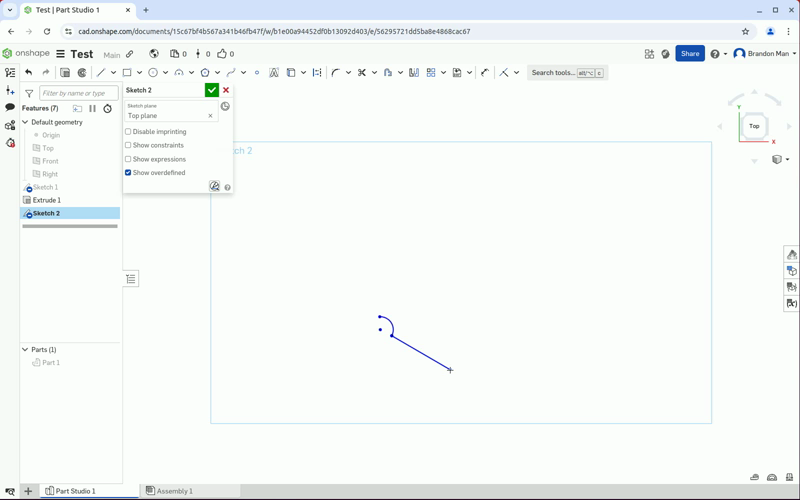
mouse_move(450, 369)
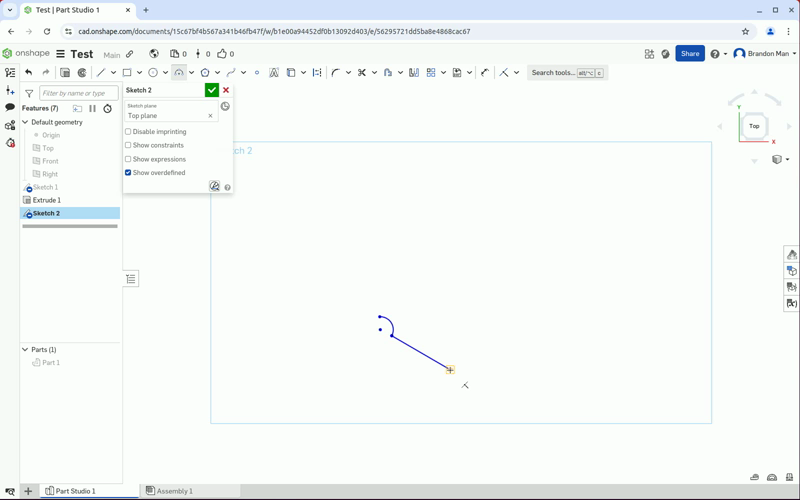
click(450, 369)
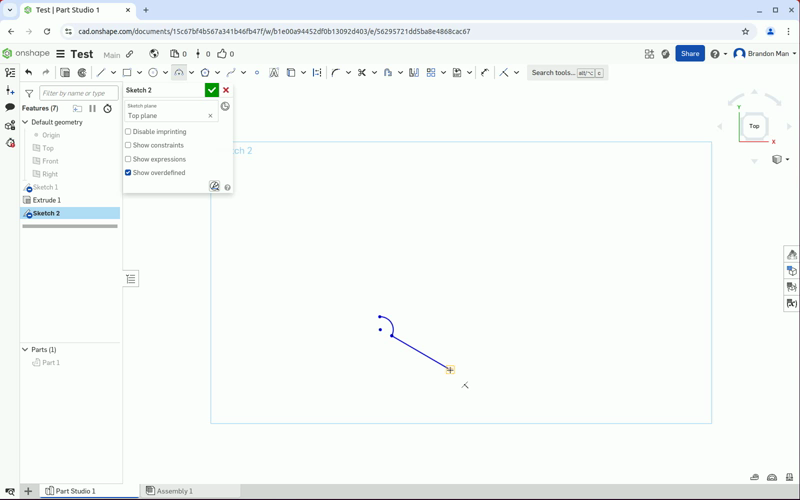
key_down(shift)
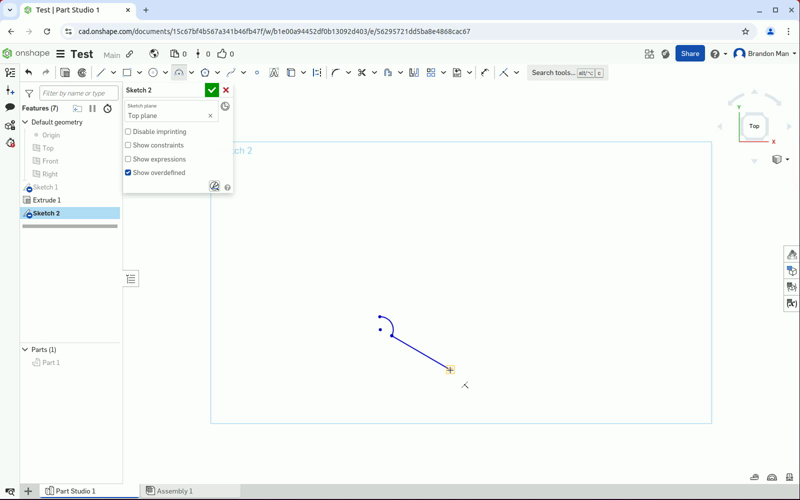
mouse_move(472, 369)
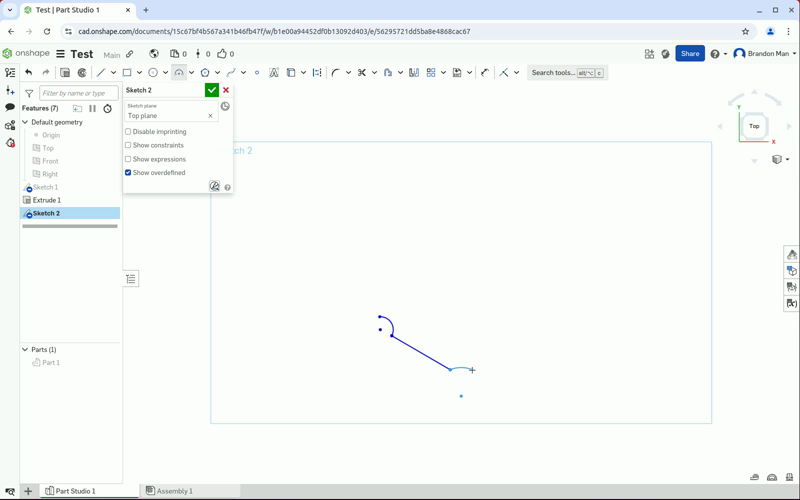
click(472, 369)
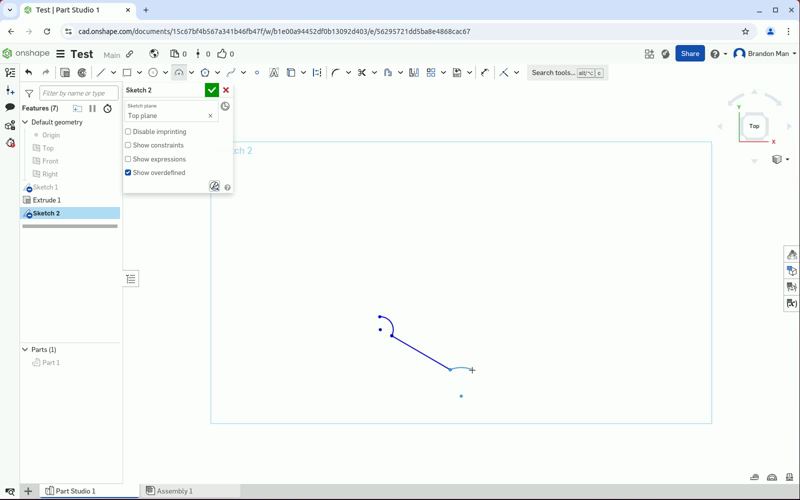
mouse_move(461, 363)
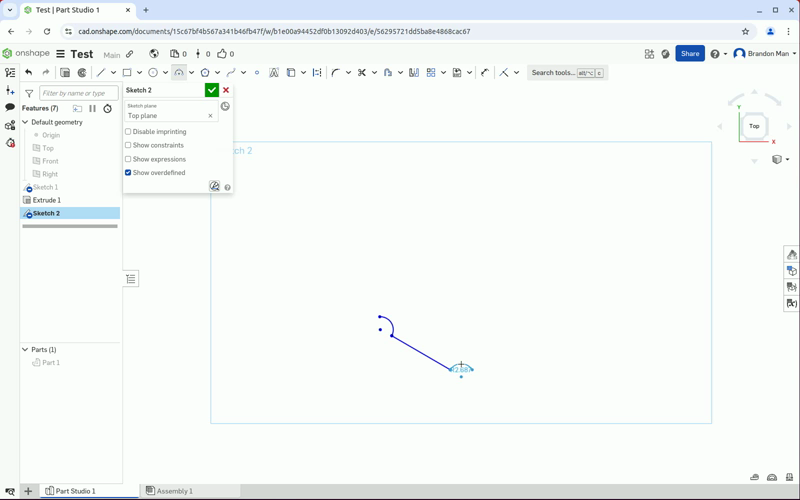
click(461, 363)
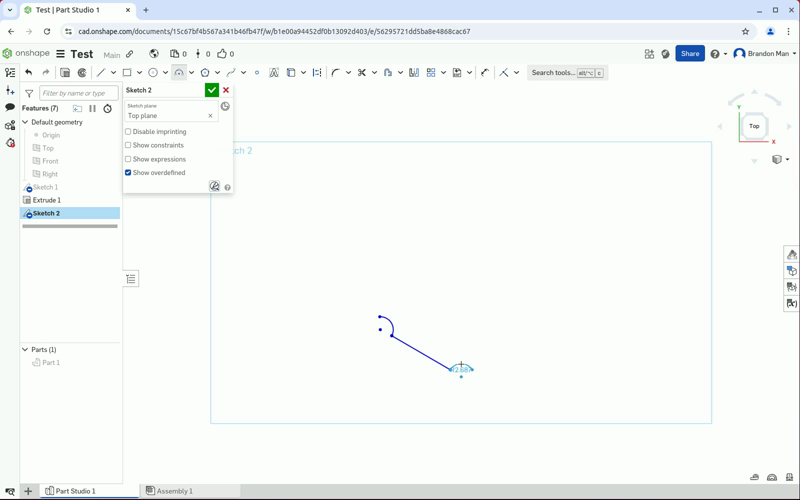
key_up(shift)
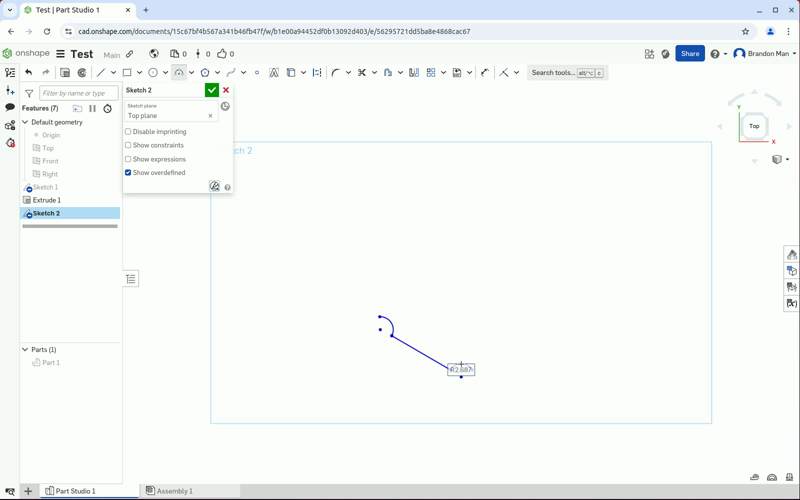
key(esc)
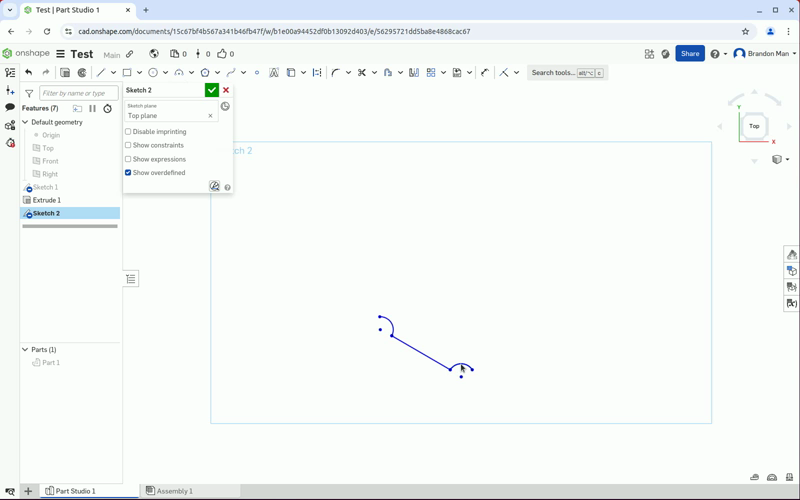
key(l)
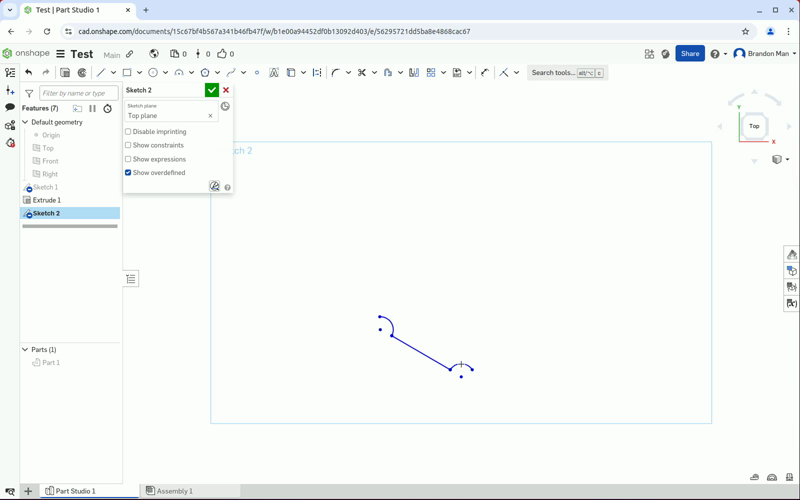
mouse_move(472, 369)
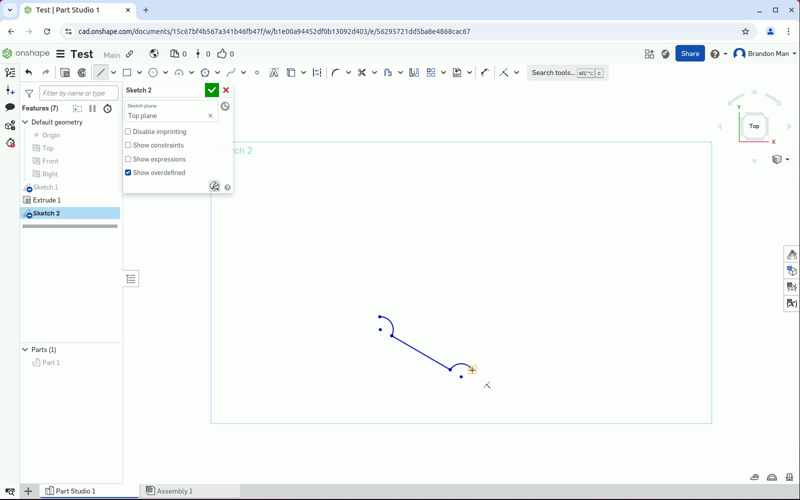
click(472, 369)
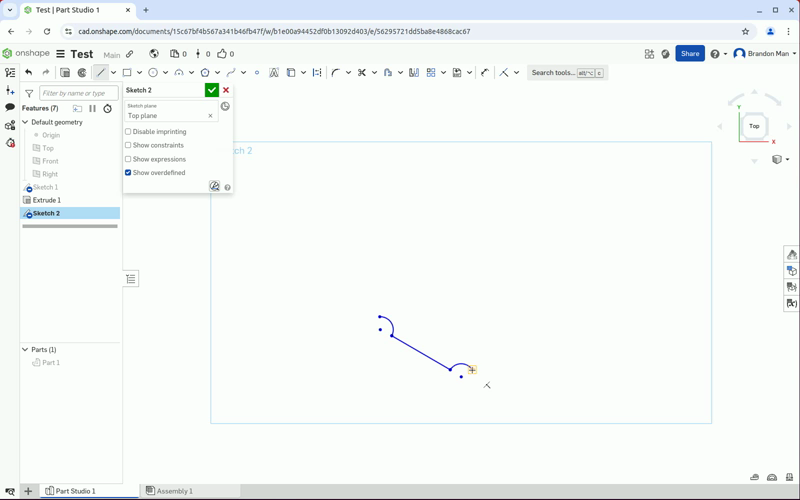
key_down(shift)
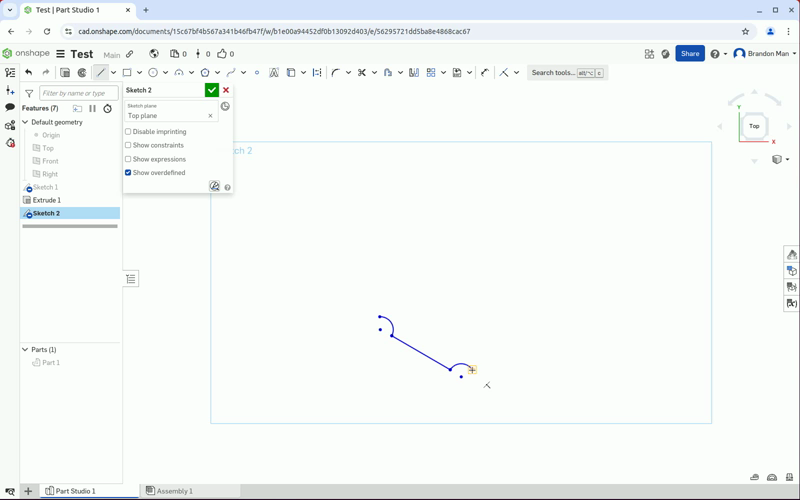
mouse_move(530, 335)
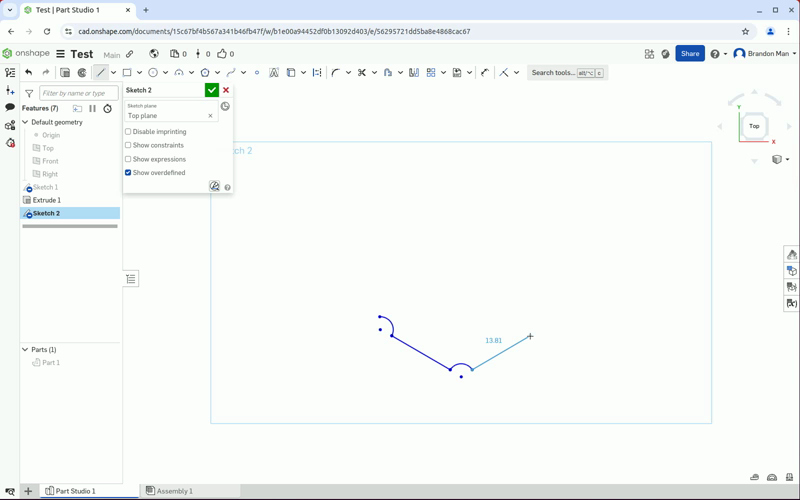
click(530, 335)
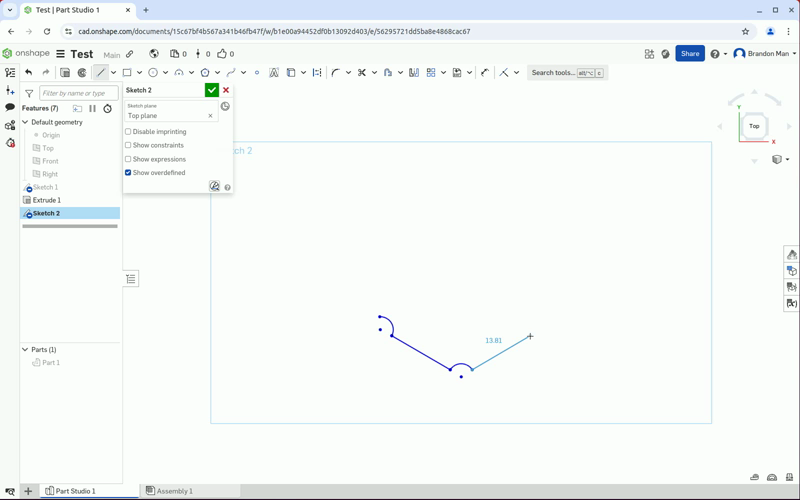
key_up(shift)
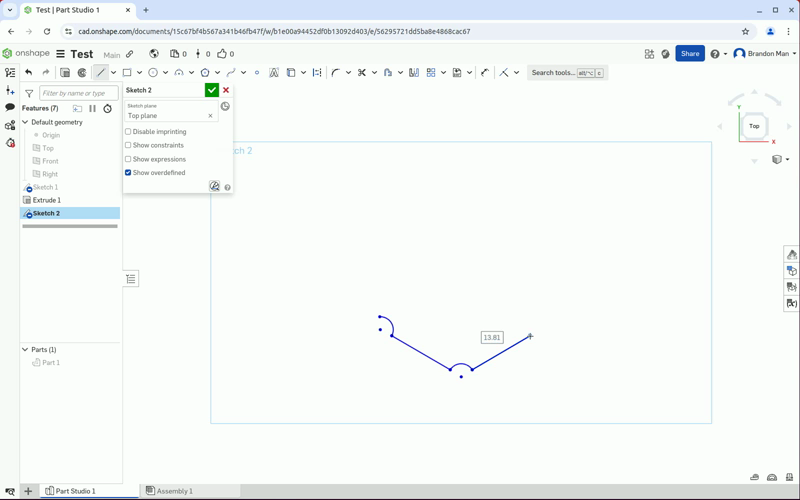
key(esc)
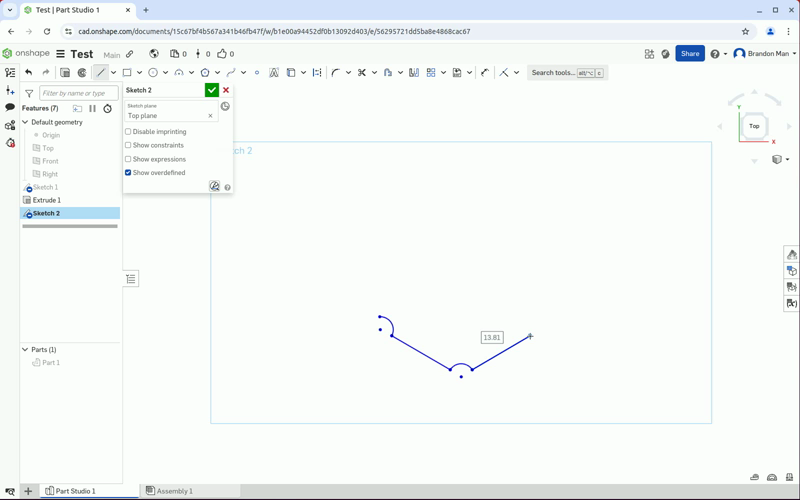
key(a)
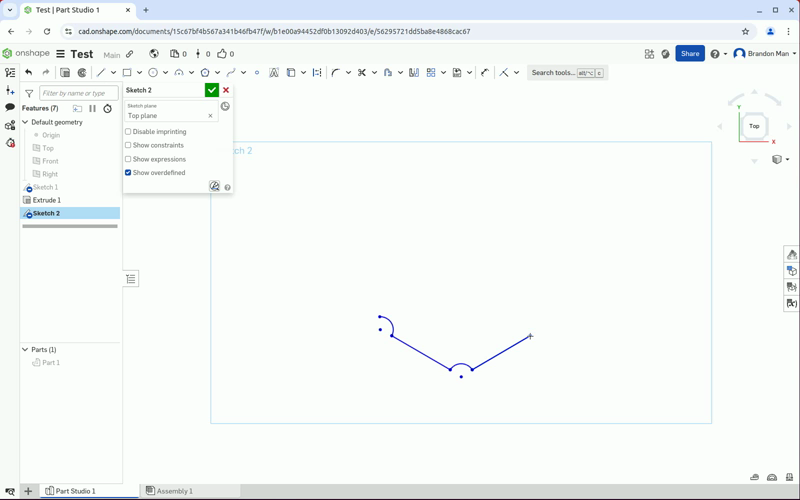
mouse_move(530, 335)
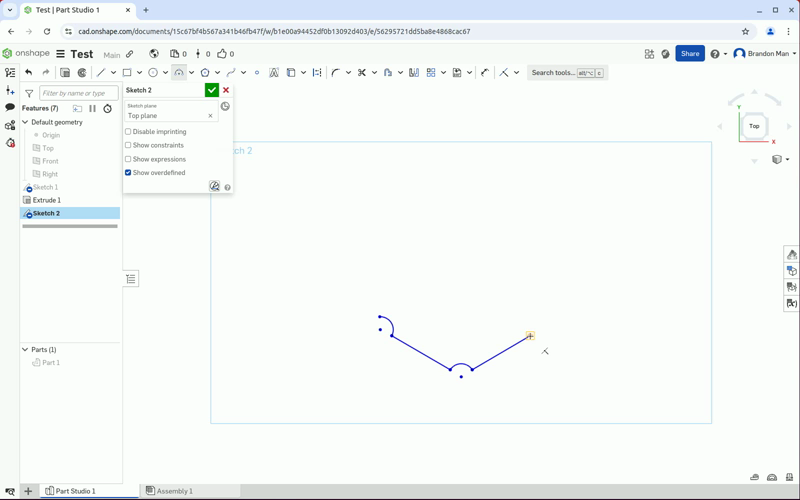
click(530, 335)
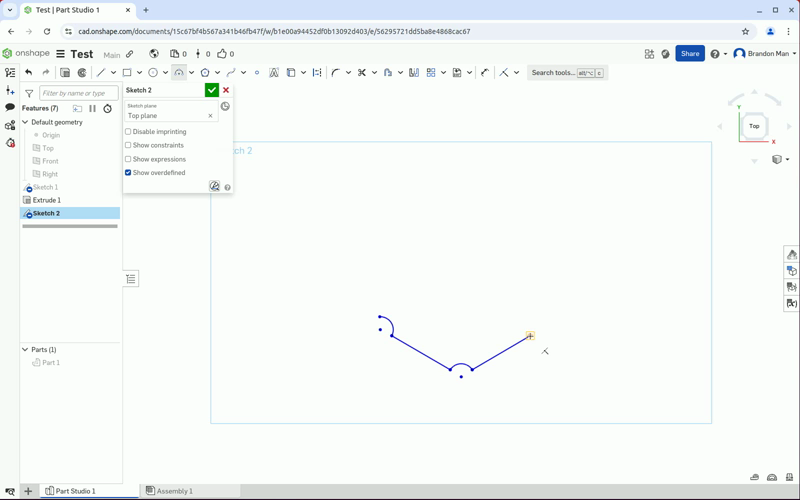
key_down(shift)
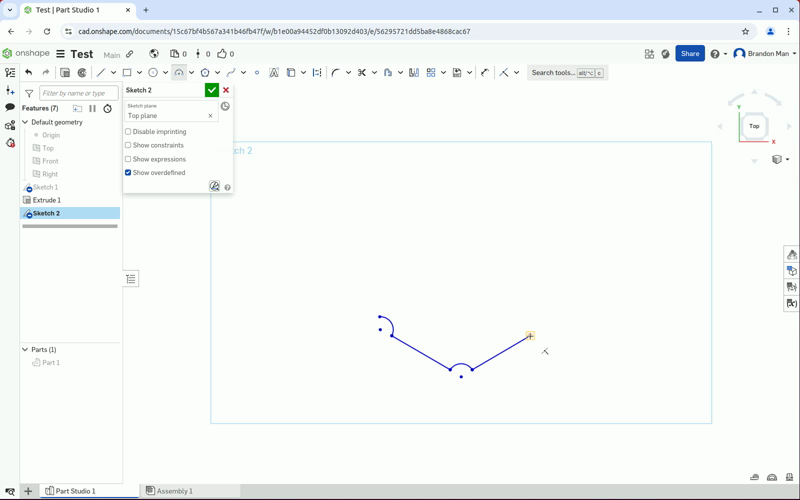
mouse_move(542, 316)
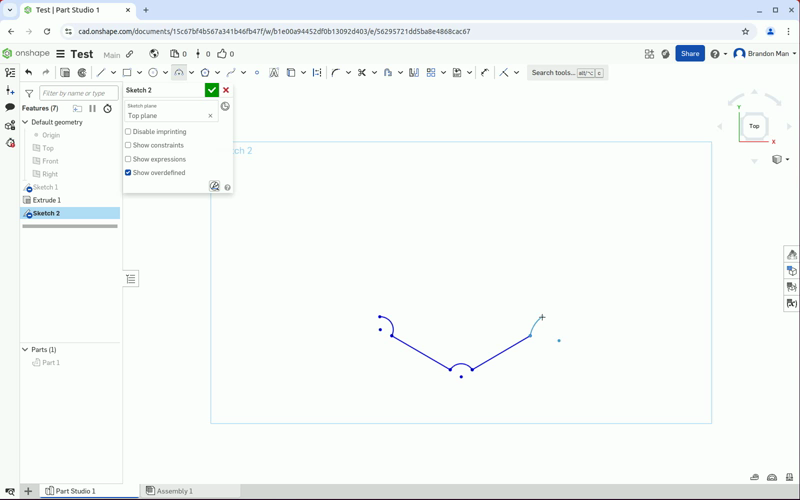
click(542, 316)
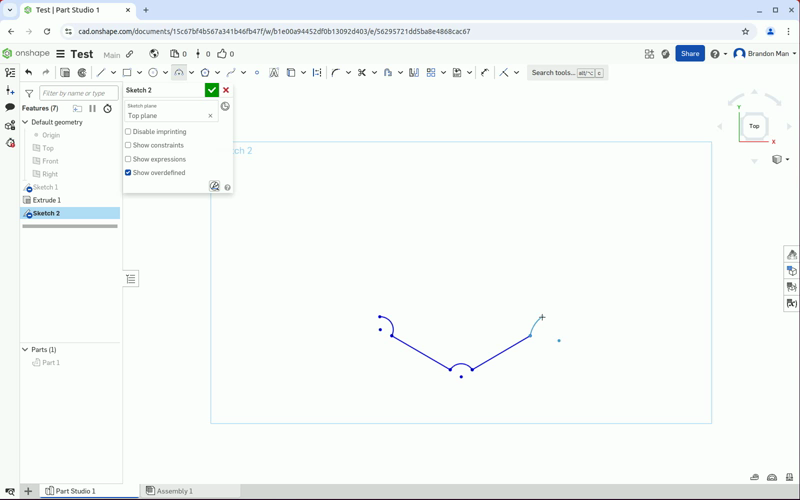
mouse_move(531, 322)
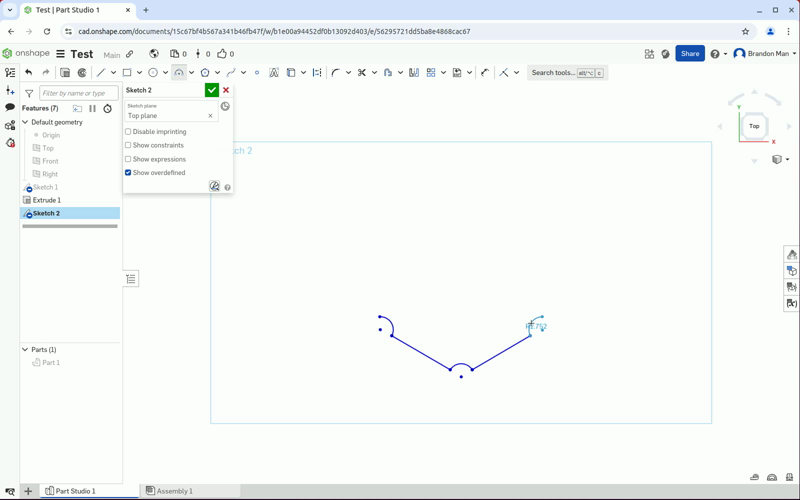
click(531, 322)
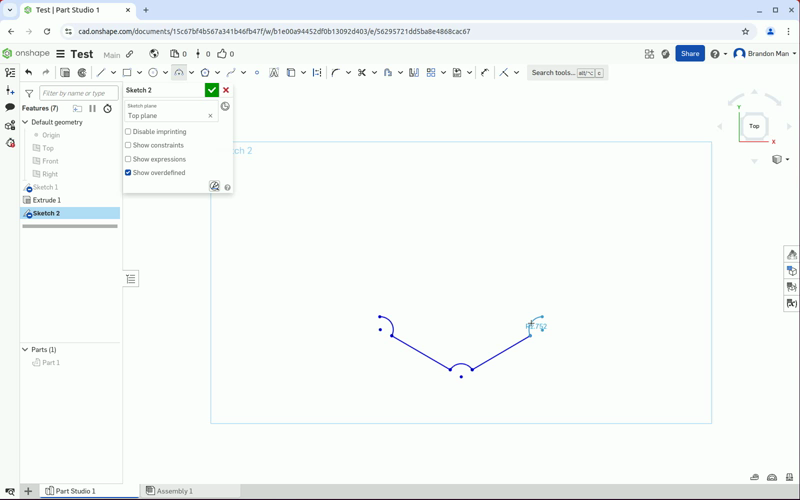
key_up(shift)
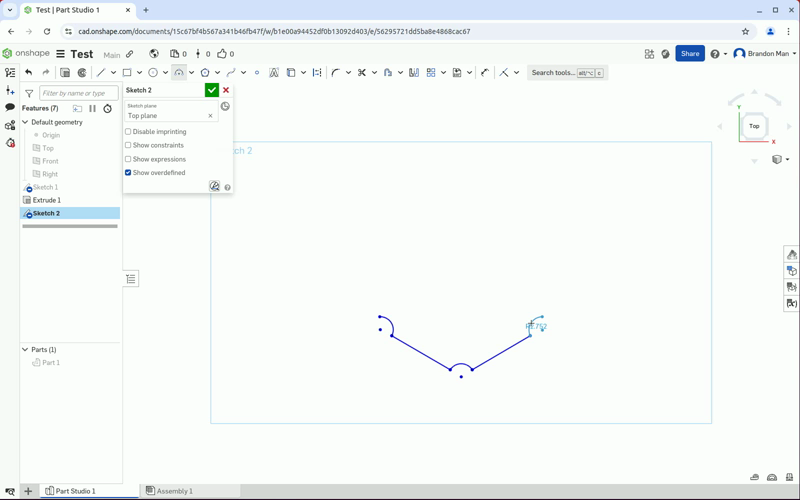
key(esc)
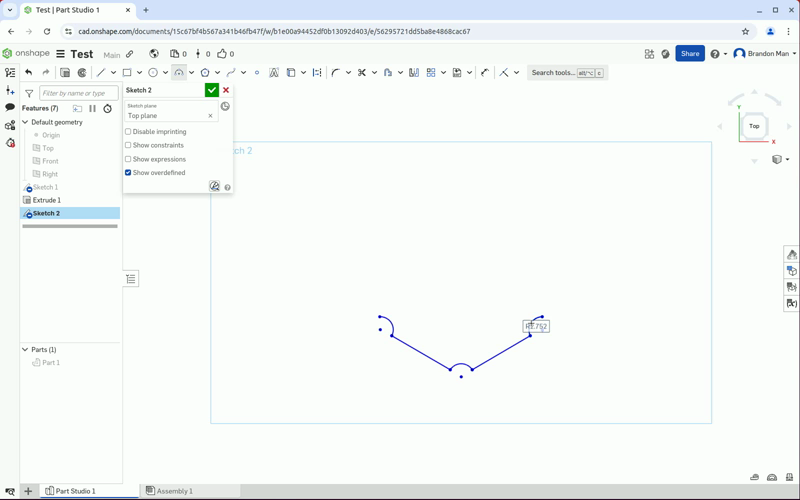
key(l)
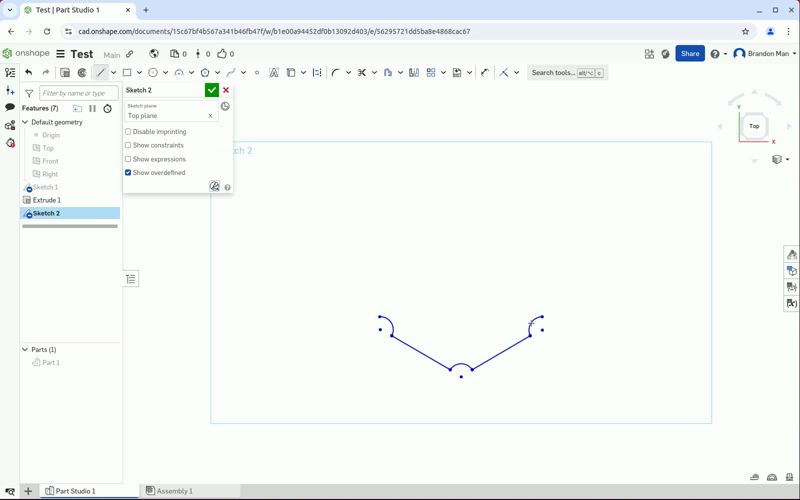
mouse_move(542, 316)
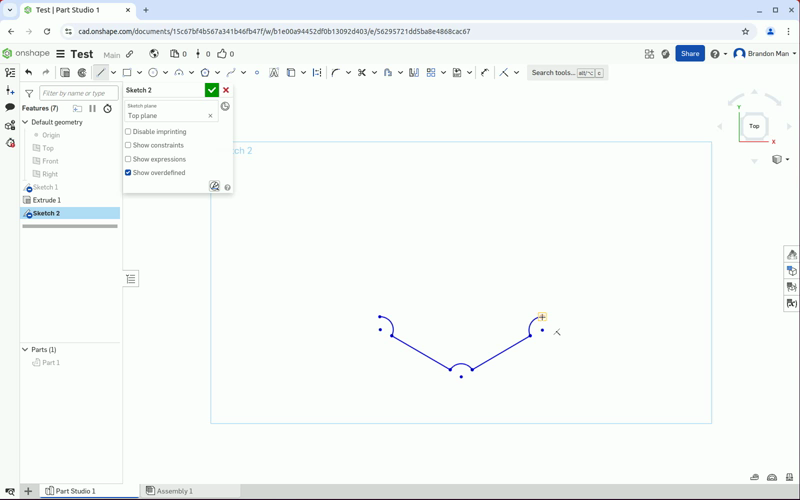
click(542, 316)
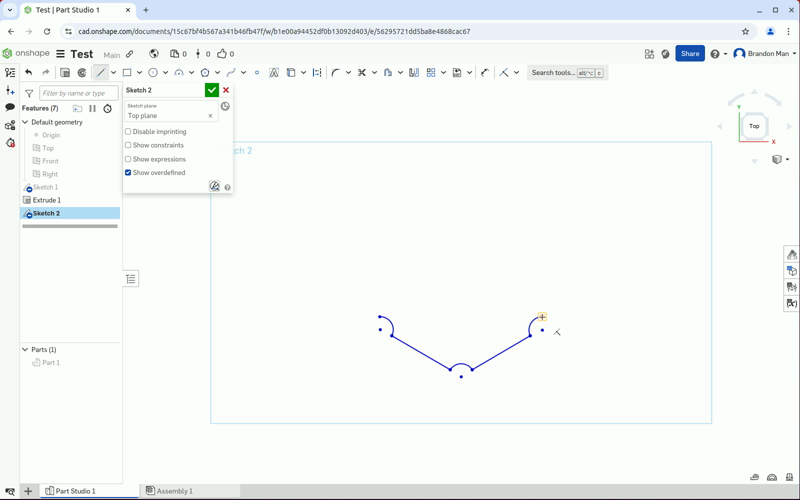
key_down(shift)
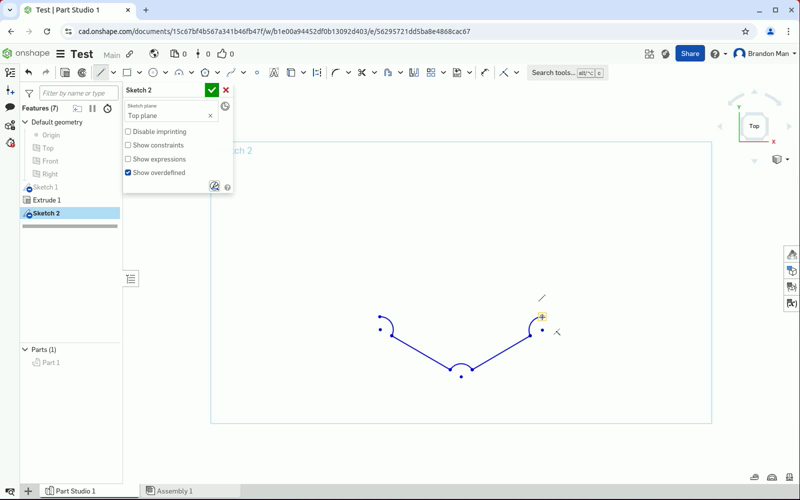
mouse_move(542, 248)
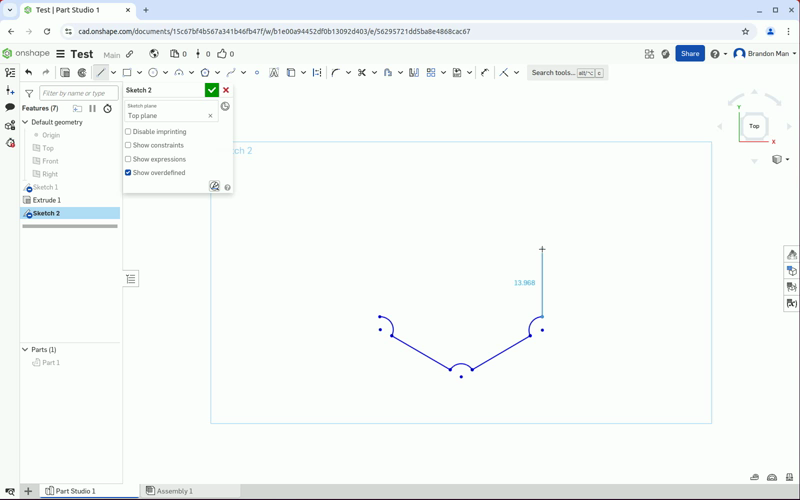
click(542, 248)
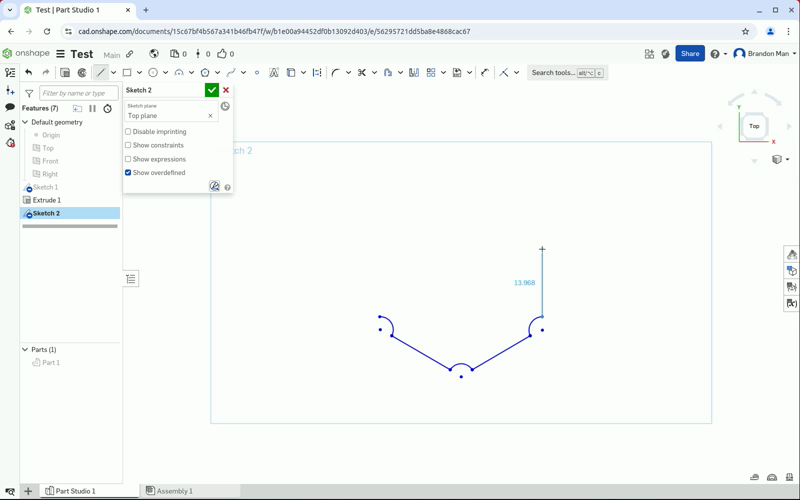
key_up(shift)
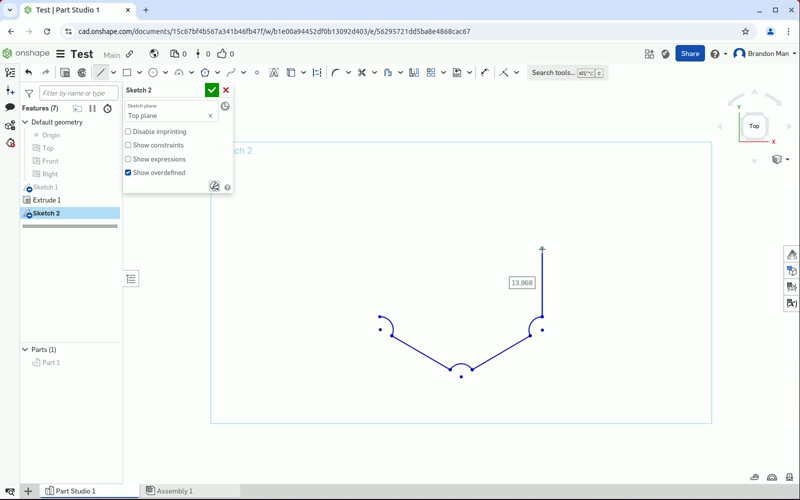
key(esc)
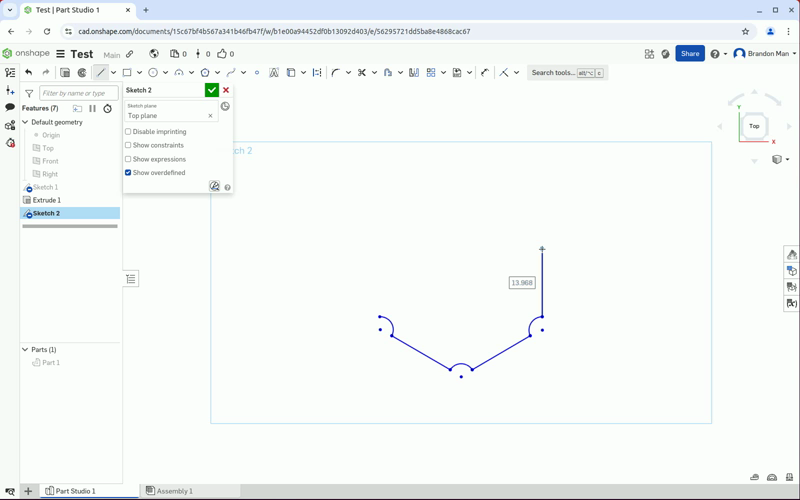
key(a)
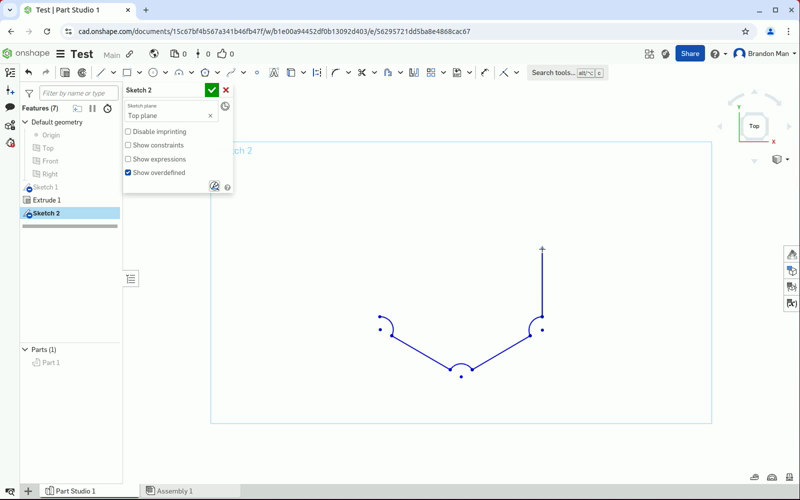
mouse_move(542, 248)
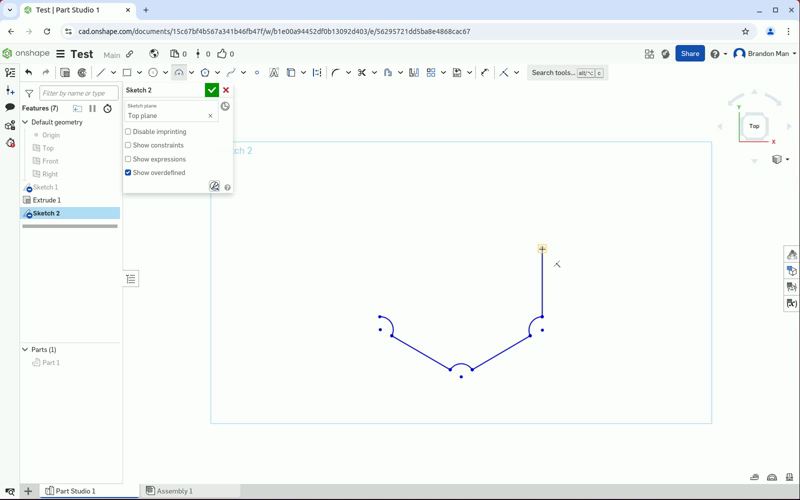
click(542, 248)
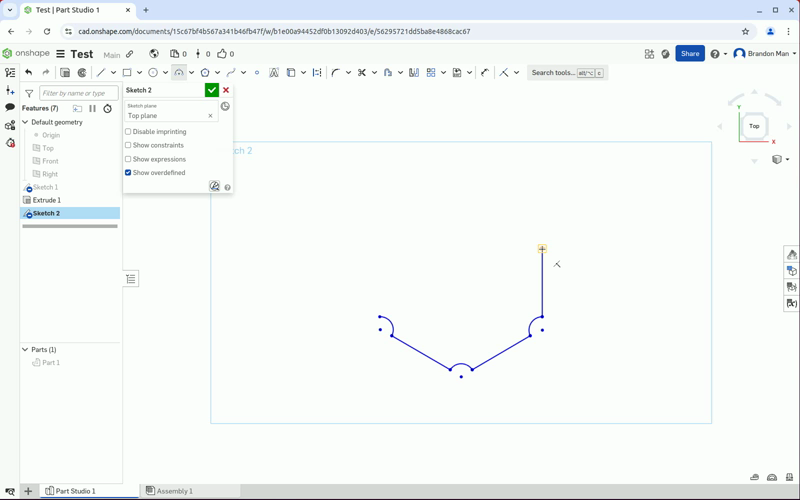
key_down(shift)
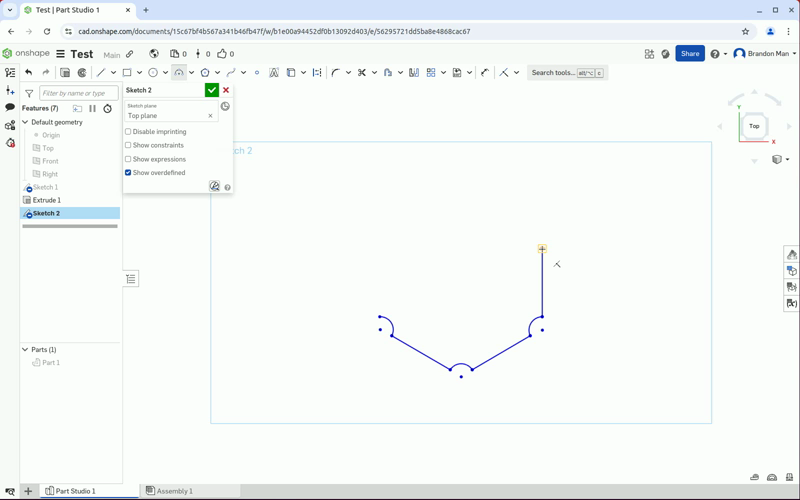
mouse_move(530, 229)
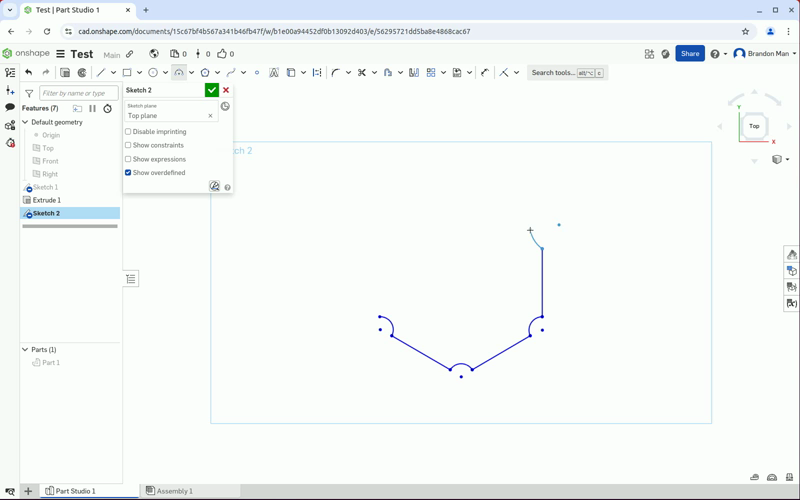
click(530, 229)
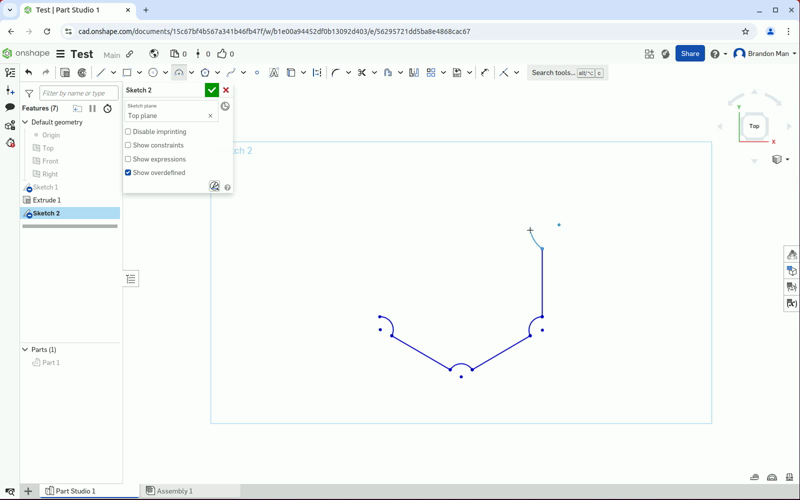
mouse_move(531, 242)
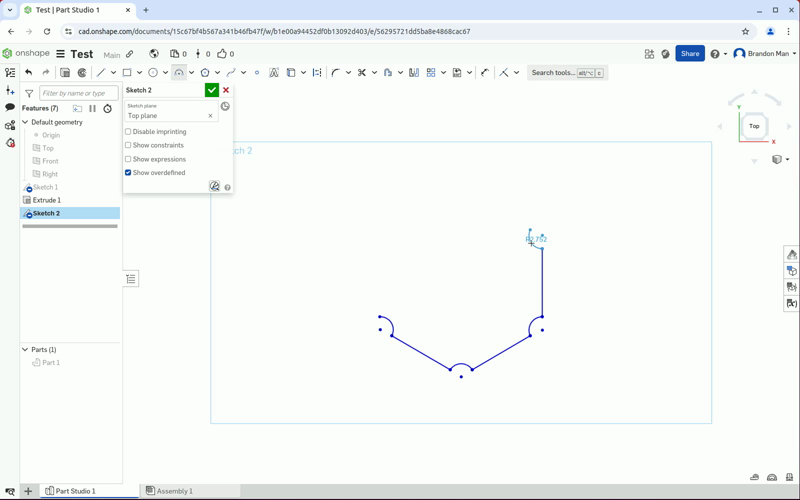
click(531, 242)
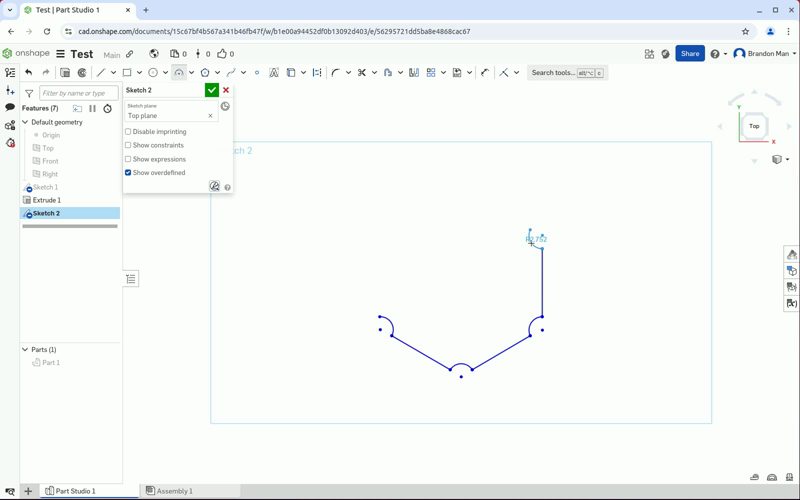
key_up(shift)
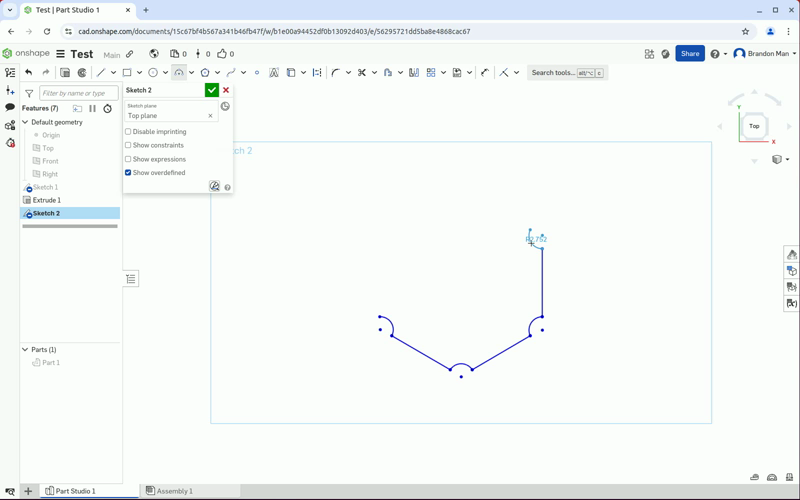
key(esc)
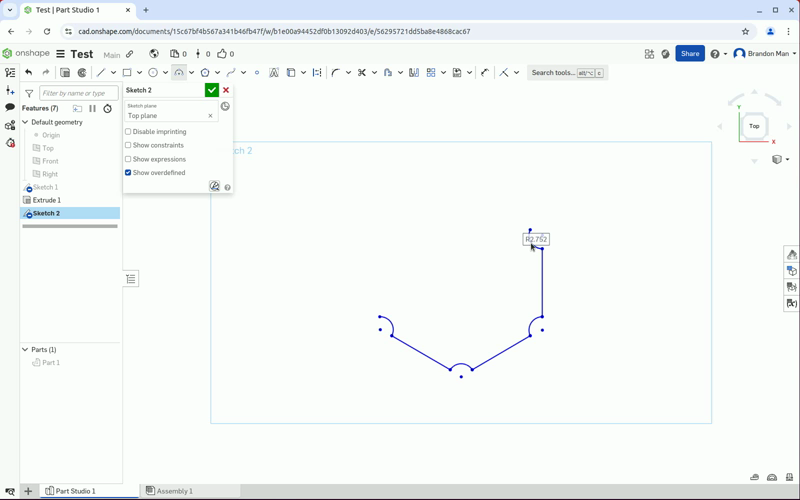
key(l)
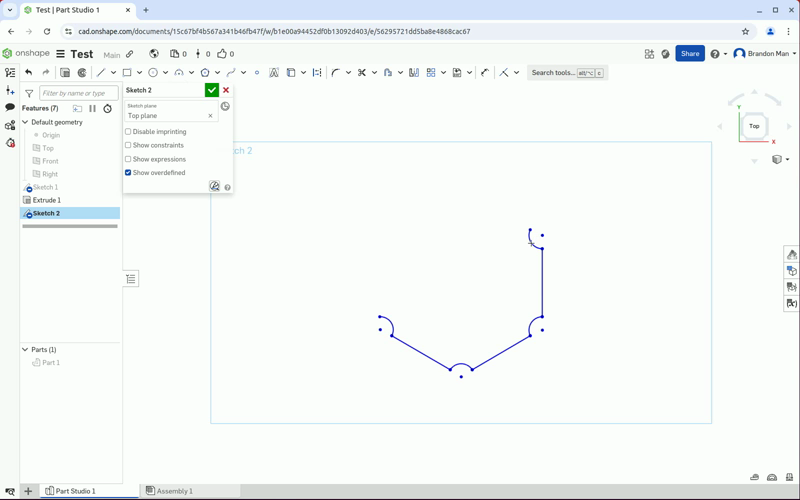
mouse_move(530, 229)
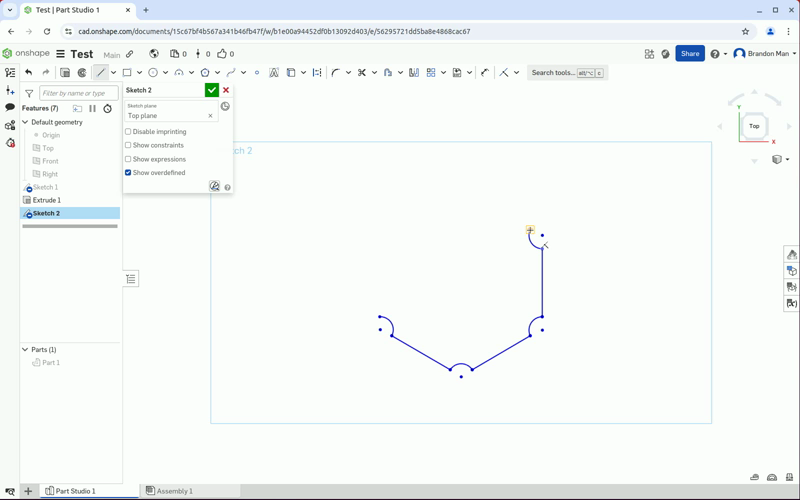
click(530, 229)
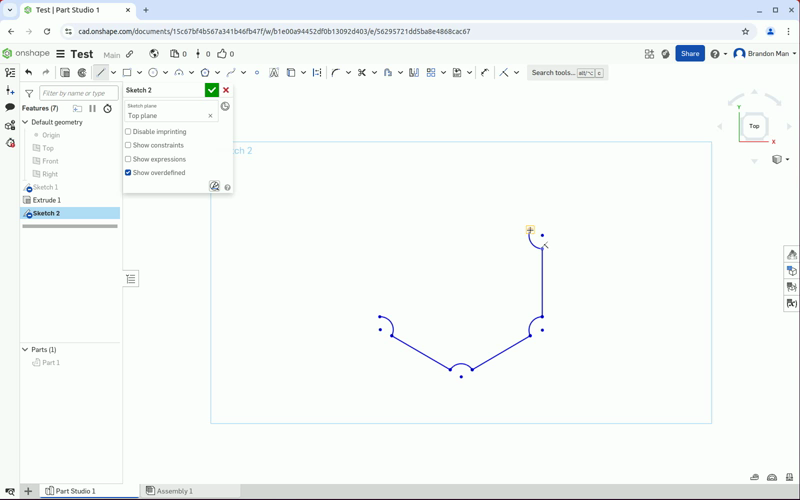
key_down(shift)
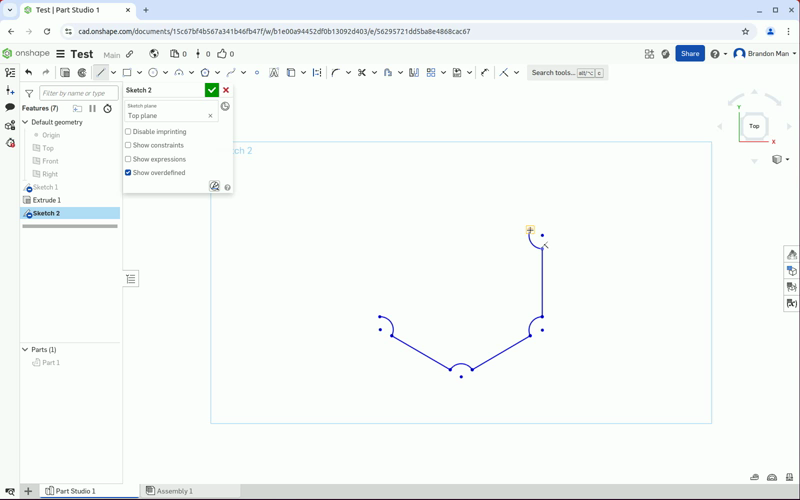
mouse_move(472, 195)
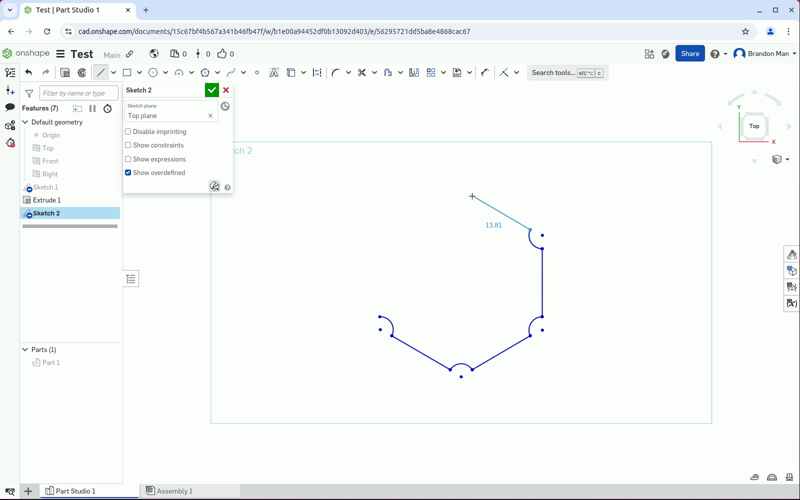
click(472, 195)
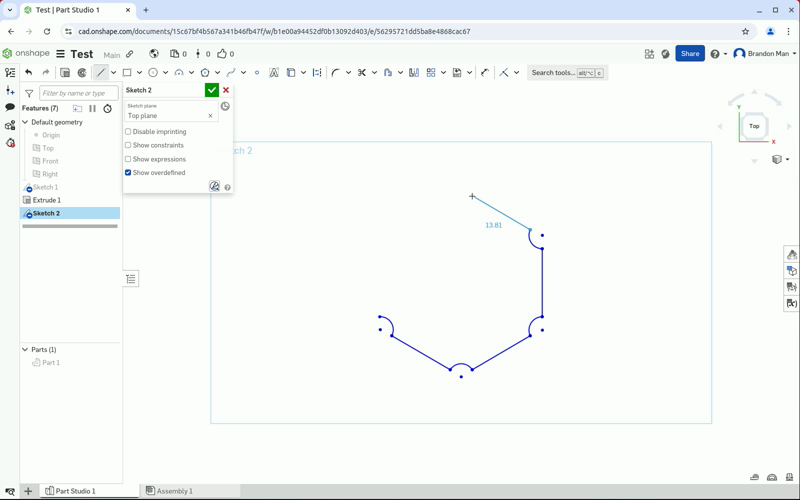
key_up(shift)
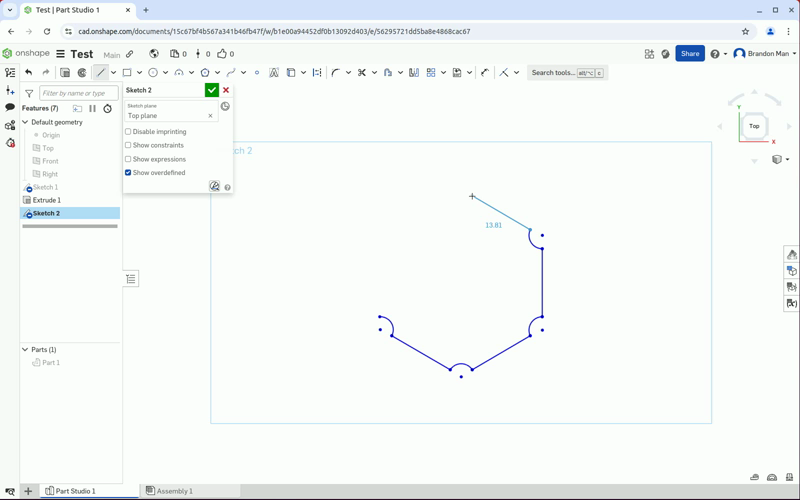
key(esc)
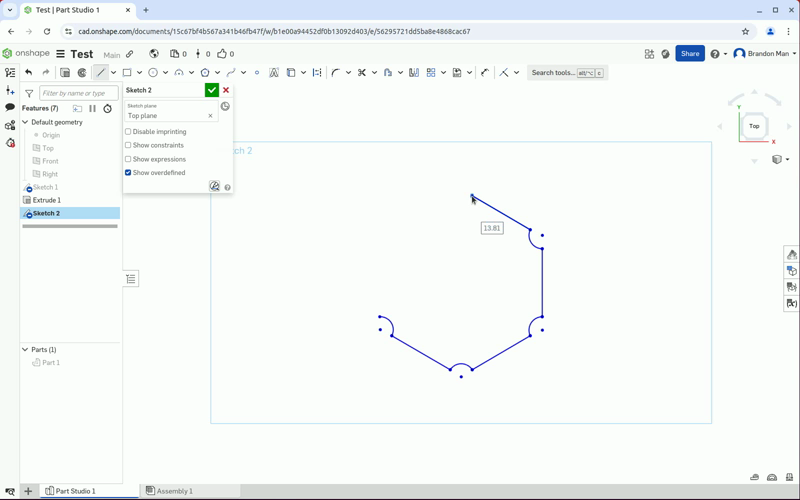
key(a)
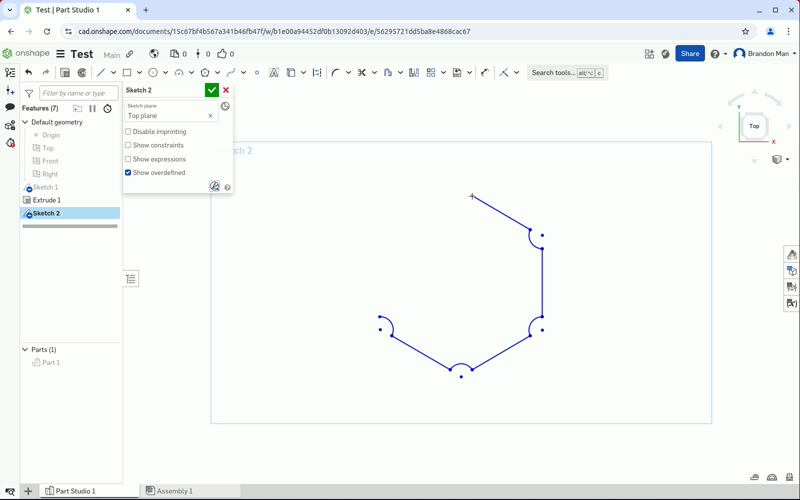
mouse_move(472, 195)
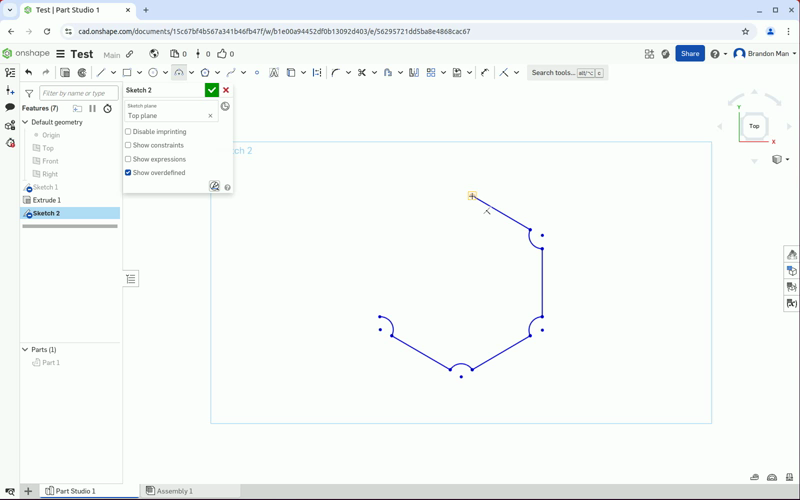
click(472, 195)
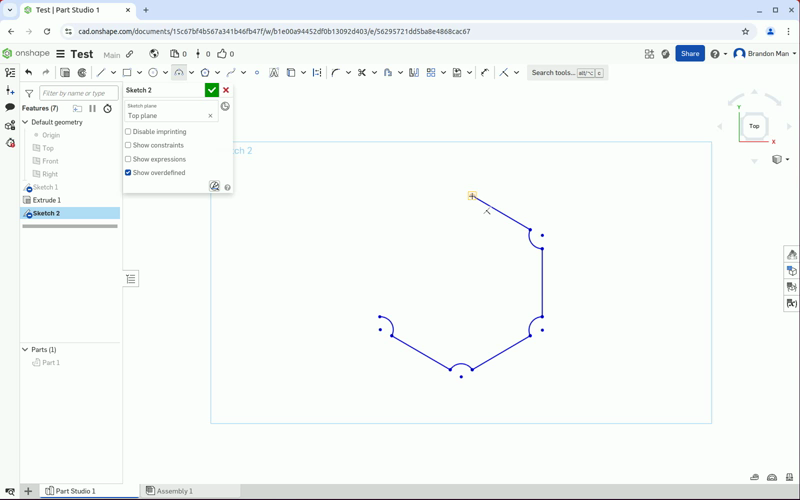
key_down(shift)
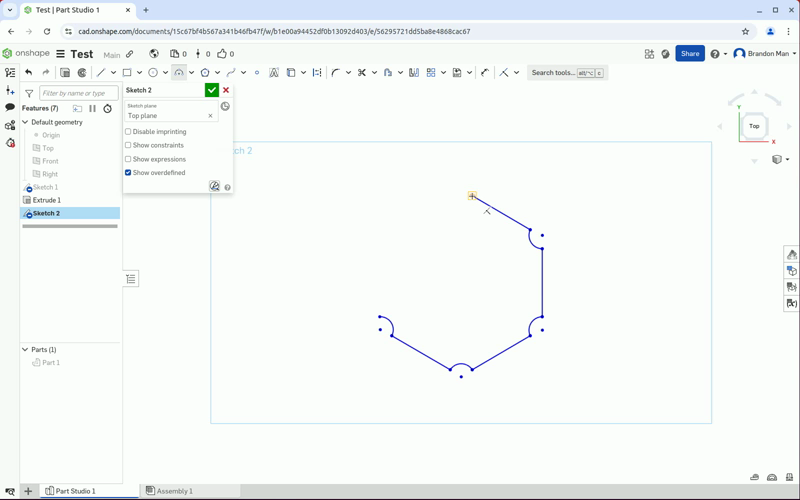
mouse_move(450, 195)
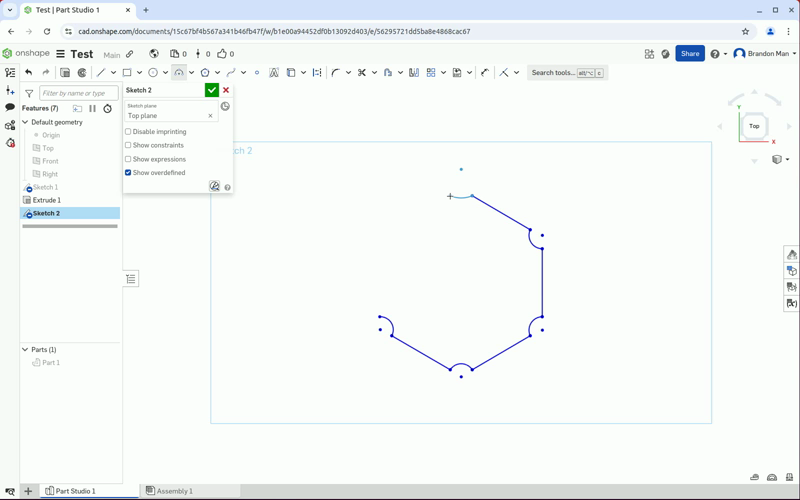
click(450, 195)
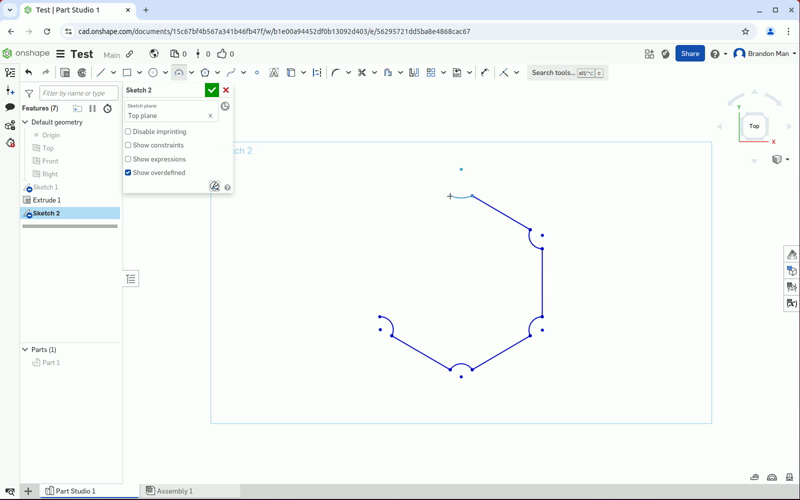
mouse_move(461, 201)
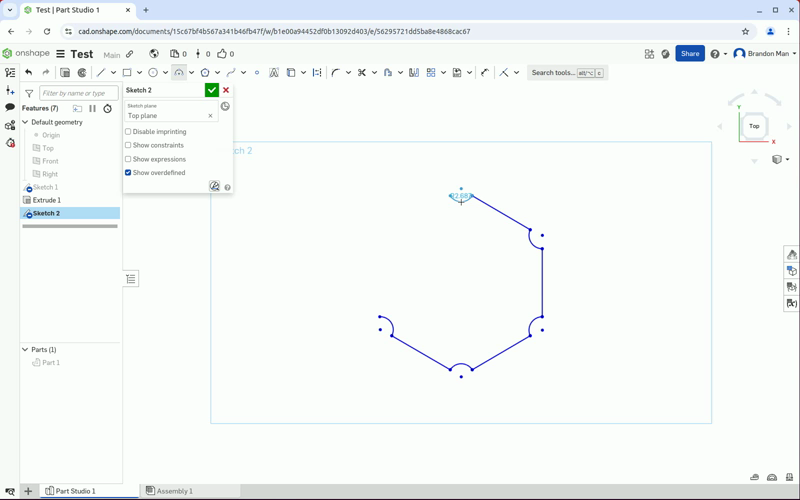
click(461, 201)
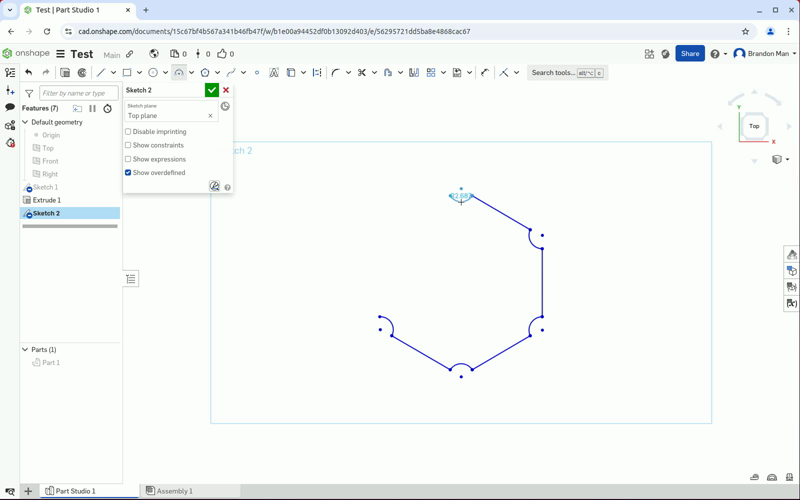
key_up(shift)
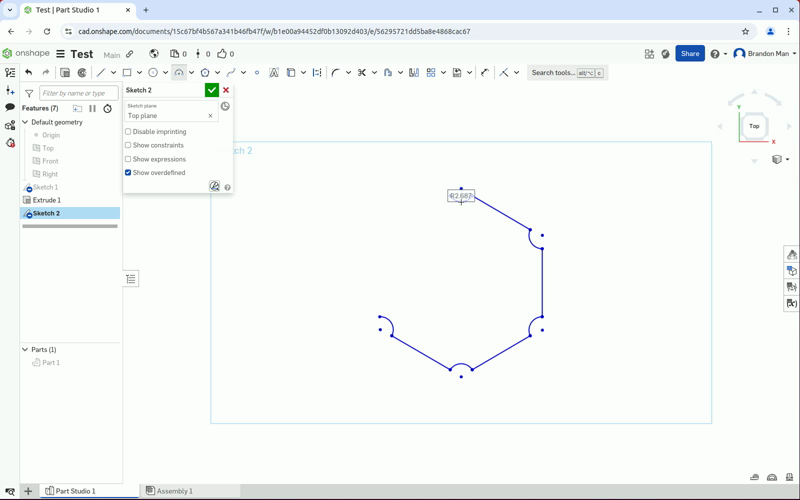
key(esc)
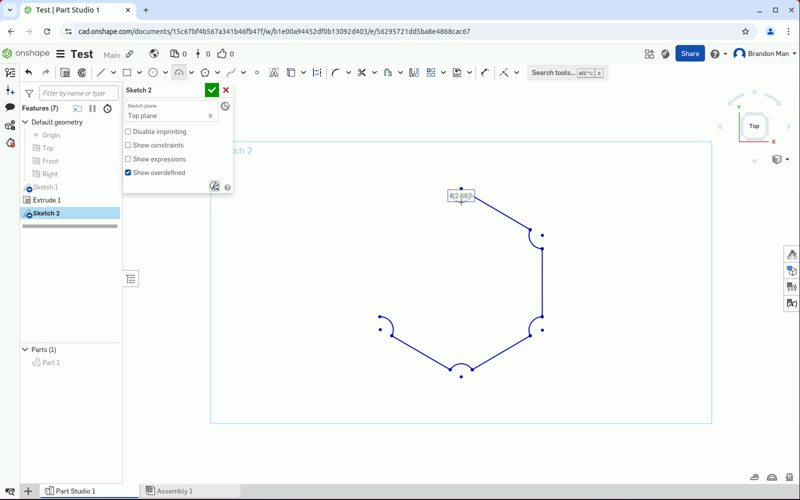
key(l)
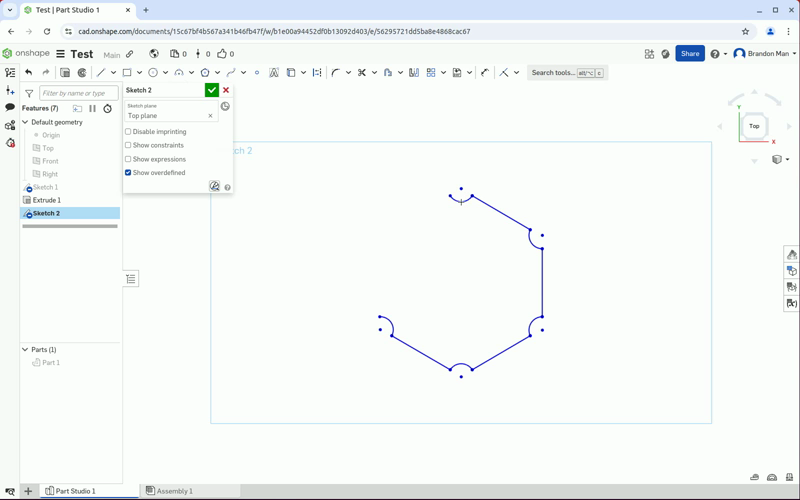
mouse_move(450, 195)
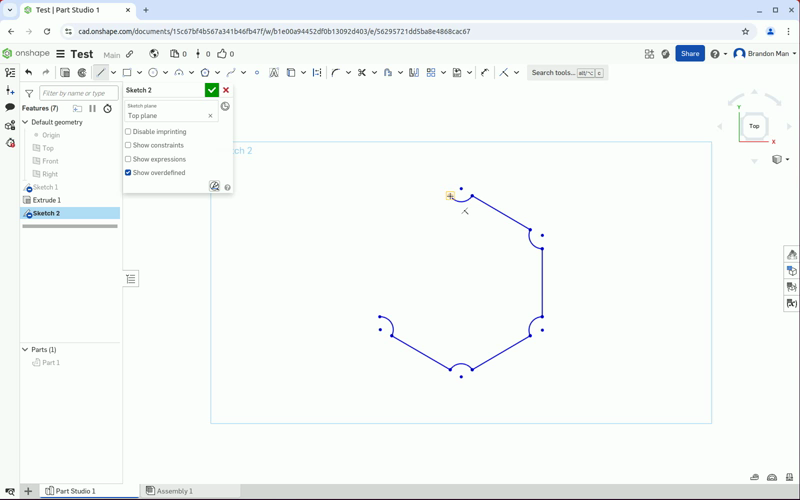
click(450, 195)
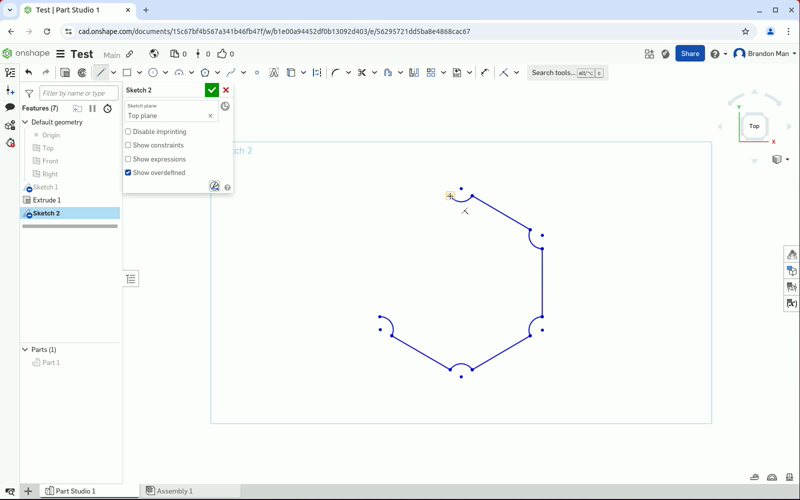
key_down(shift)
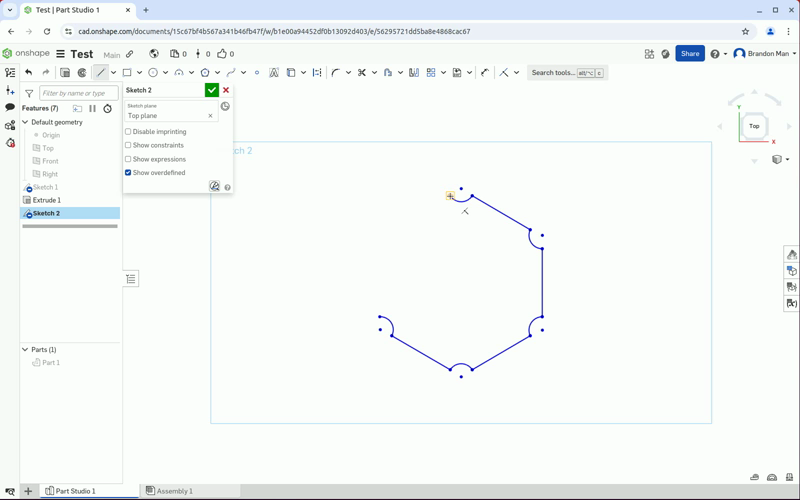
mouse_move(391, 229)
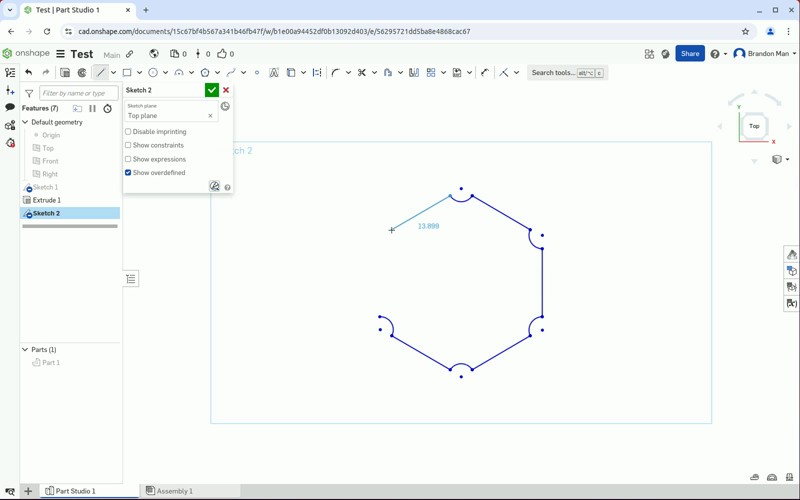
click(391, 229)
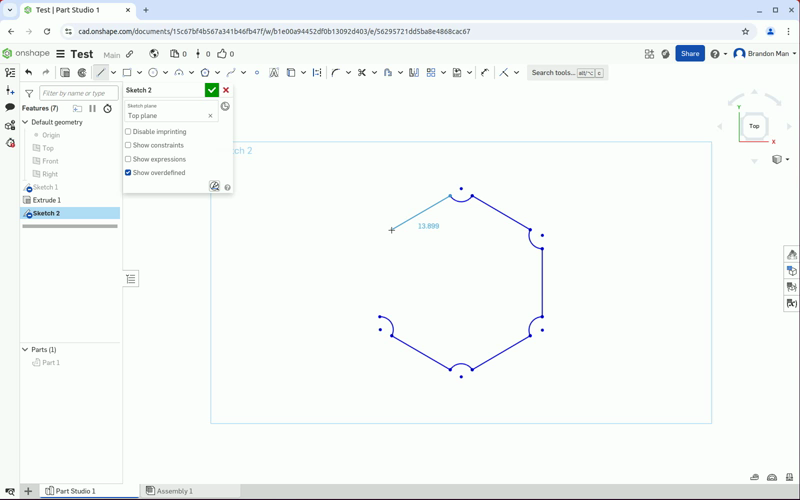
key_up(shift)
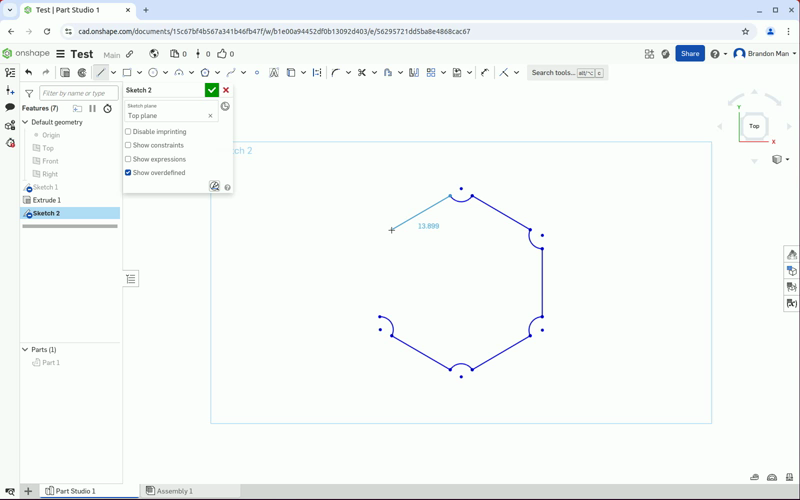
key(esc)
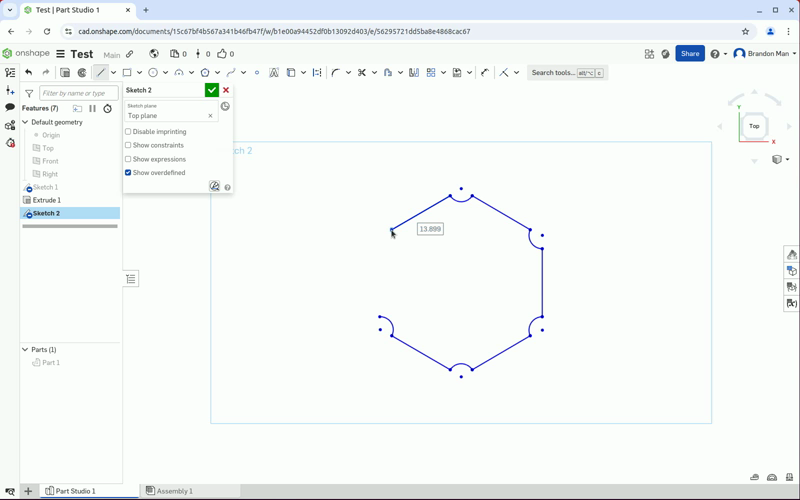
key(a)
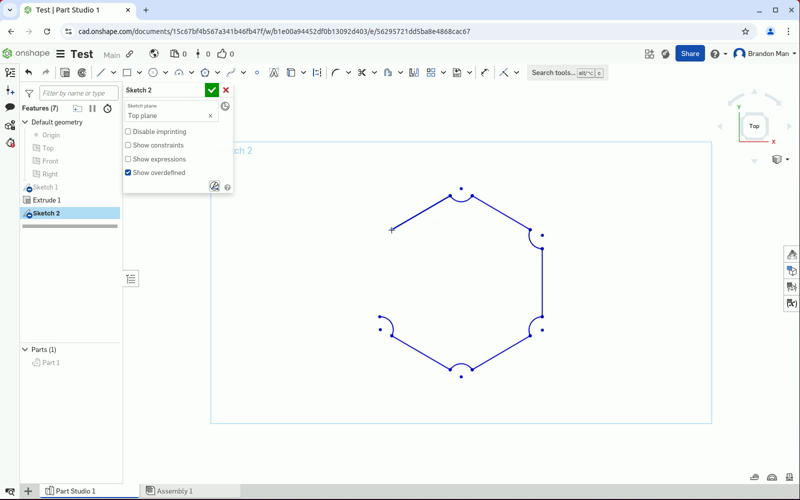
mouse_move(391, 229)
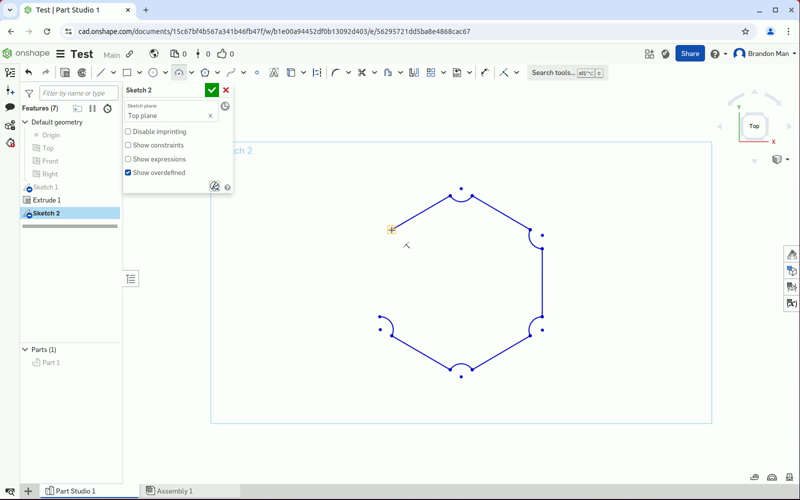
click(391, 229)
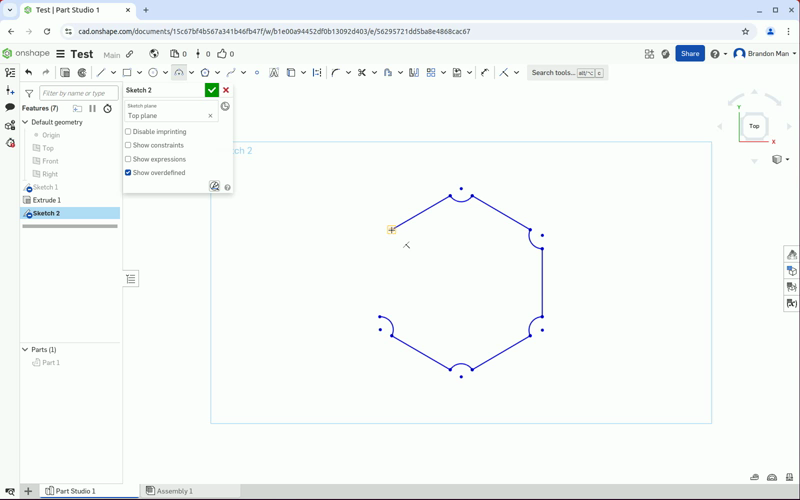
key_down(shift)
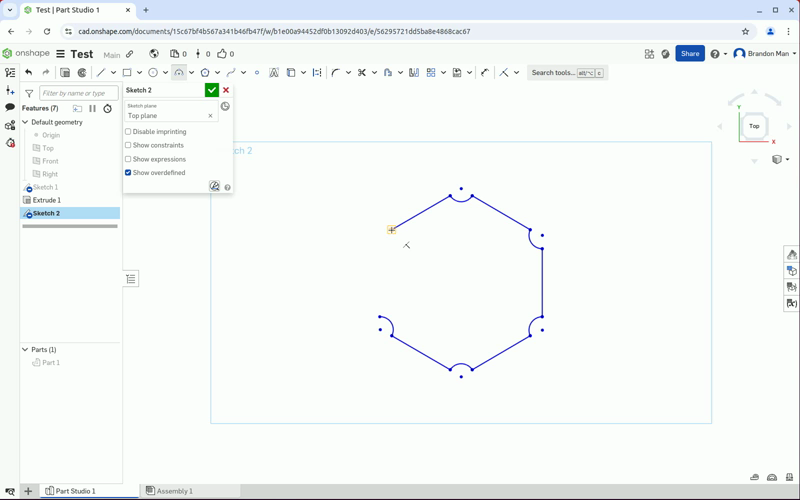
mouse_move(379, 248)
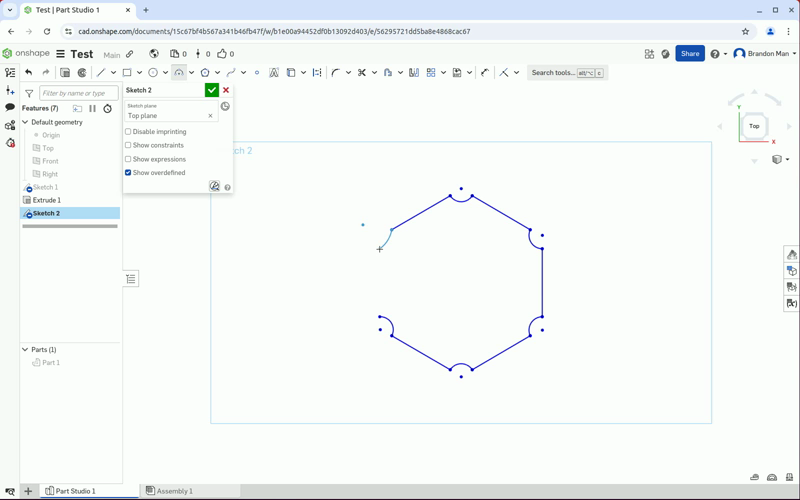
click(379, 248)
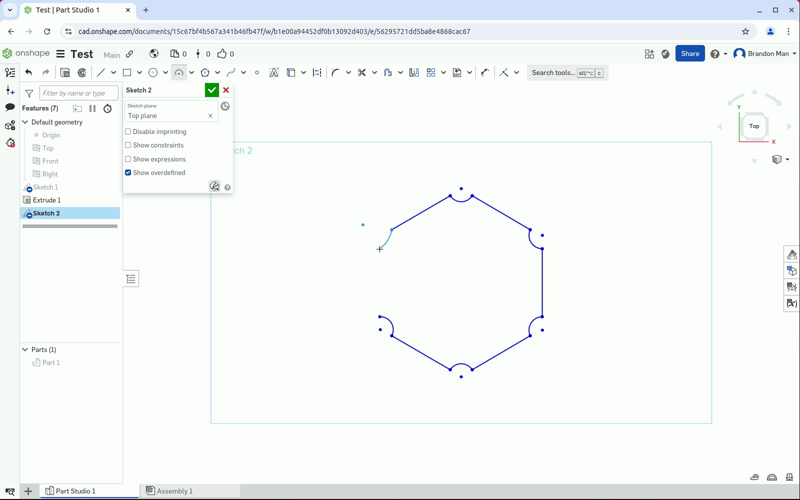
mouse_move(391, 242)
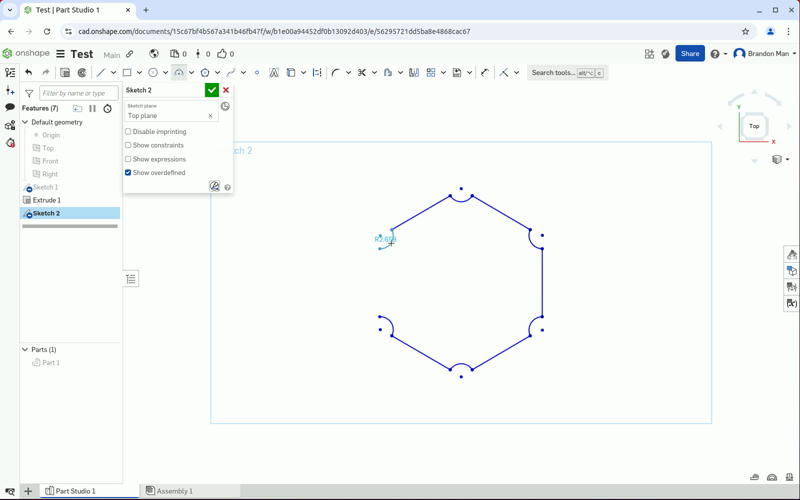
click(391, 242)
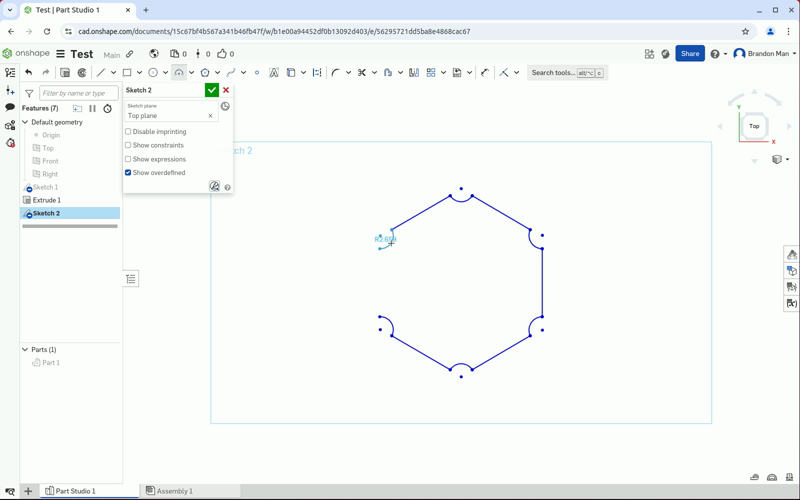
key_up(shift)
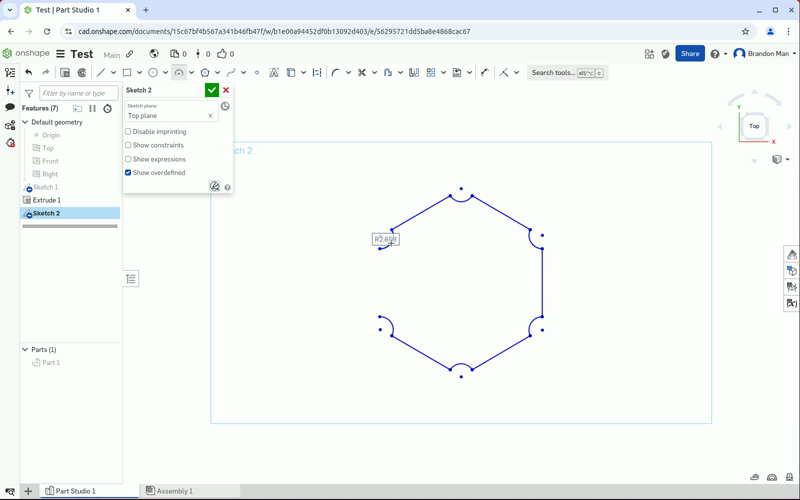
key(esc)
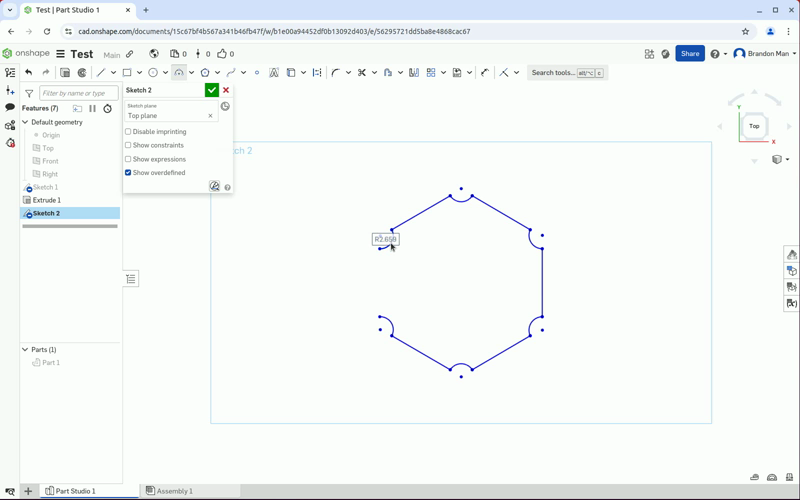
key(l)
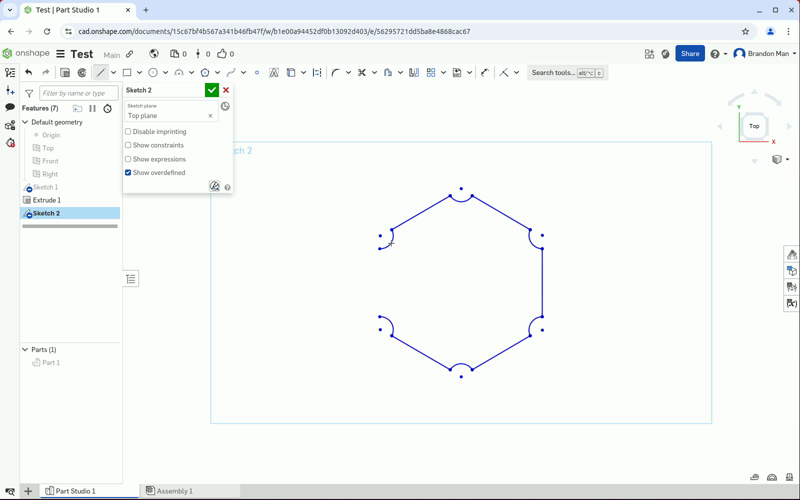
mouse_move(379, 248)
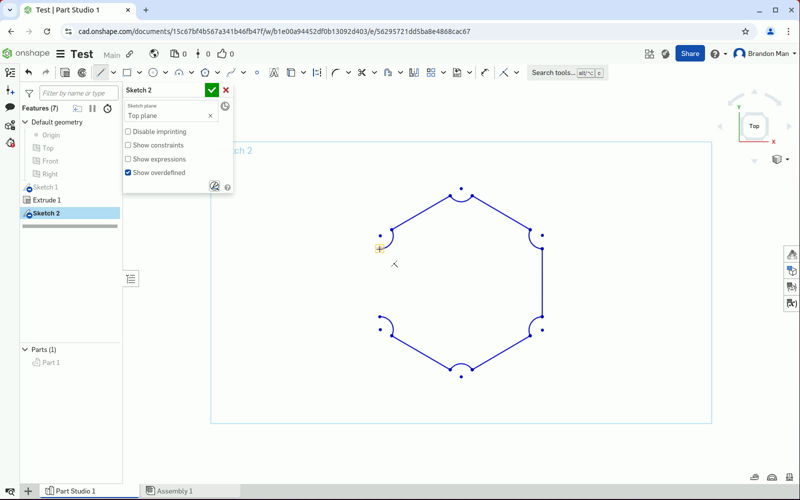
click(379, 248)
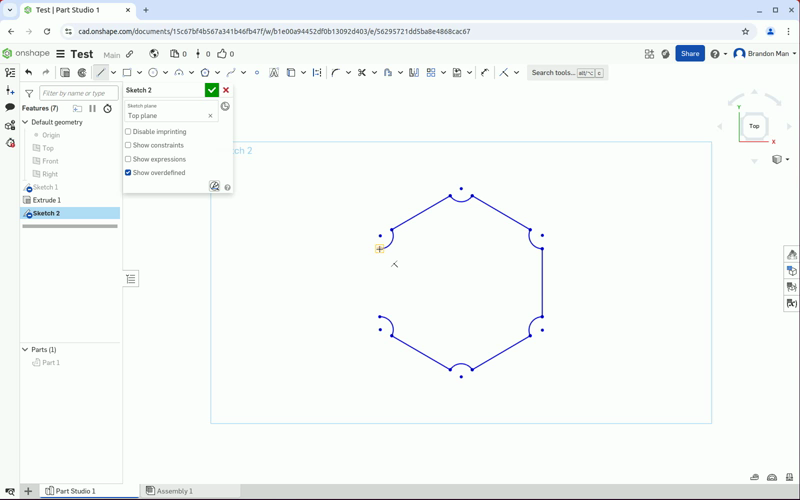
key_down(shift)
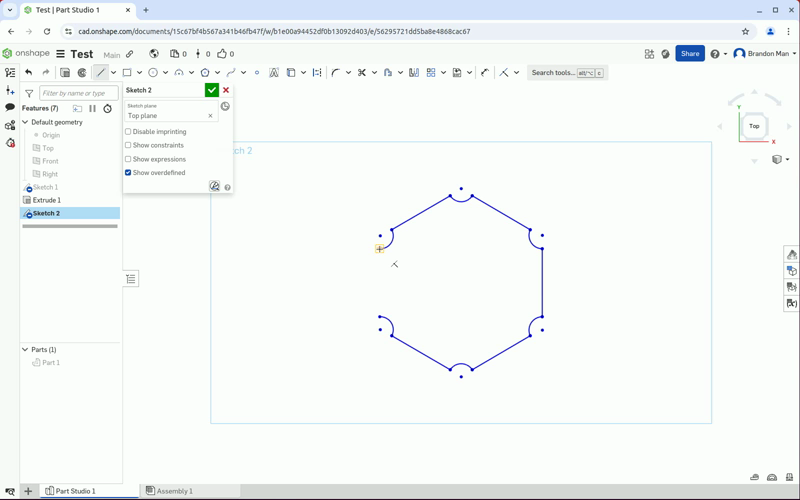
mouse_move(379, 316)
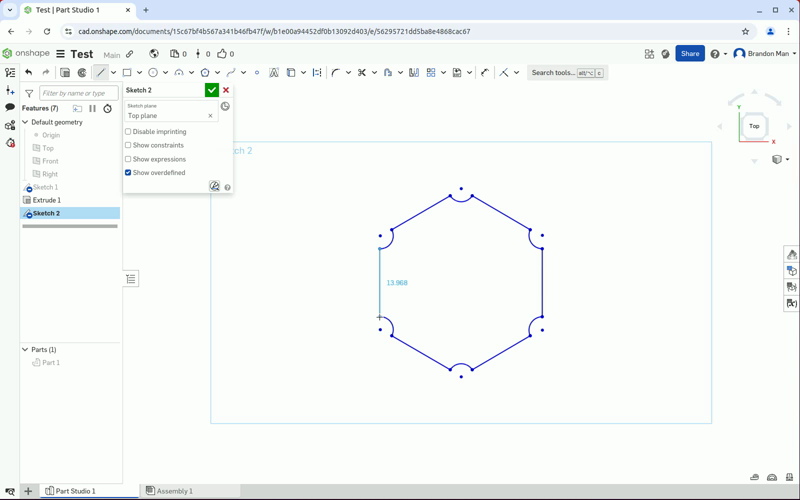
key_up(shift)
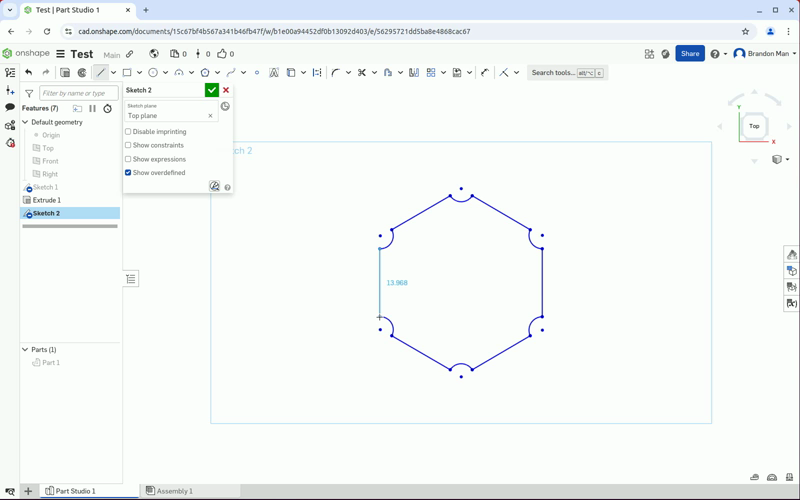
click(379, 316)
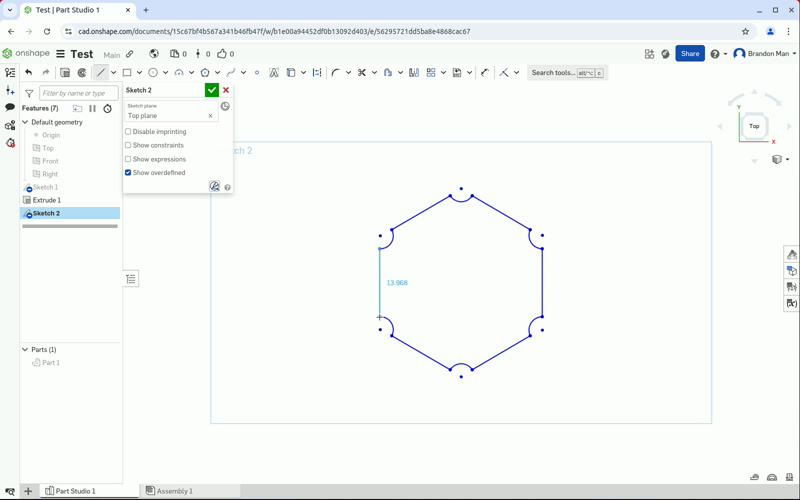
key(esc)
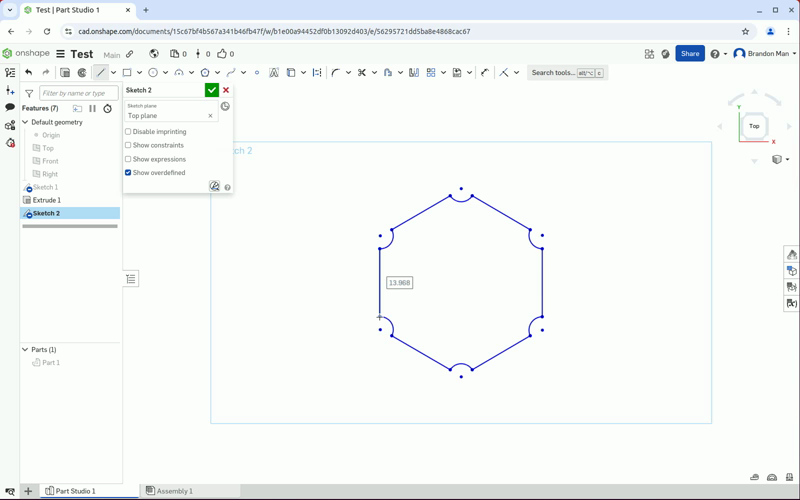
key(c)
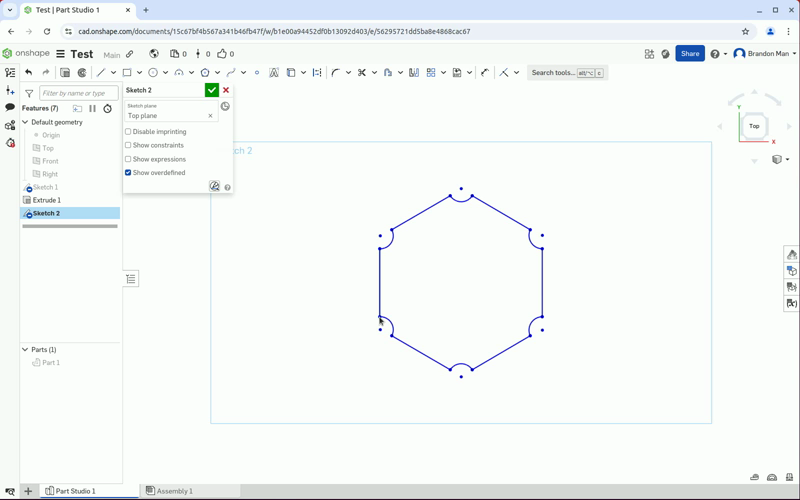
key_down(shift)
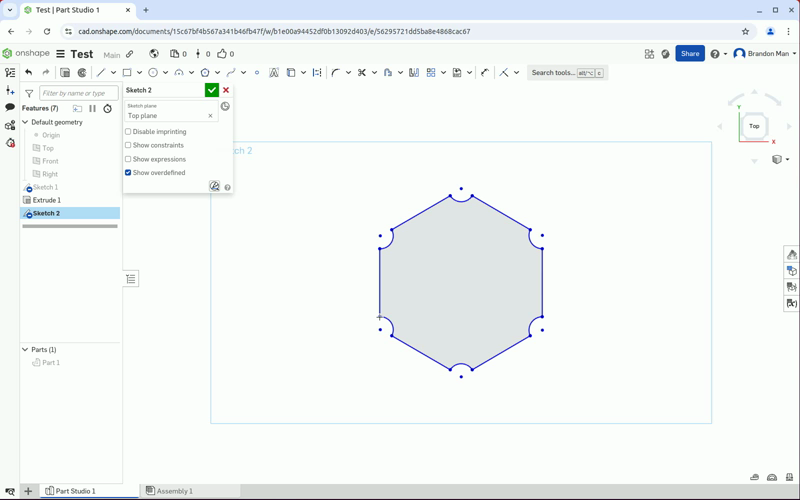
mouse_move(461, 282)
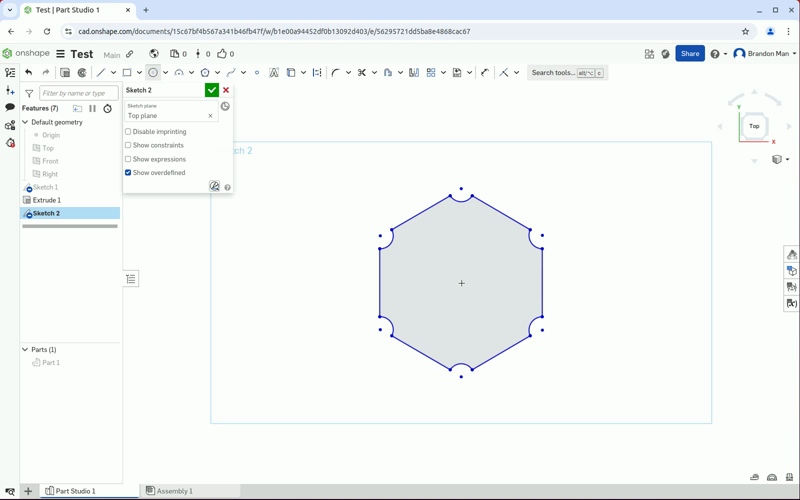
click(461, 282)
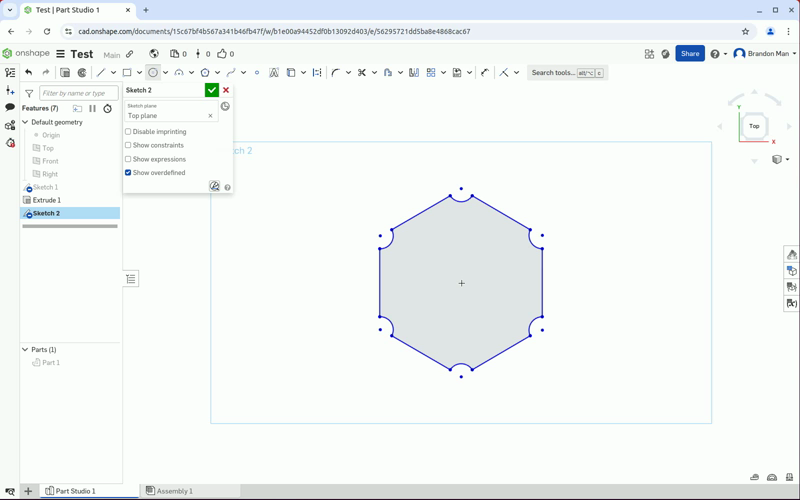
key_up(shift)
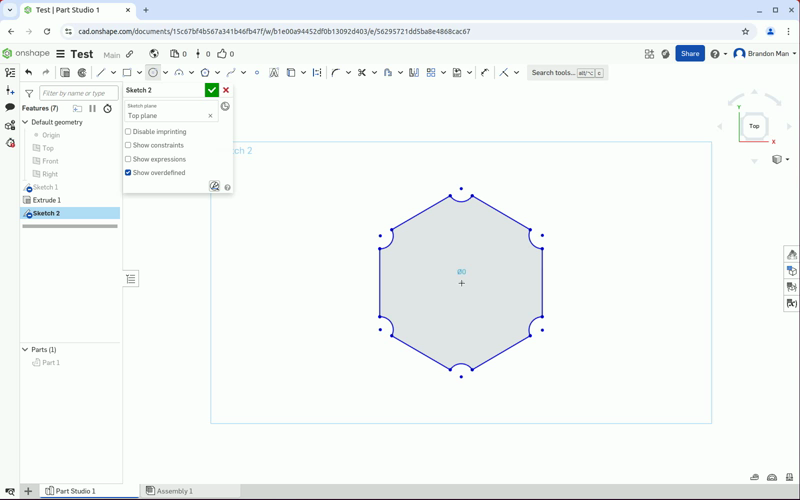
mouse_move(496, 282)
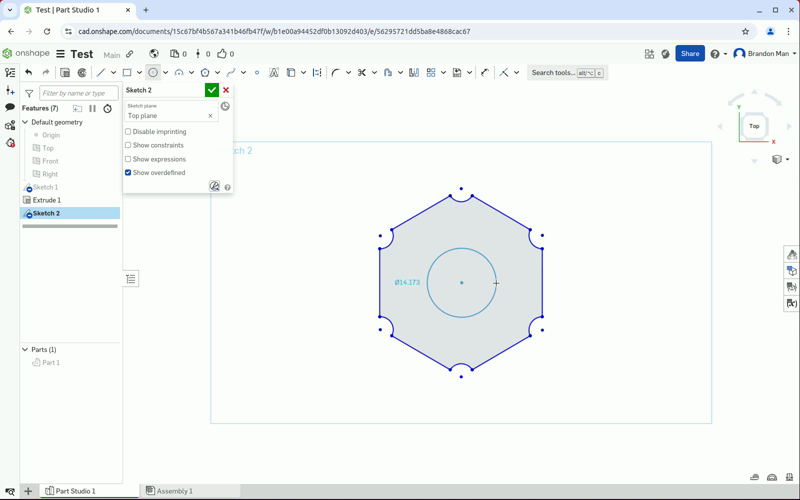
click(496, 282)
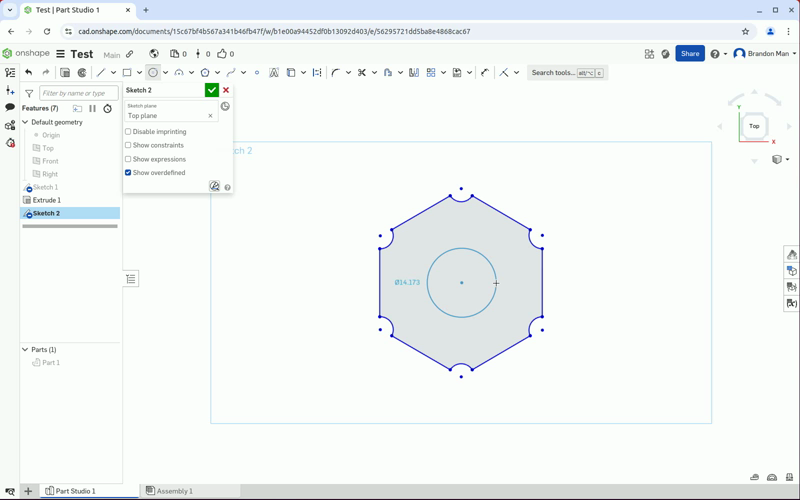
key(esc)
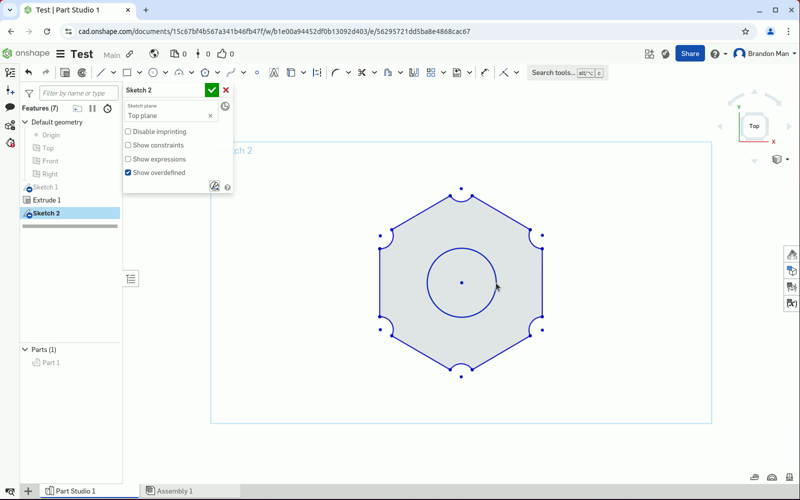
mouse_move(409, 289)
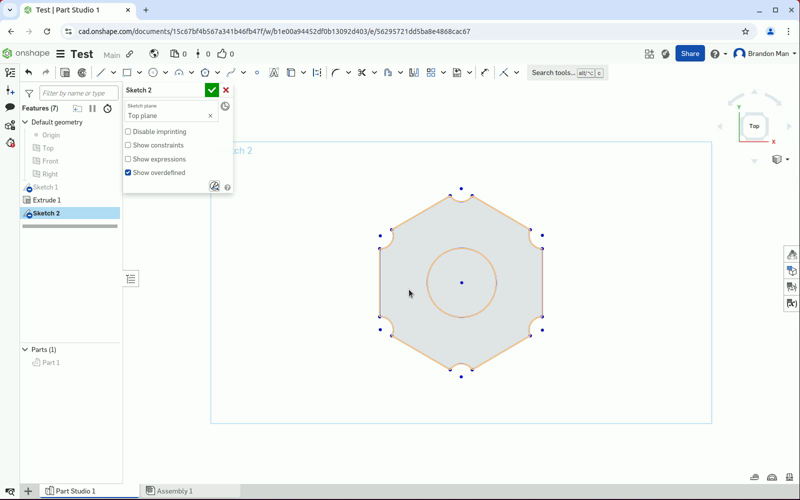
click(409, 289)
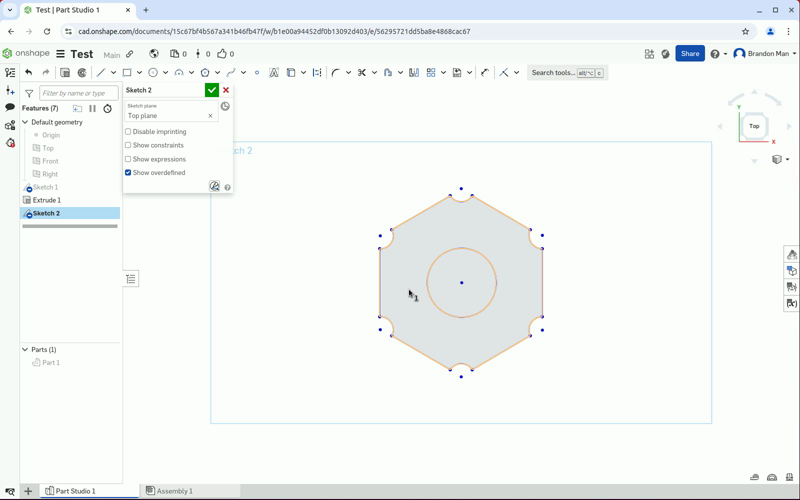
mouse_move(73, 352)
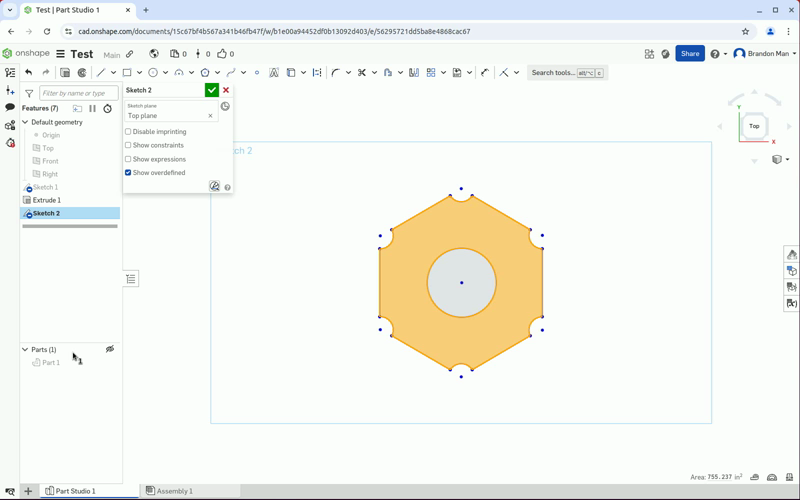
key(shift+y)
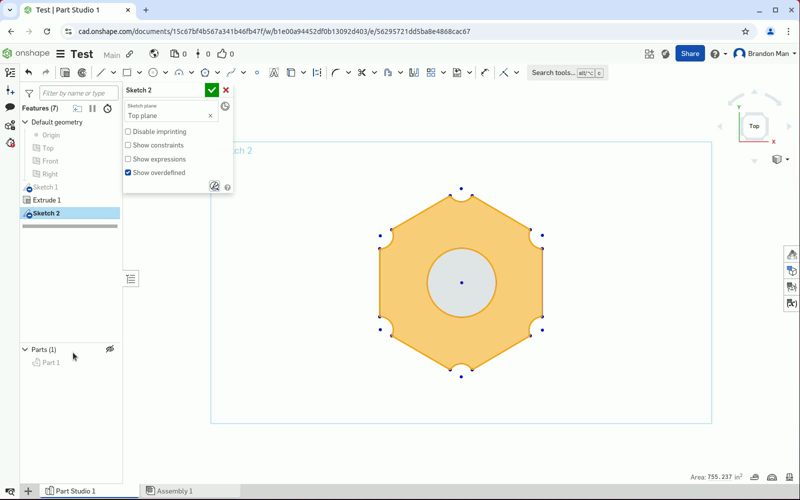
key(shift+e)
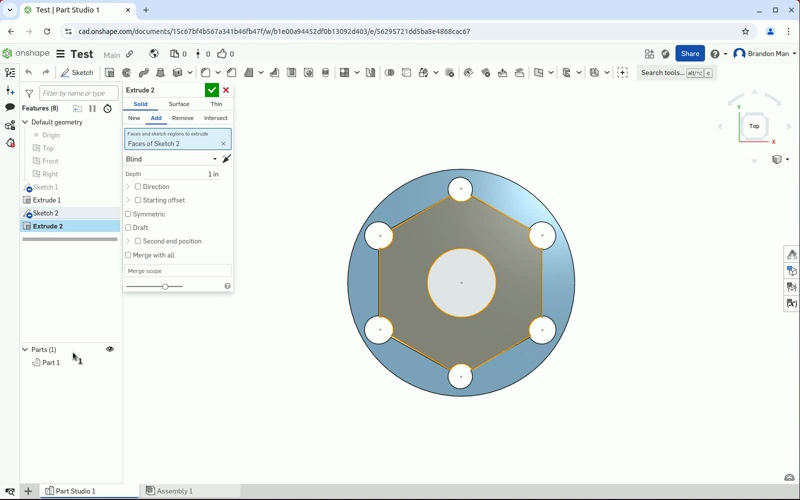
mouse_move(143, 106)
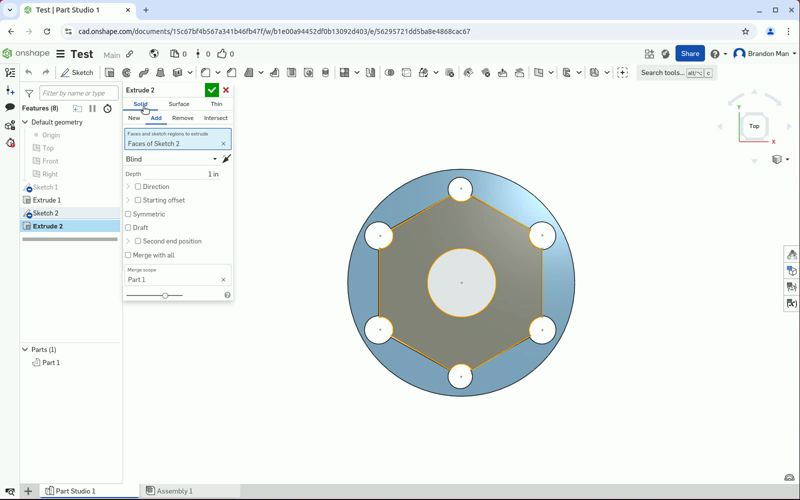
click(143, 106)
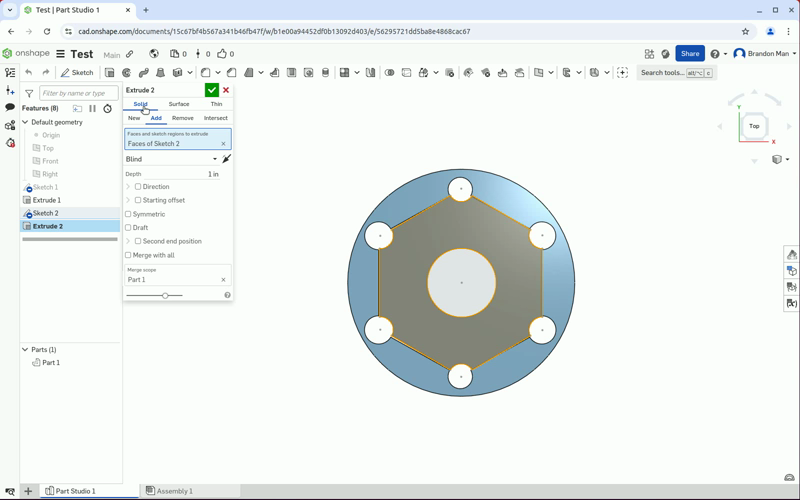
mouse_move(137, 120)
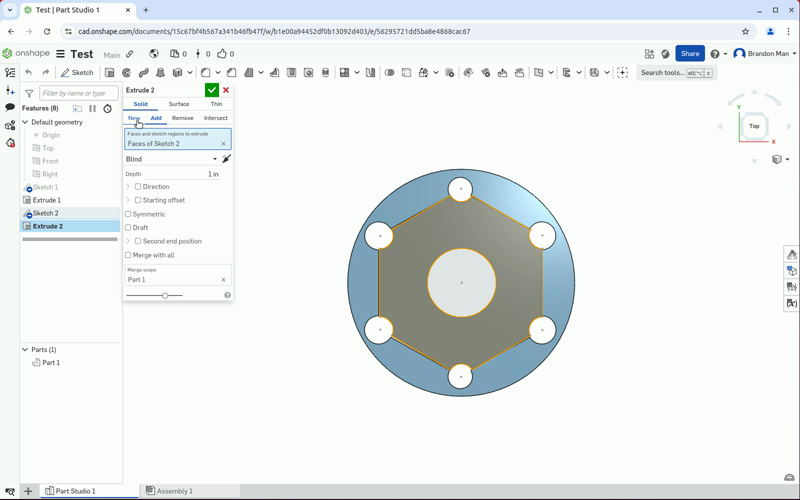
click(137, 120)
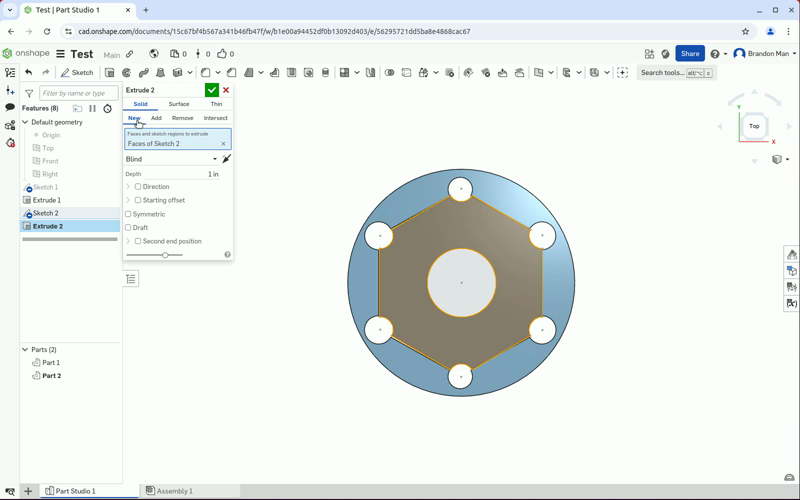
key(tab, 4)
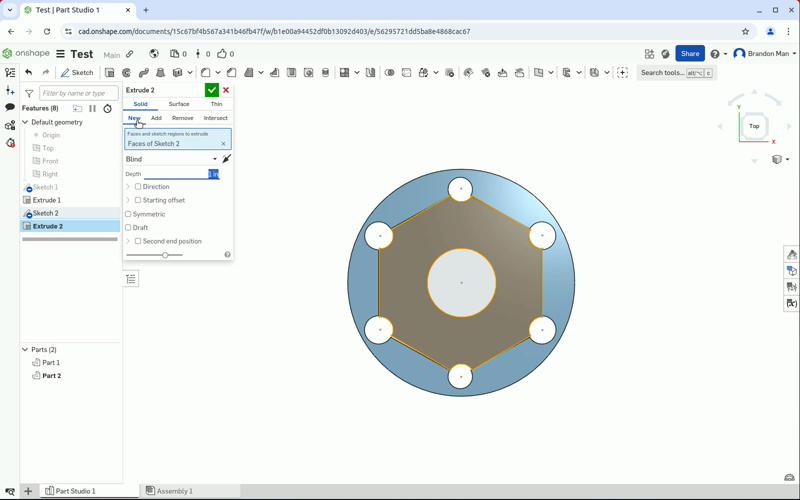
text(5.296)
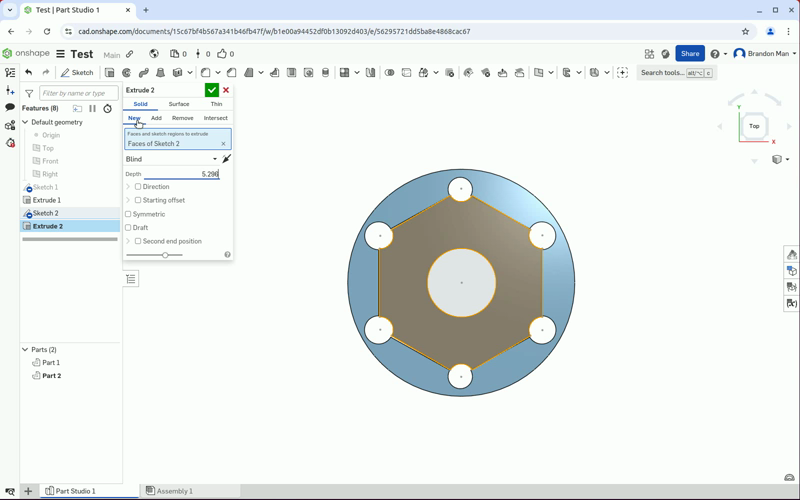
key(enter)
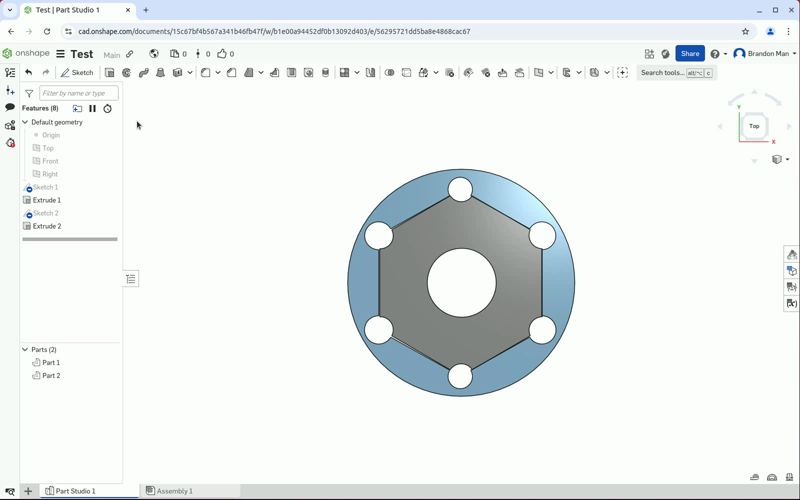
key(shift+h)
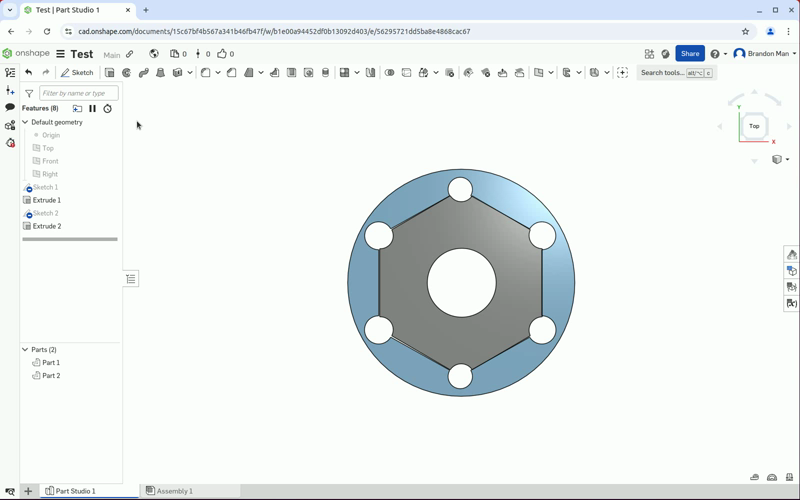
key(shift+h)
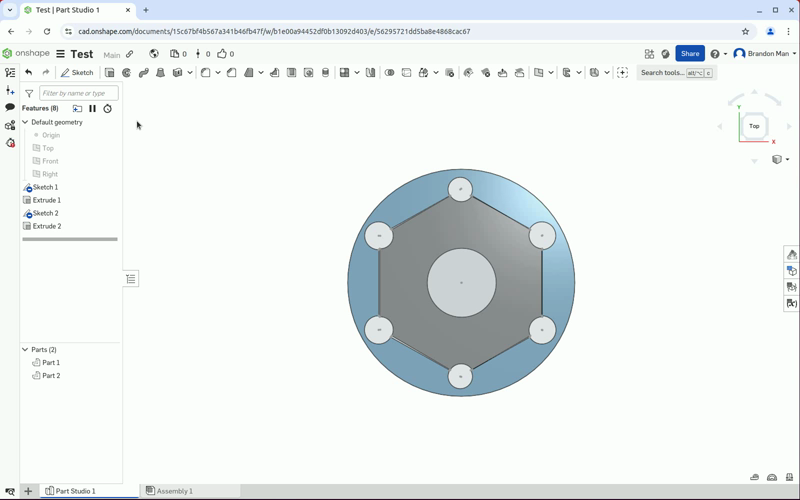
key(shift+7)
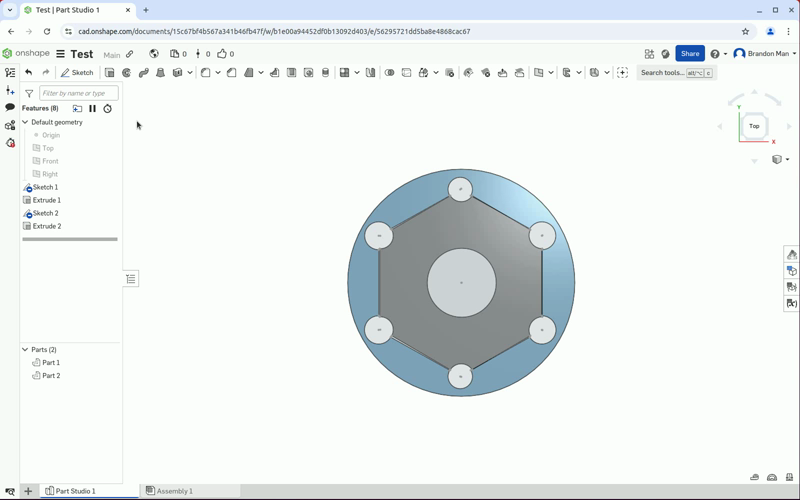
key(up, 3)
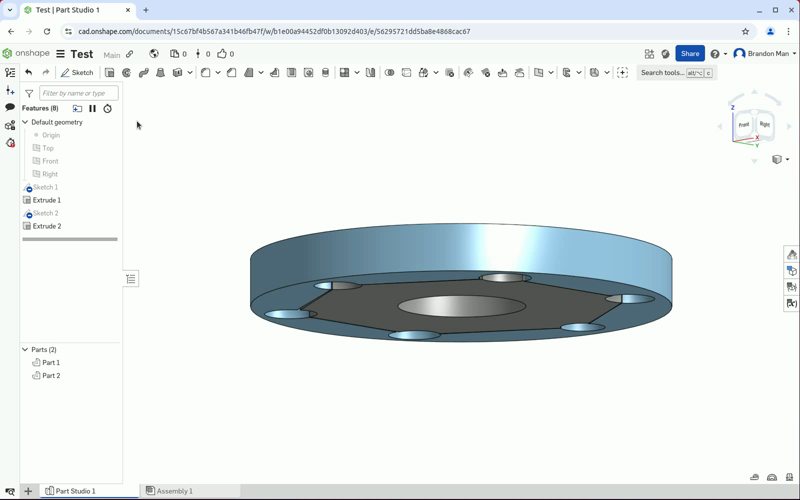
key(left, 3)
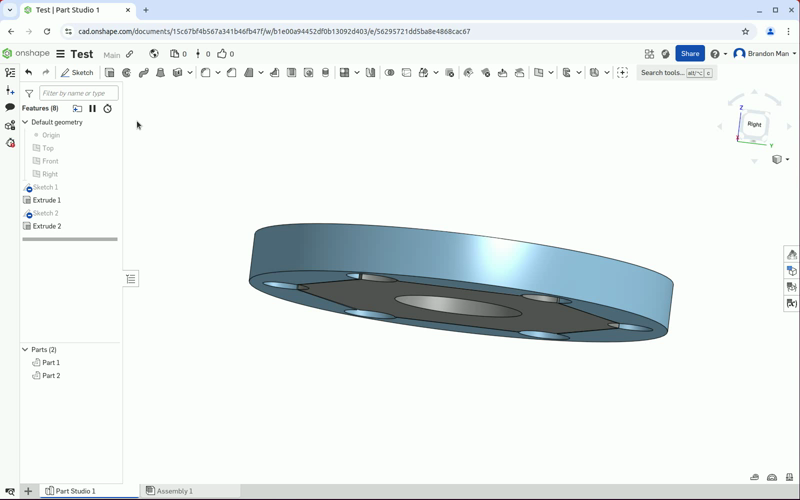
key(right, 3)
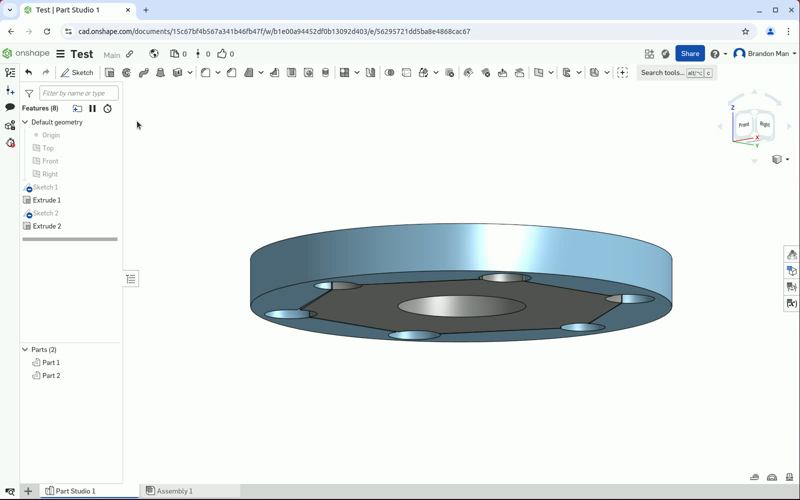
key(down, 3)
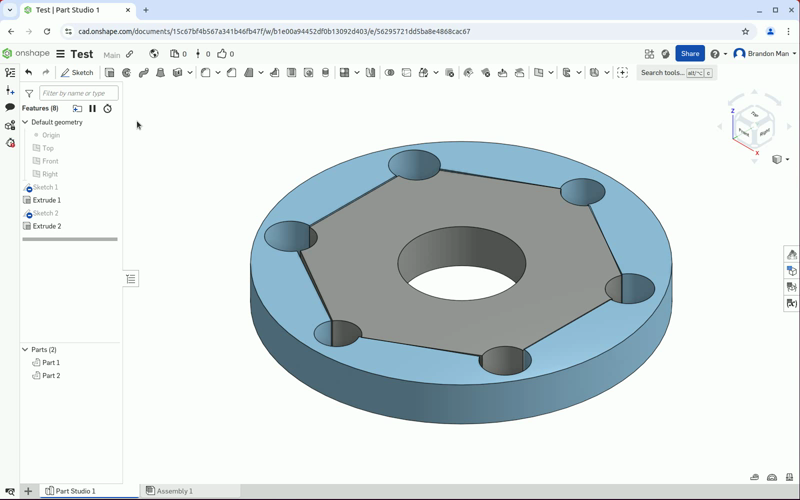
mouse_move(73, 189)
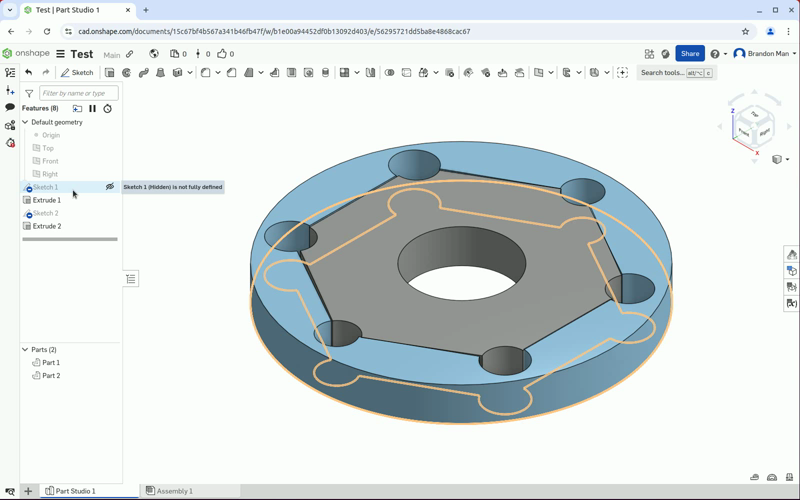
click(73, 189)